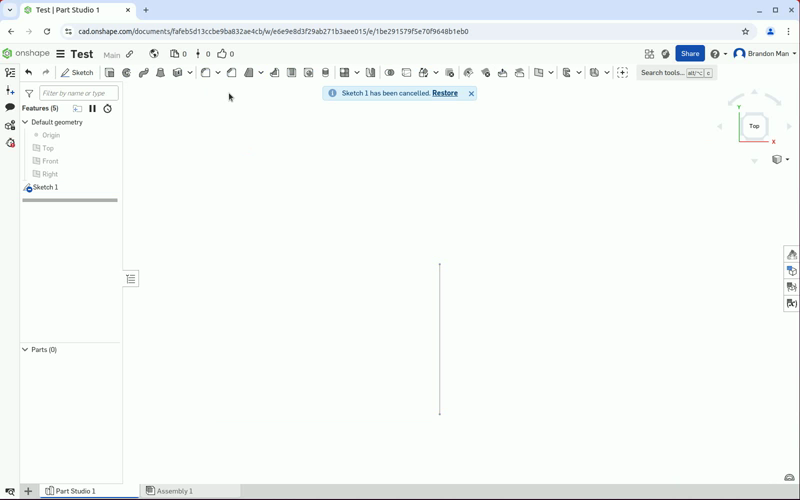
key(shift+h)
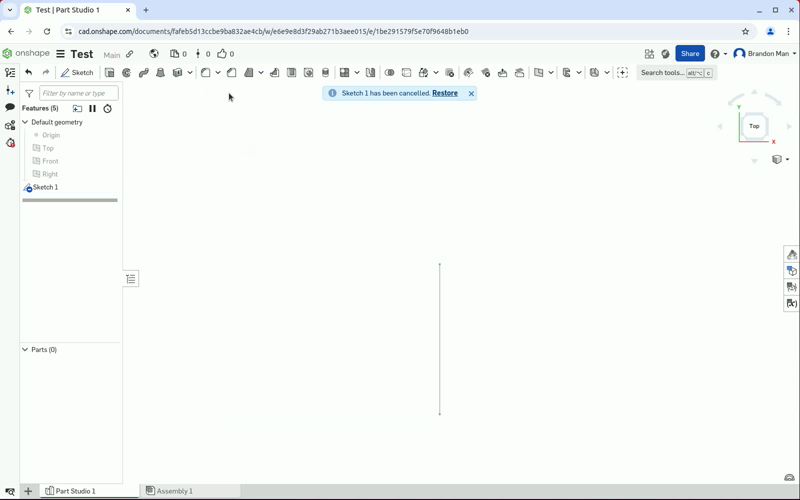
key(shift+s)
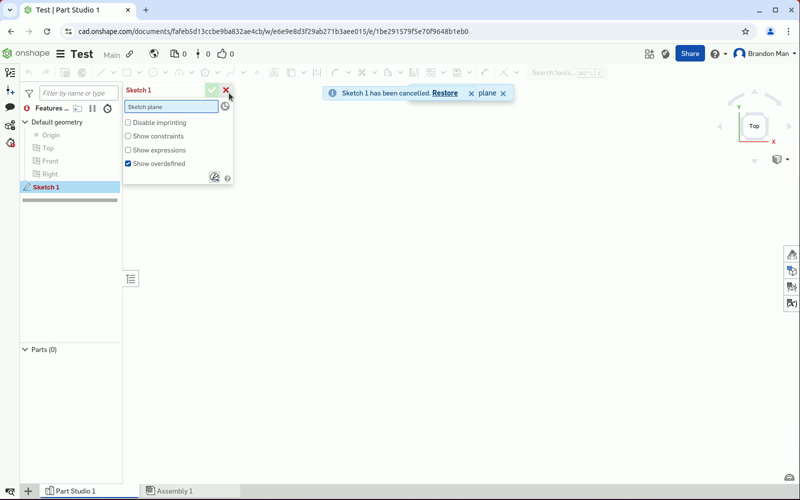
mouse_move(73, 150)
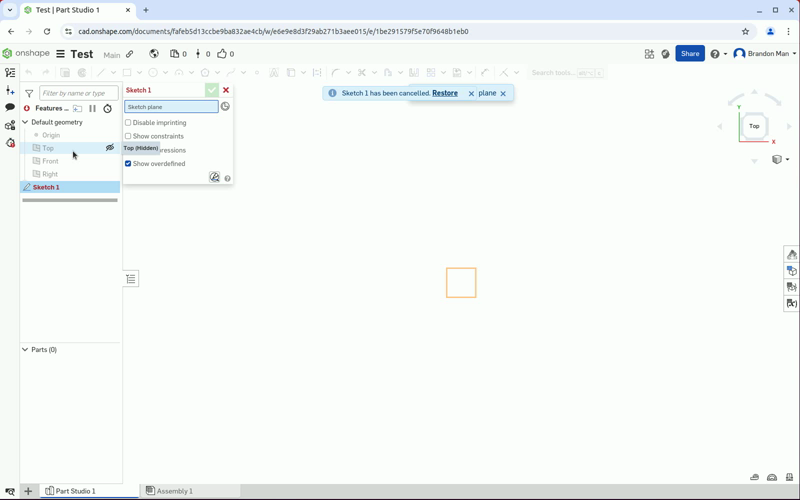
click(73, 150)
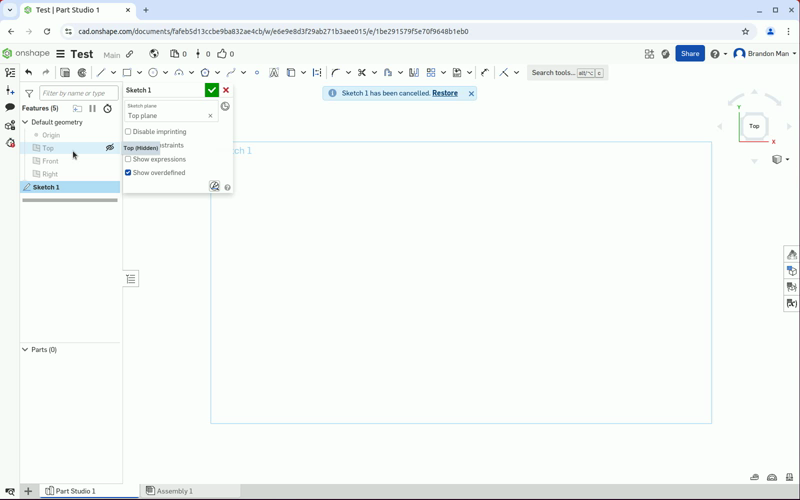
mouse_move(73, 352)
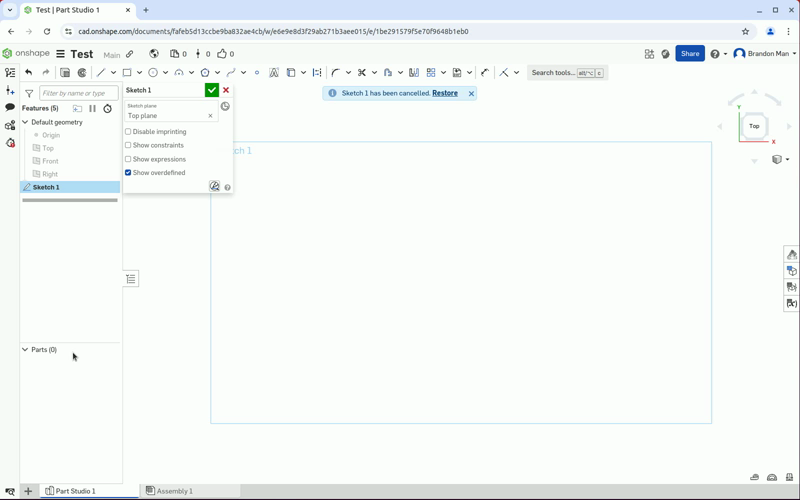
key(y)
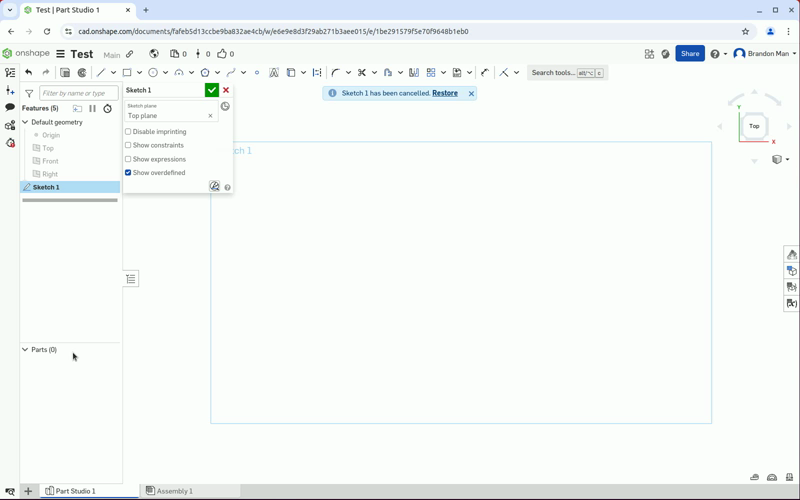
key(l)
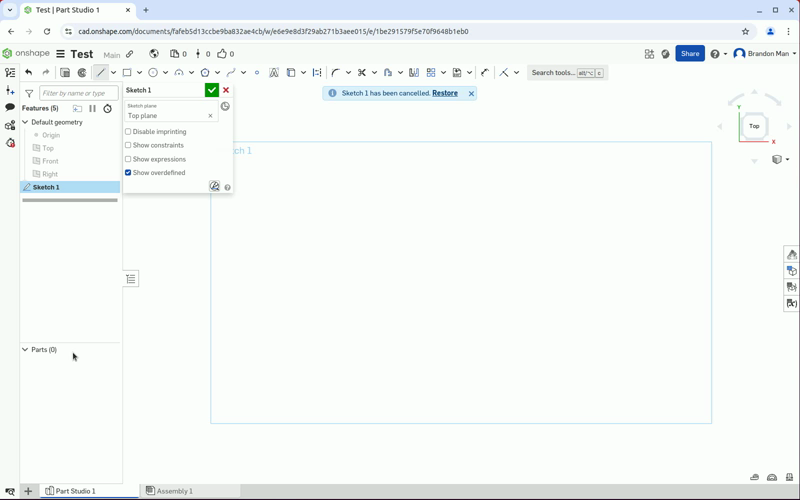
key_down(shift)
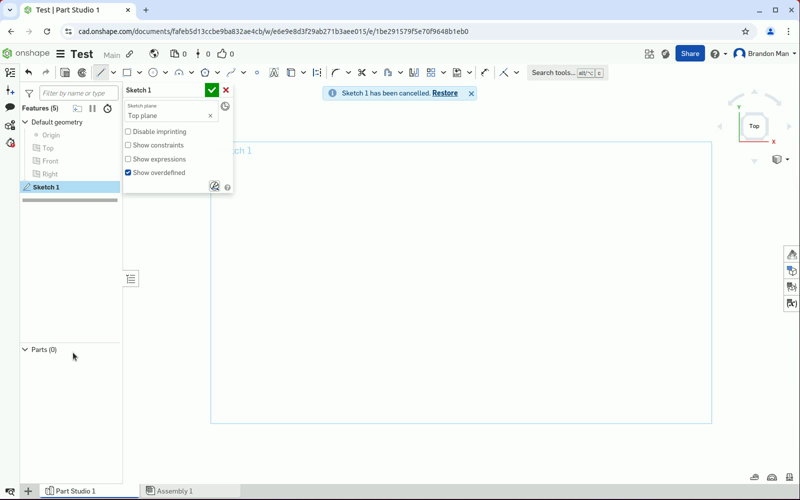
mouse_move(376, 362)
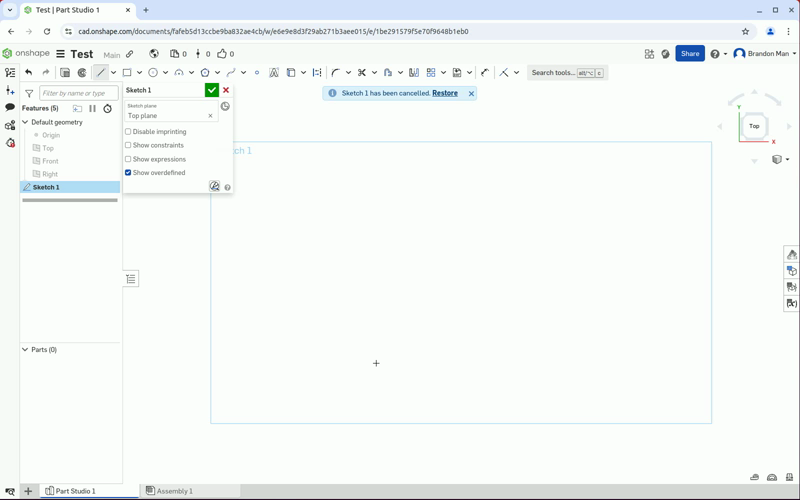
click(376, 362)
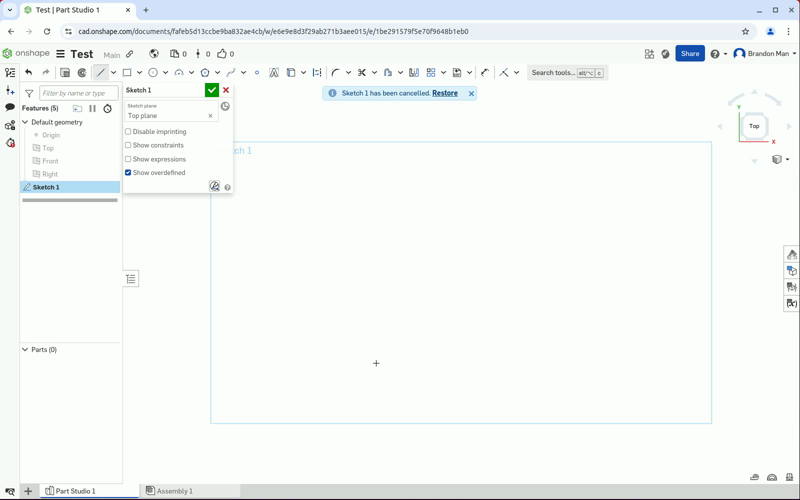
key_up(shift)
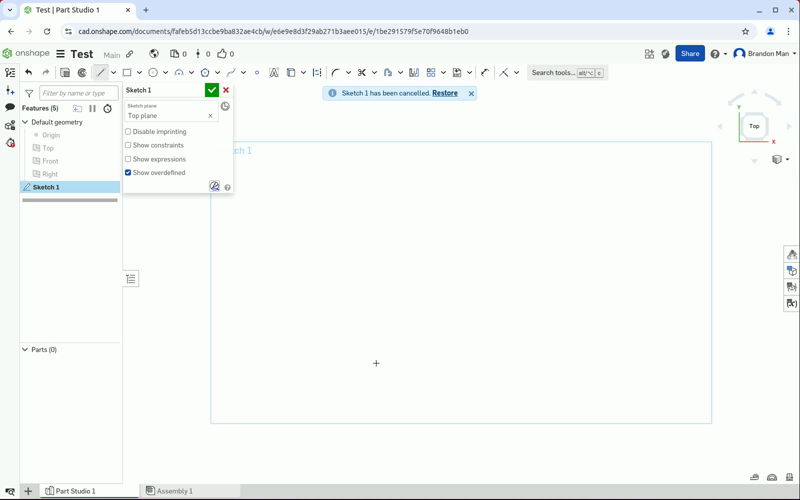
key_down(shift)
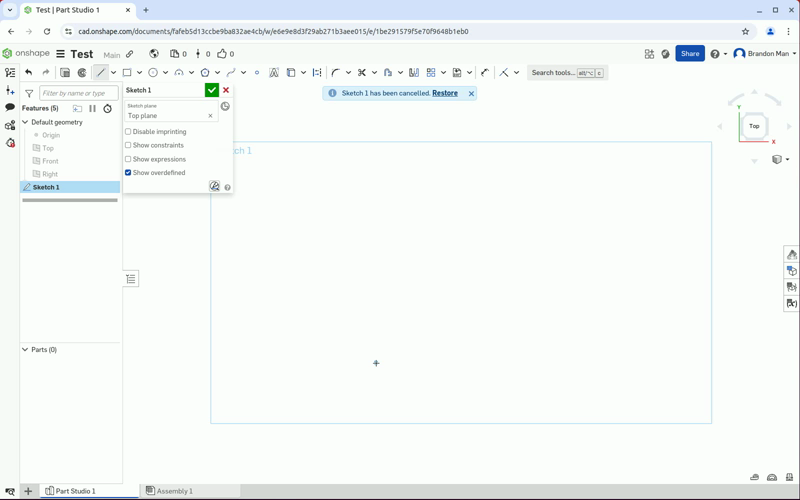
mouse_move(506, 362)
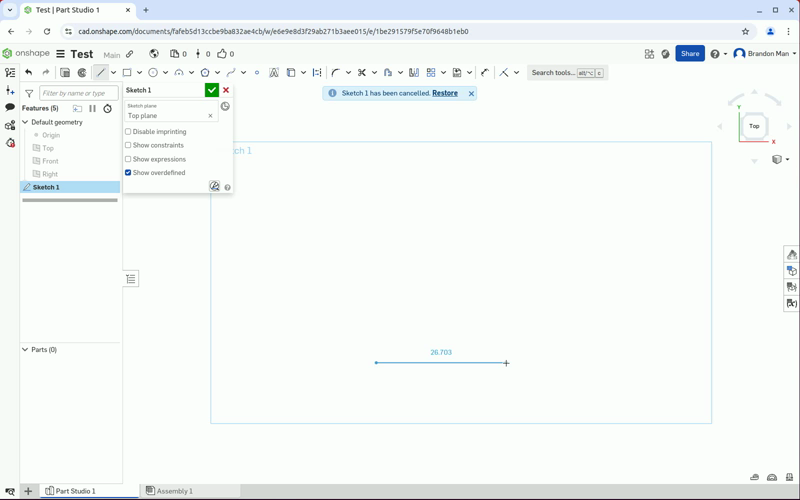
click(506, 362)
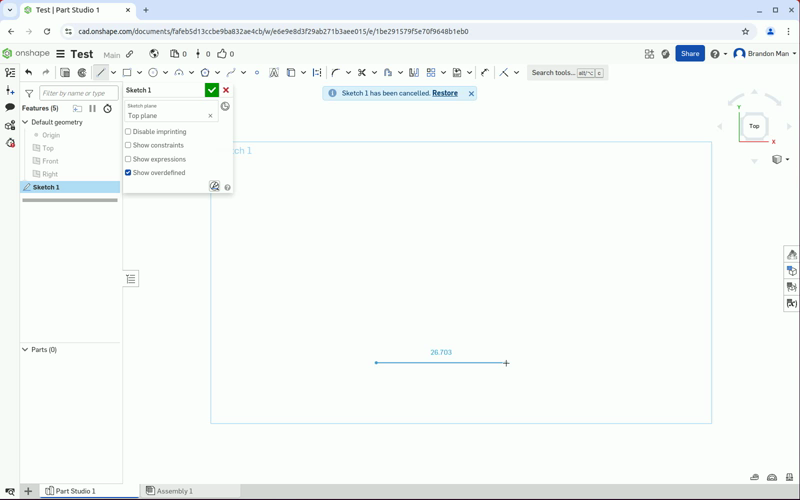
key_up(shift)
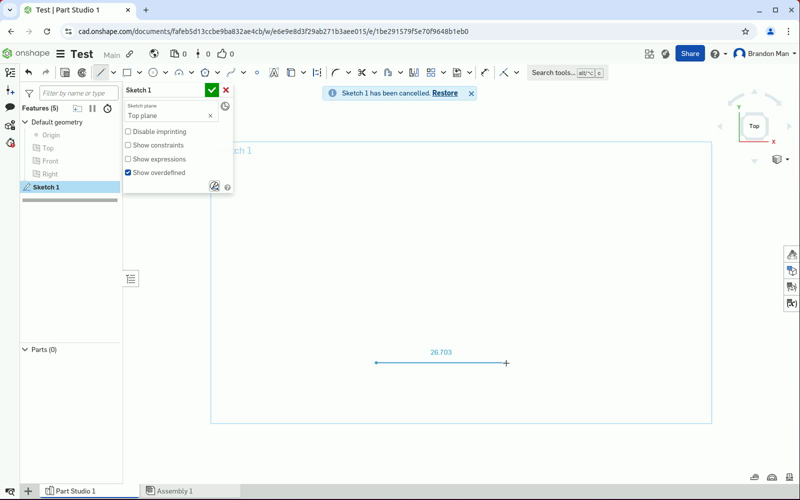
key(esc)
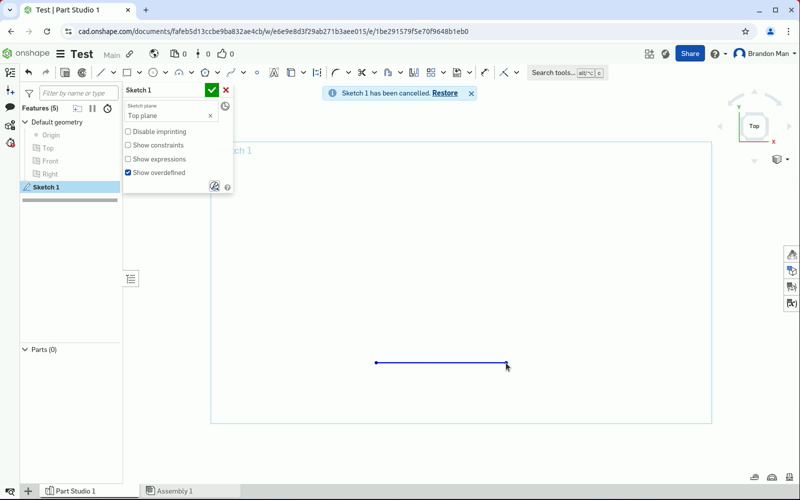
key(a)
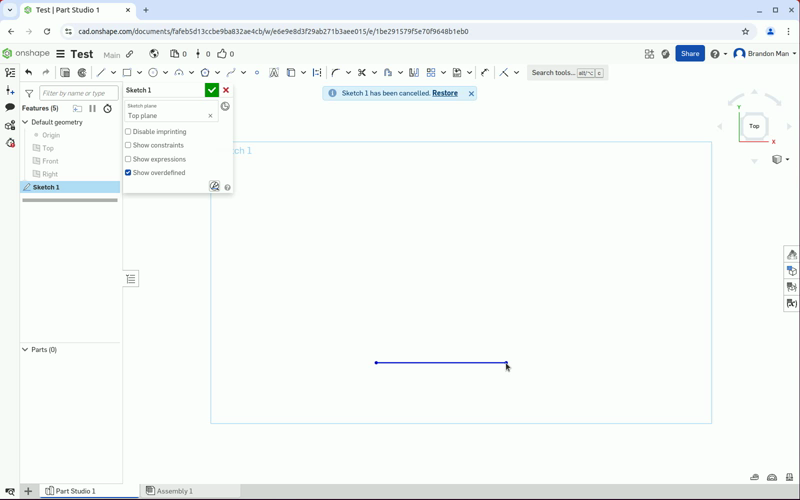
mouse_move(506, 362)
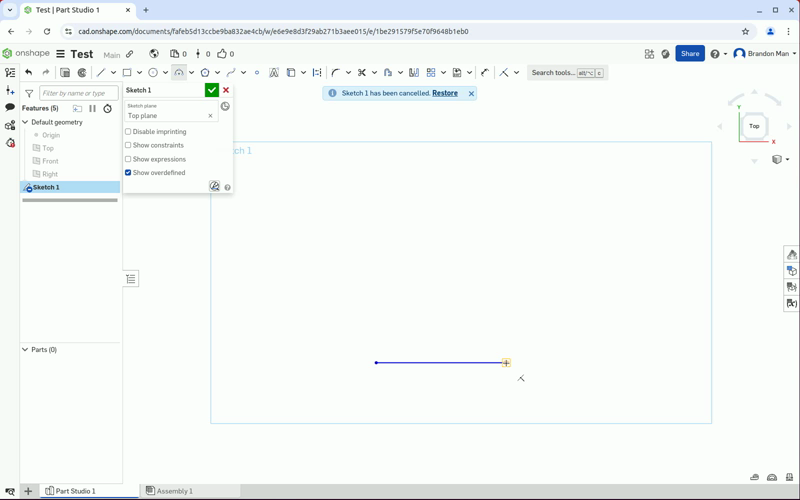
click(506, 362)
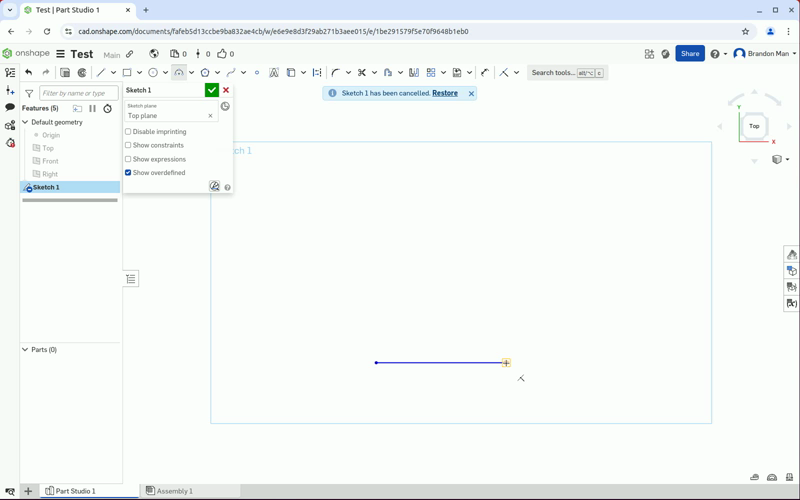
key_down(shift)
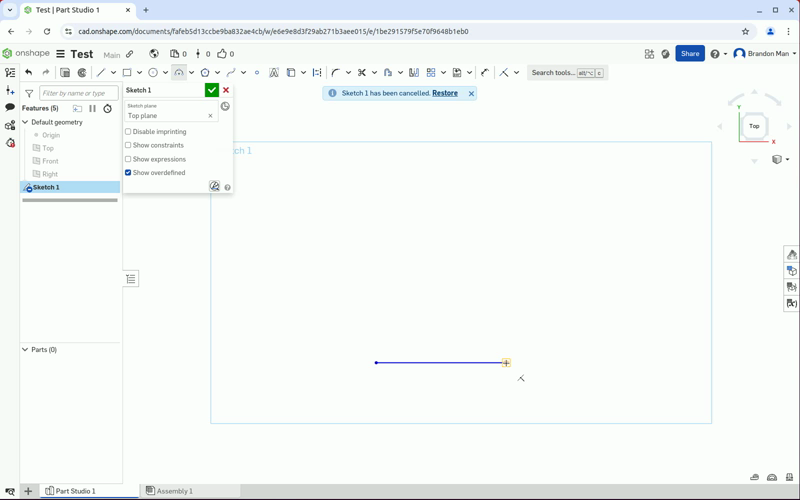
mouse_move(506, 232)
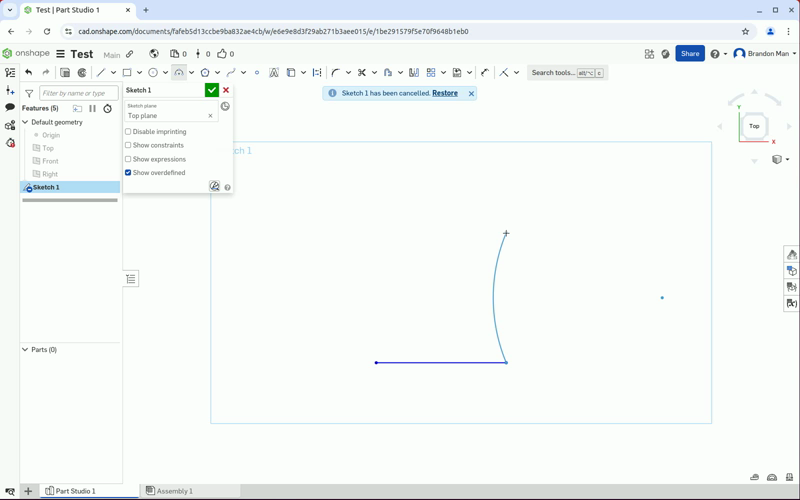
click(506, 232)
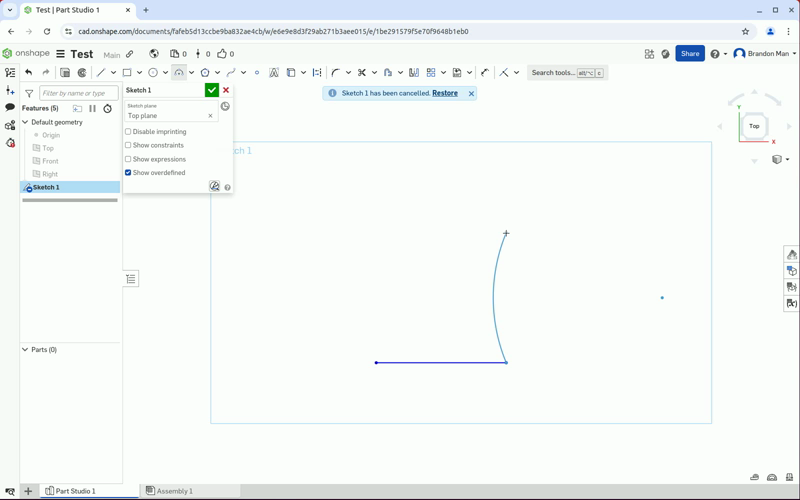
mouse_move(571, 297)
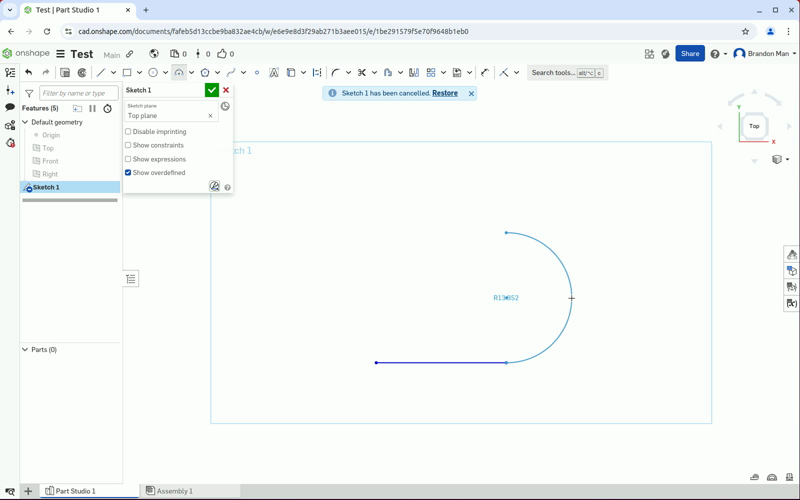
click(571, 297)
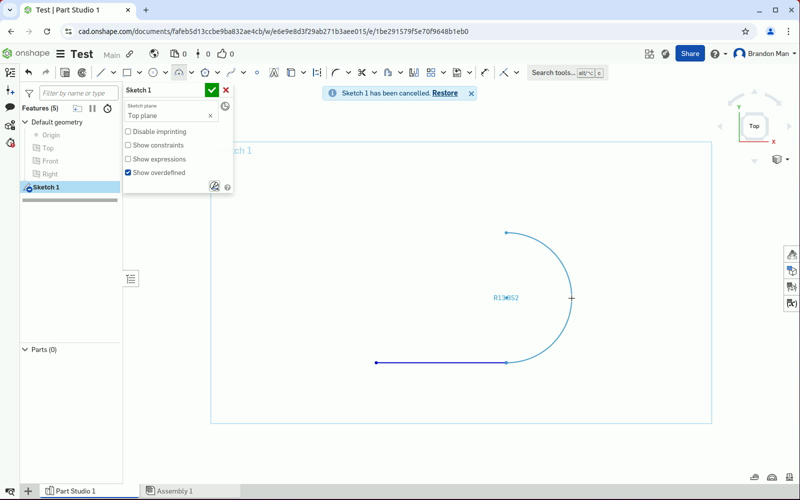
key_up(shift)
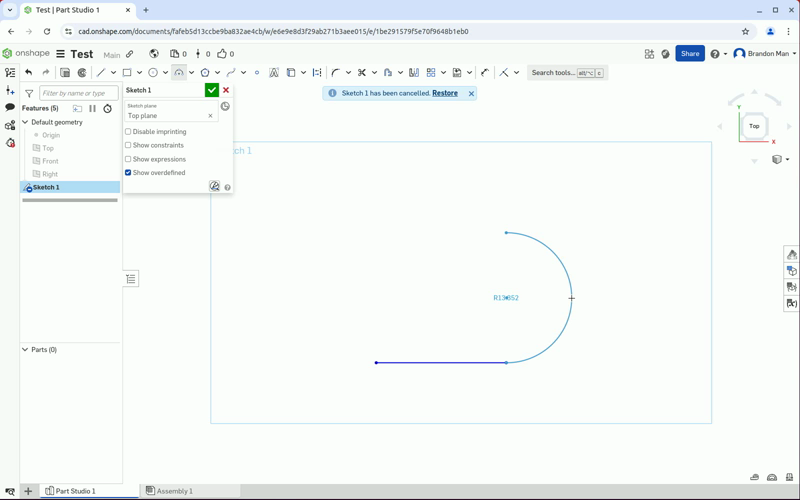
key(esc)
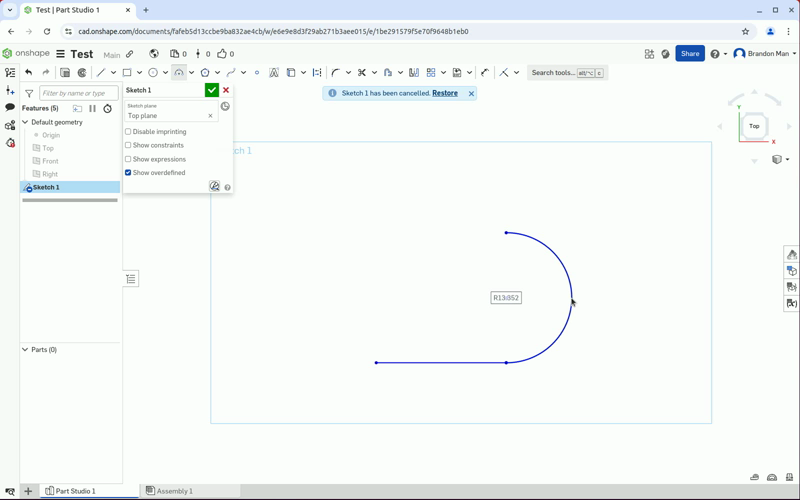
key(l)
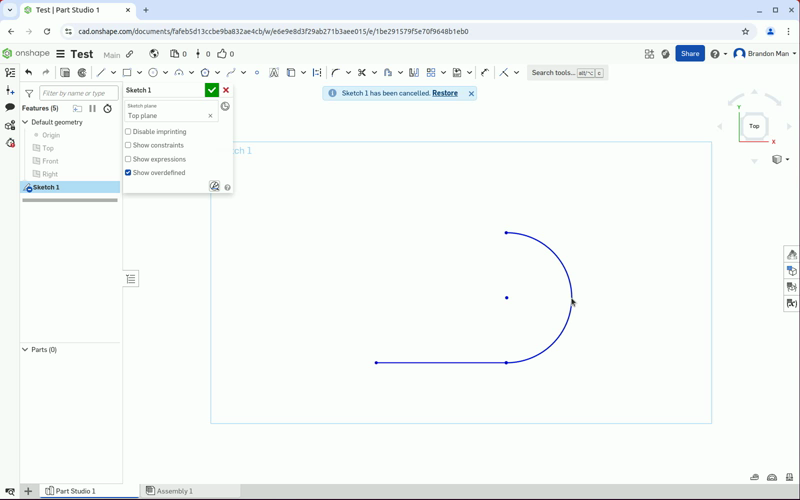
mouse_move(506, 232)
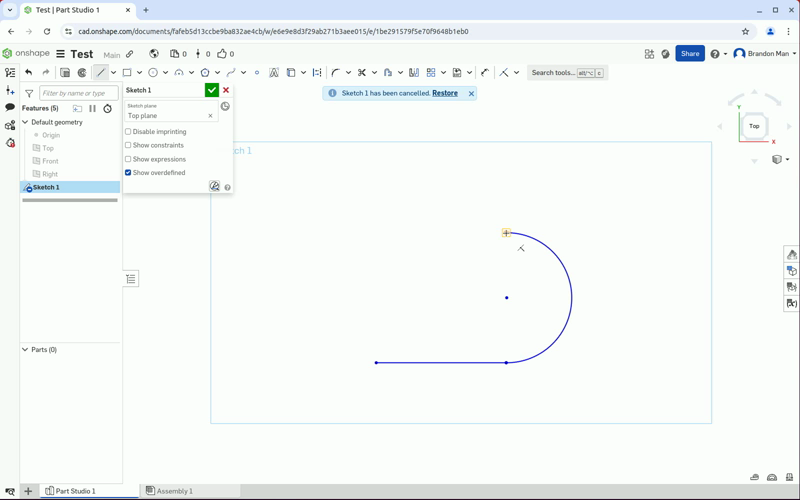
click(506, 232)
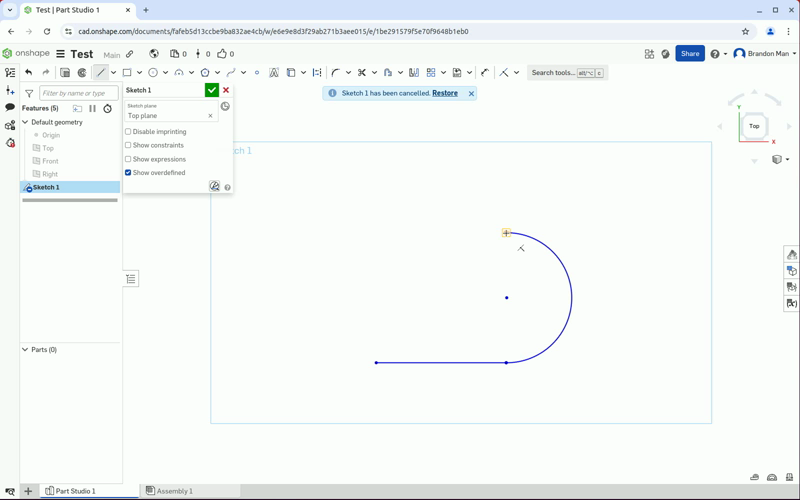
key_down(shift)
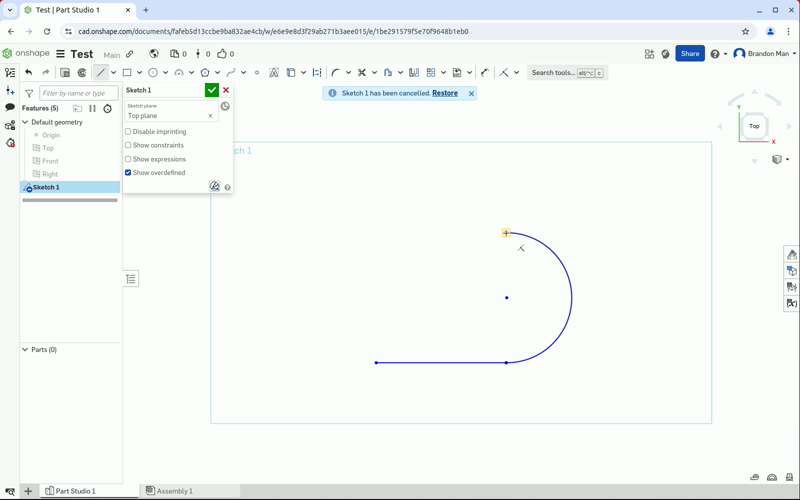
mouse_move(376, 232)
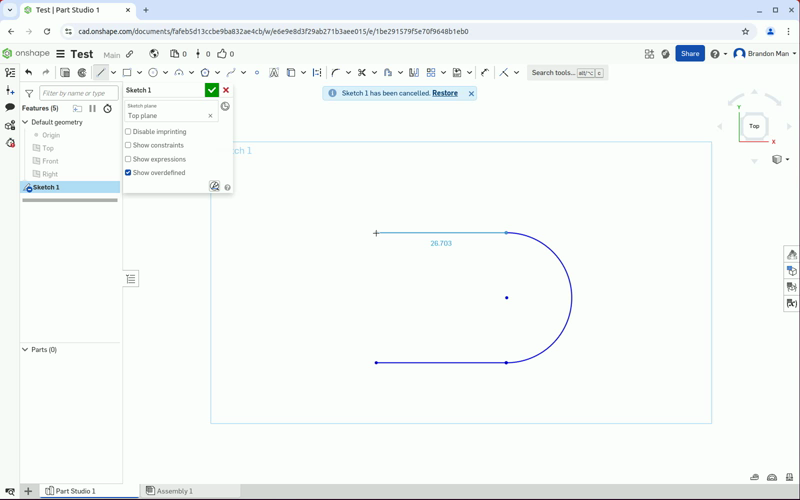
click(376, 232)
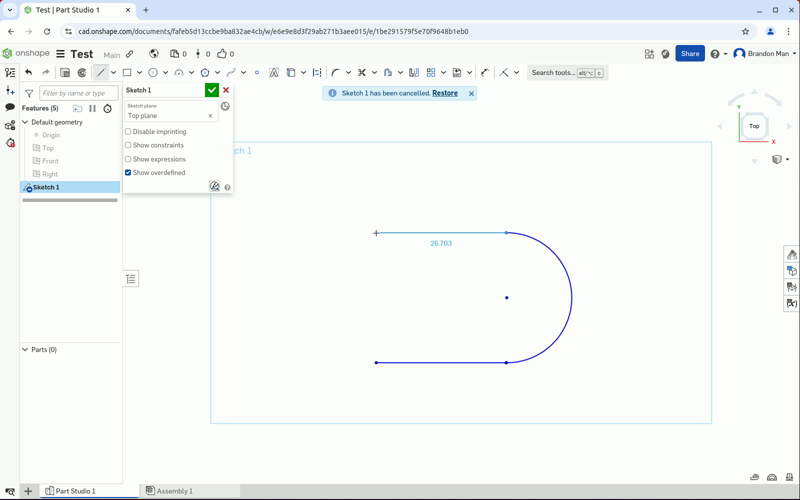
key_up(shift)
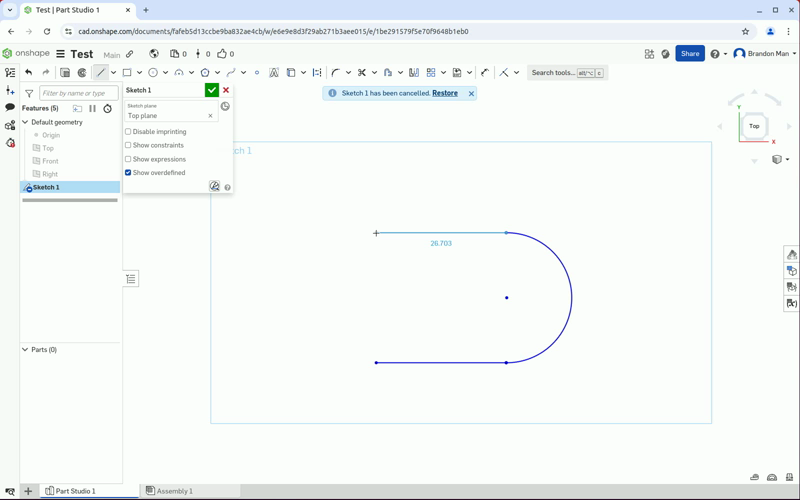
key_down(shift)
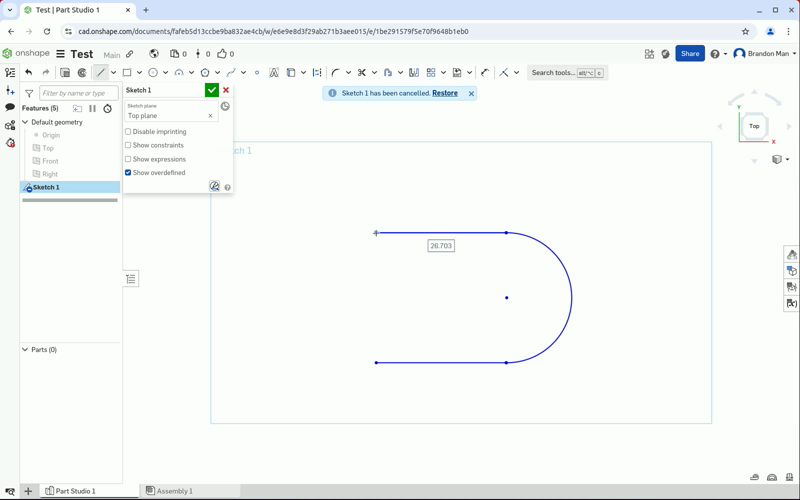
mouse_move(376, 362)
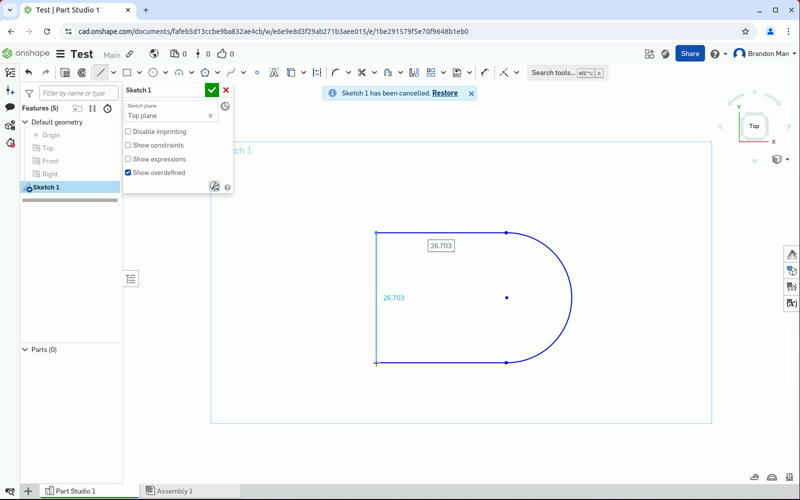
key_up(shift)
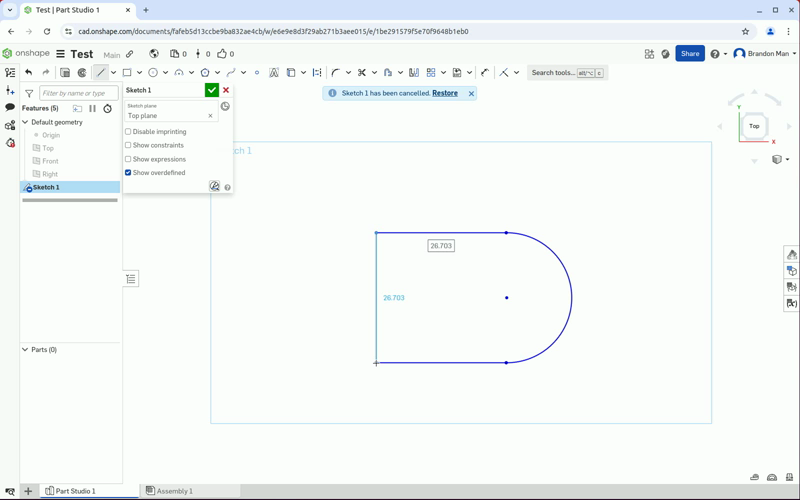
click(376, 362)
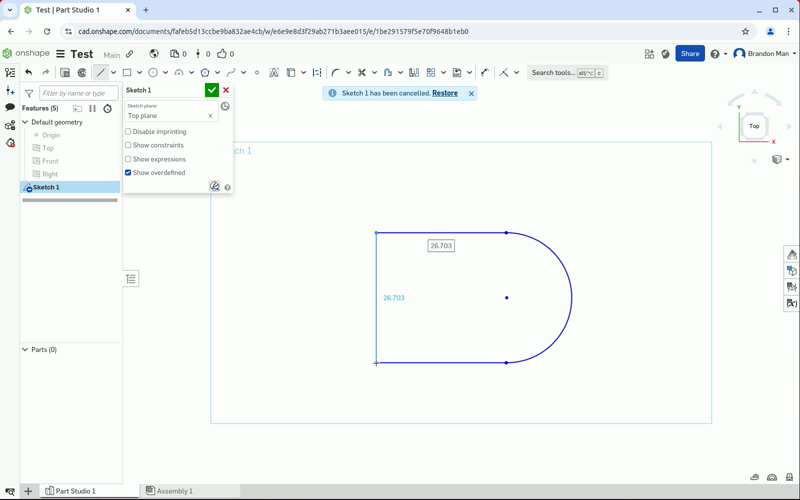
key(esc)
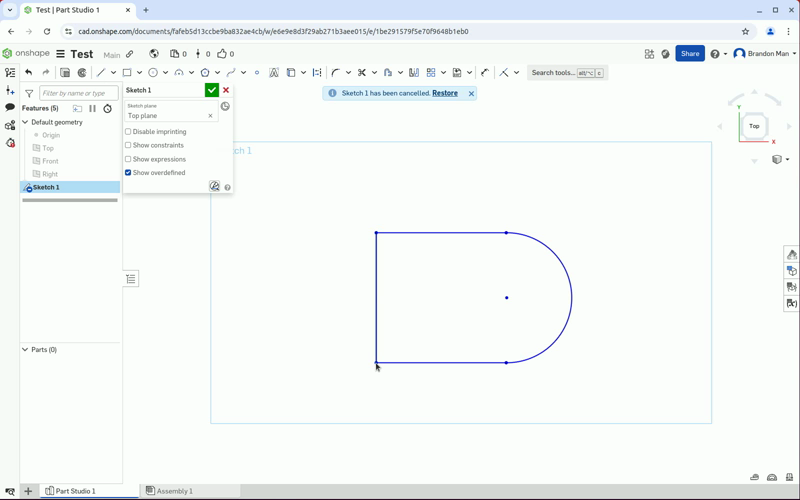
mouse_move(470, 263)
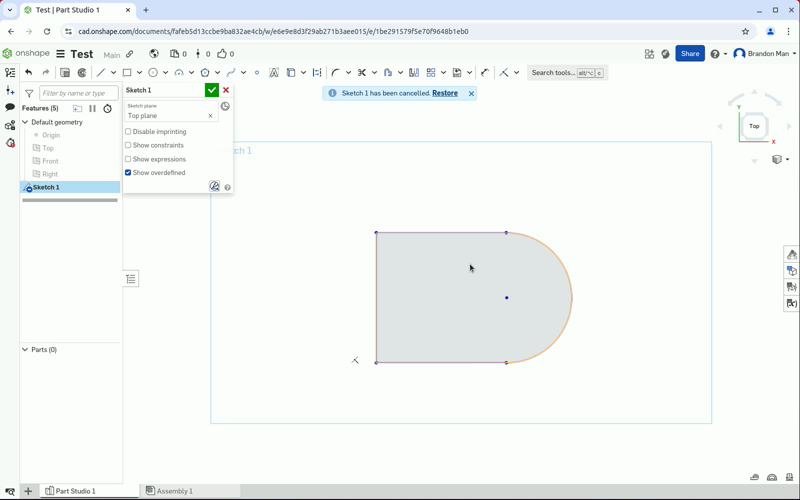
click(470, 263)
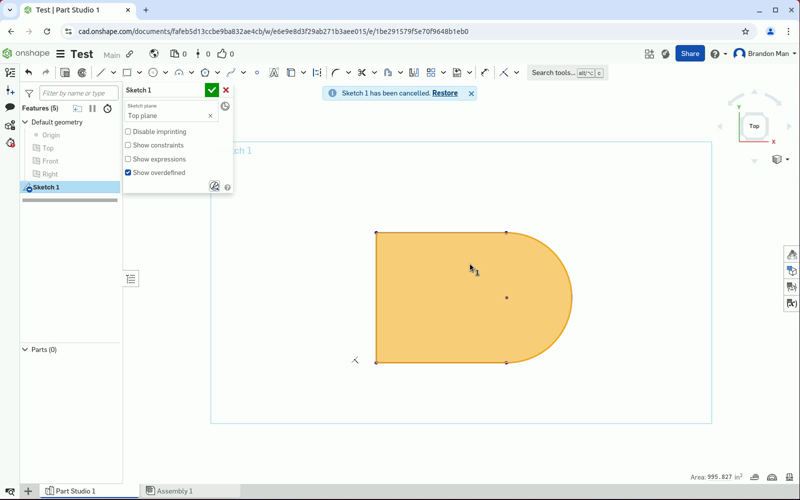
mouse_move(73, 352)
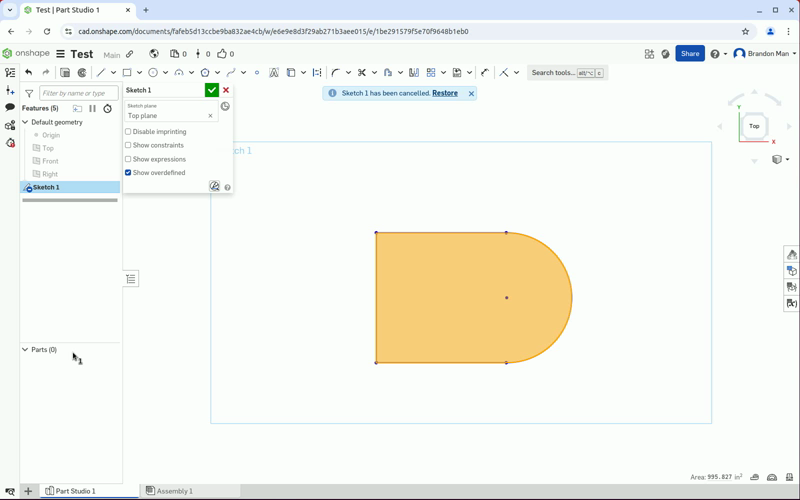
key(shift+y)
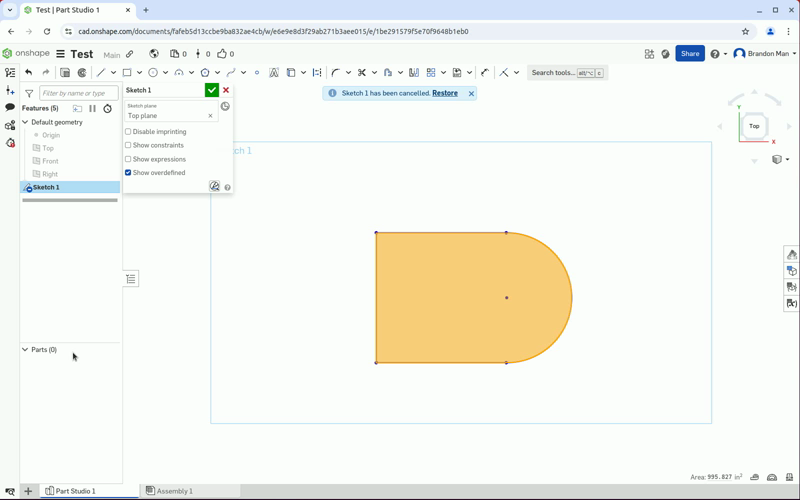
key(shift+e)
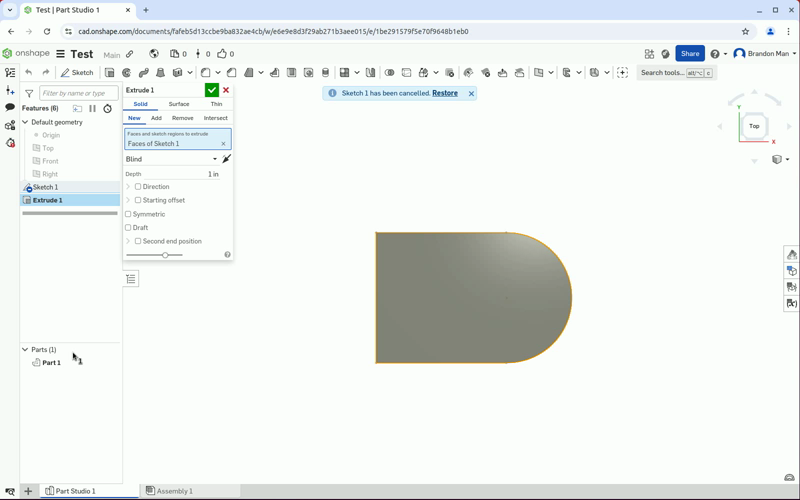
mouse_move(143, 106)
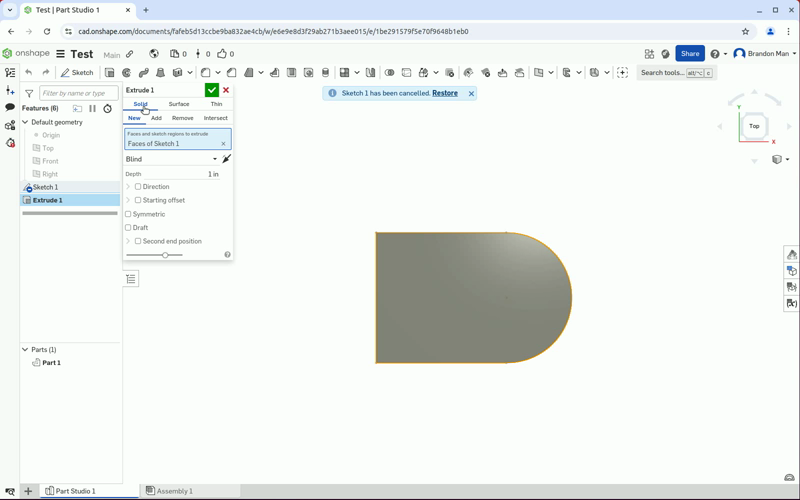
click(143, 106)
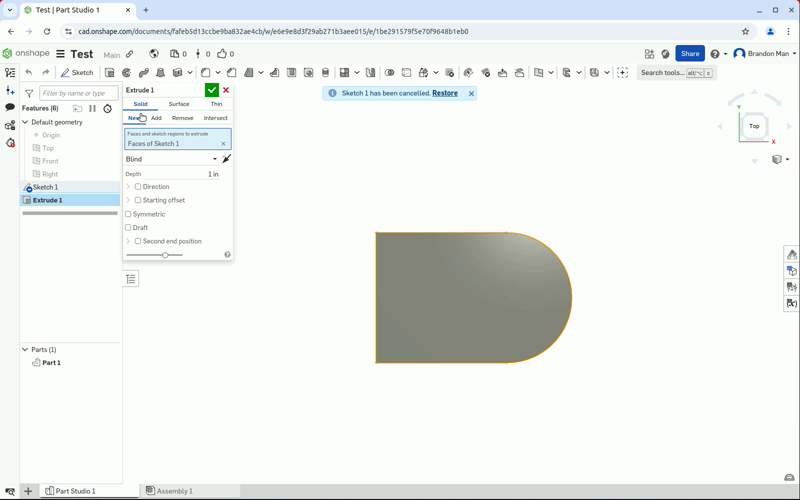
mouse_move(137, 120)
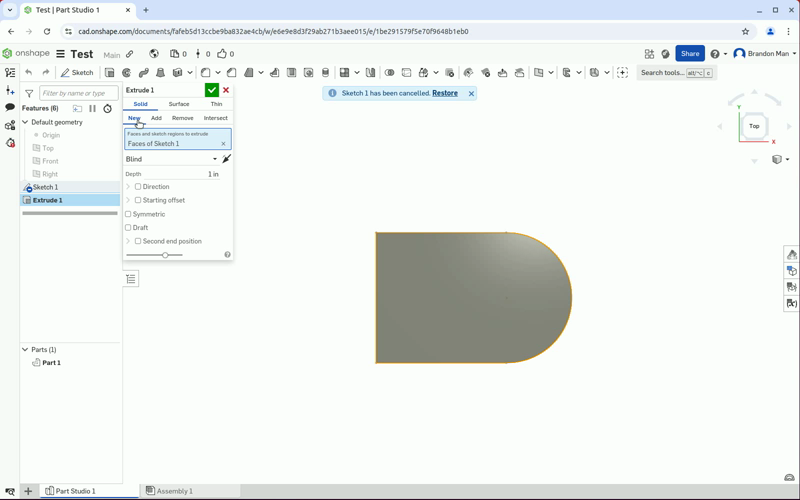
click(137, 120)
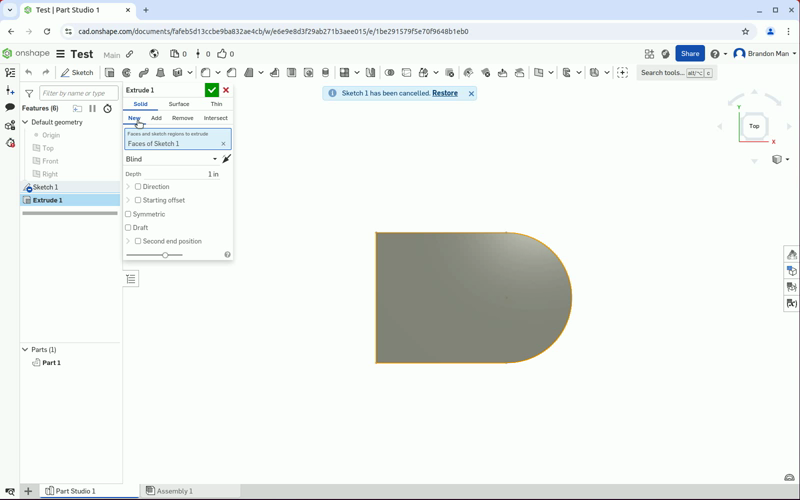
key(tab, 4)
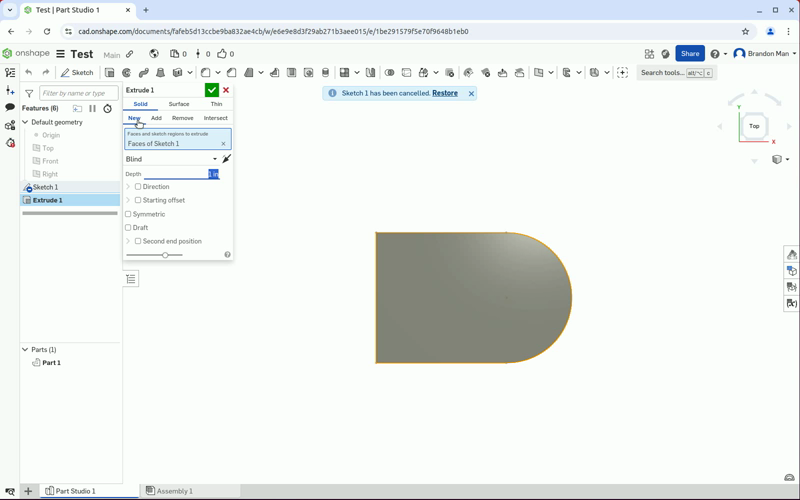
text(1.204)
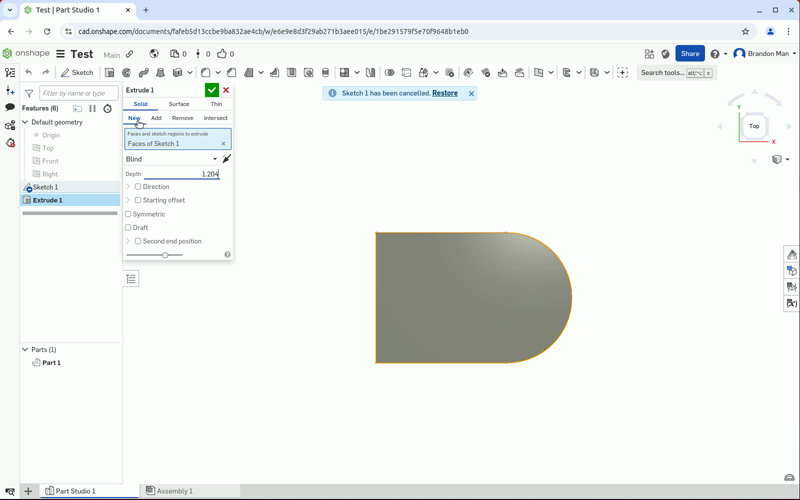
key(enter)
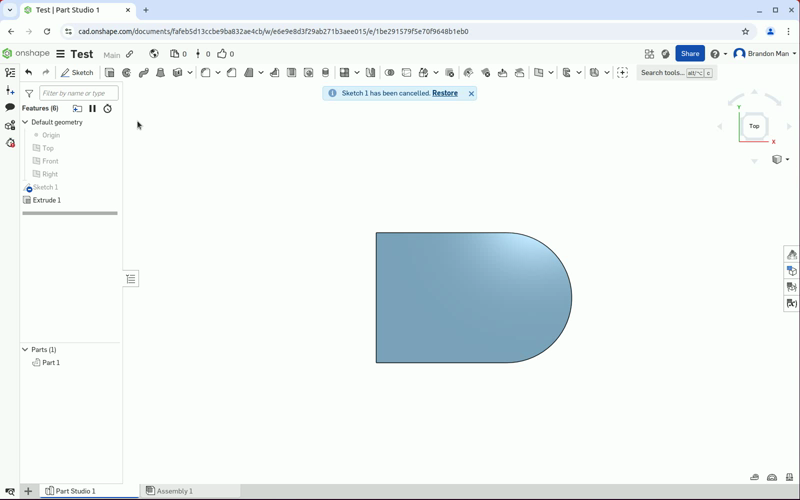
key(shift+h)
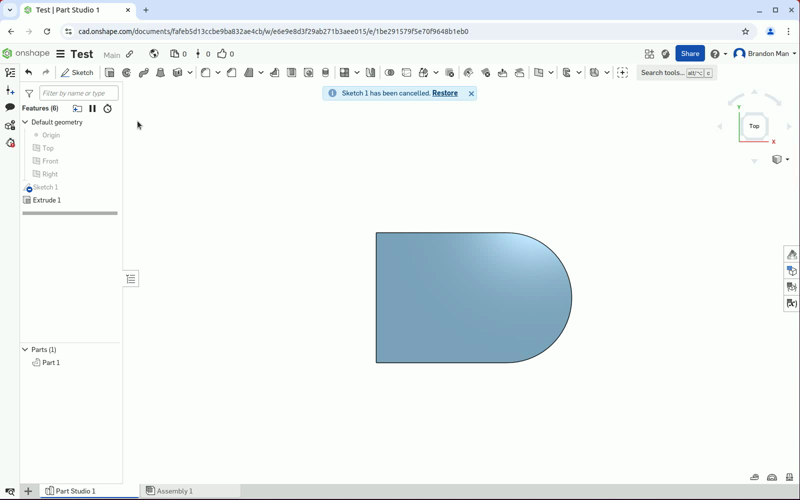
key(shift+h)
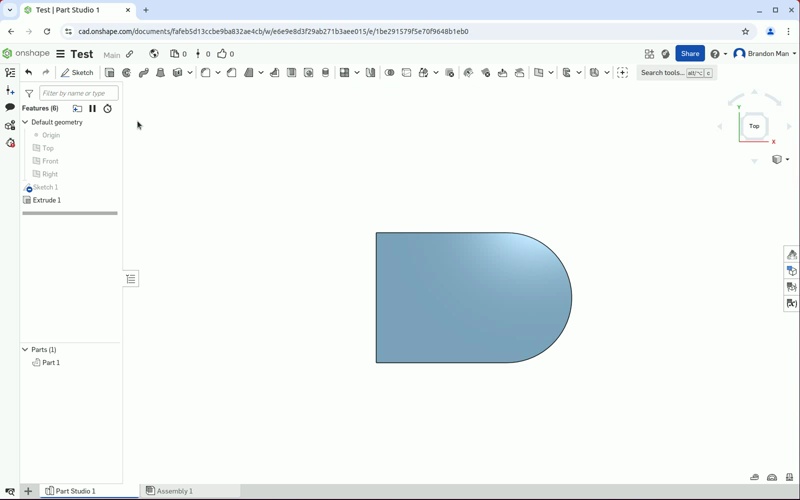
mouse_move(73, 189)
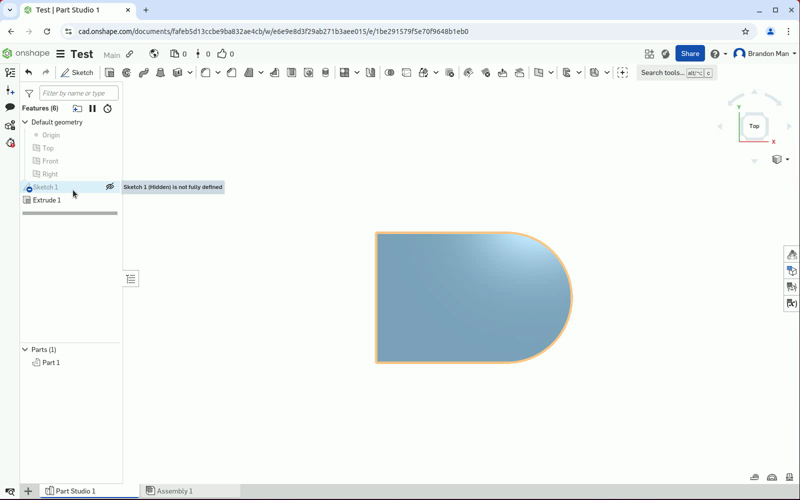
click(73, 189)
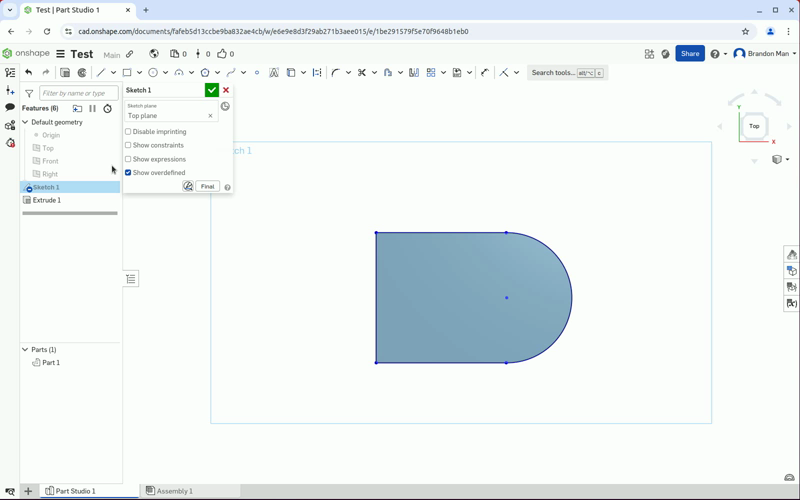
mouse_move(229, 92)
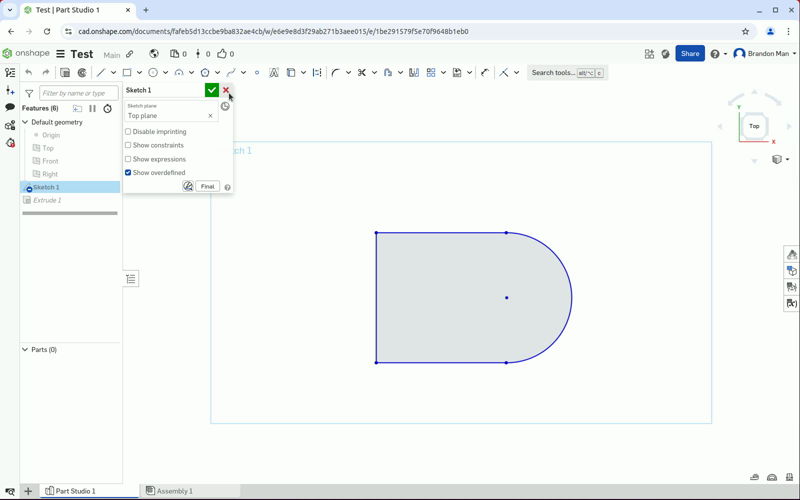
click(229, 92)
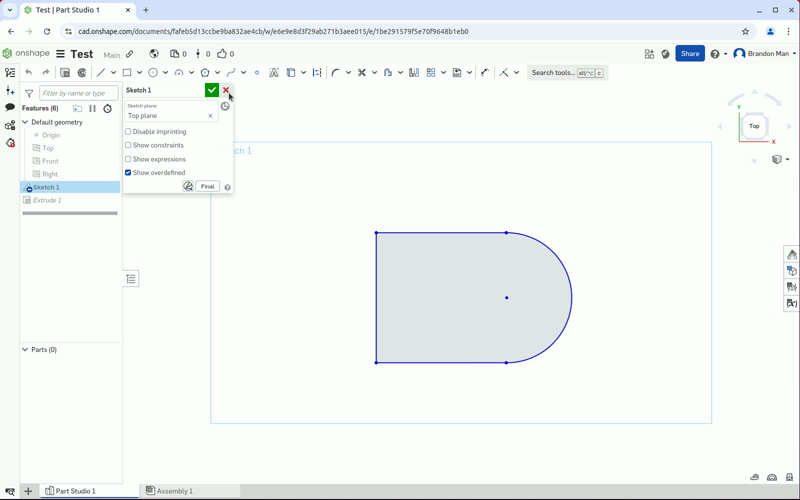
key(shift+s)
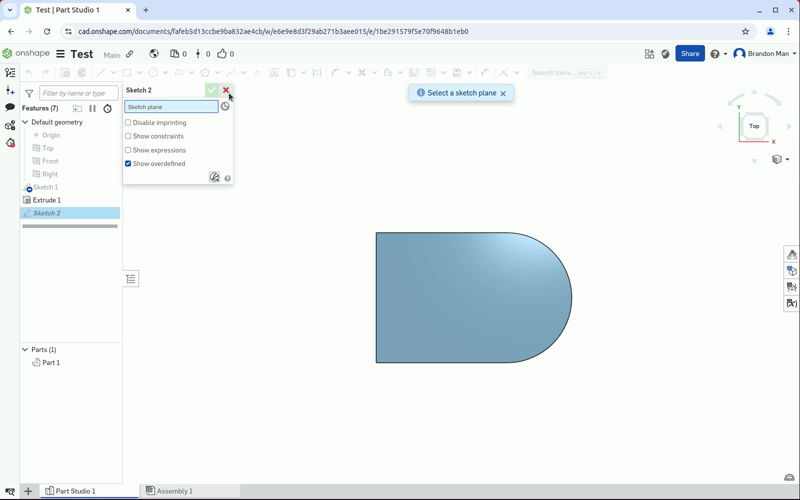
mouse_move(73, 150)
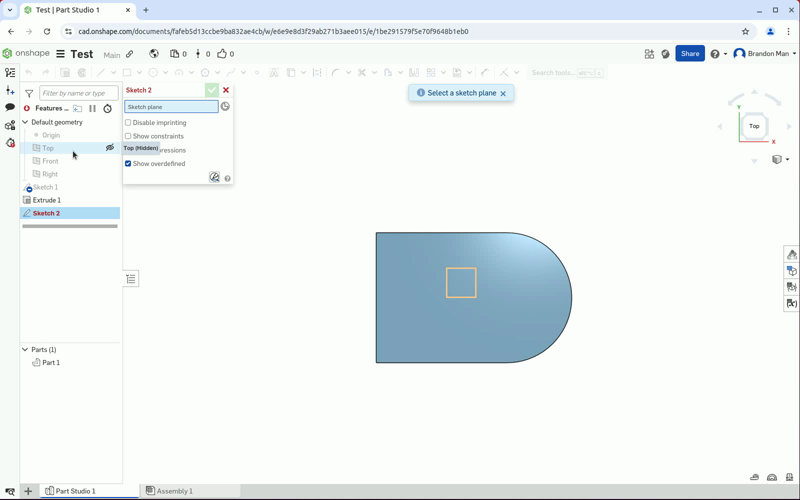
click(73, 150)
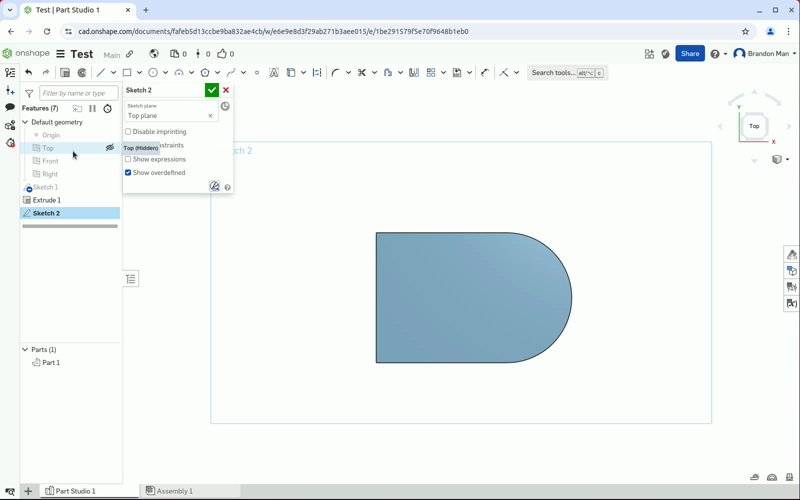
mouse_move(73, 352)
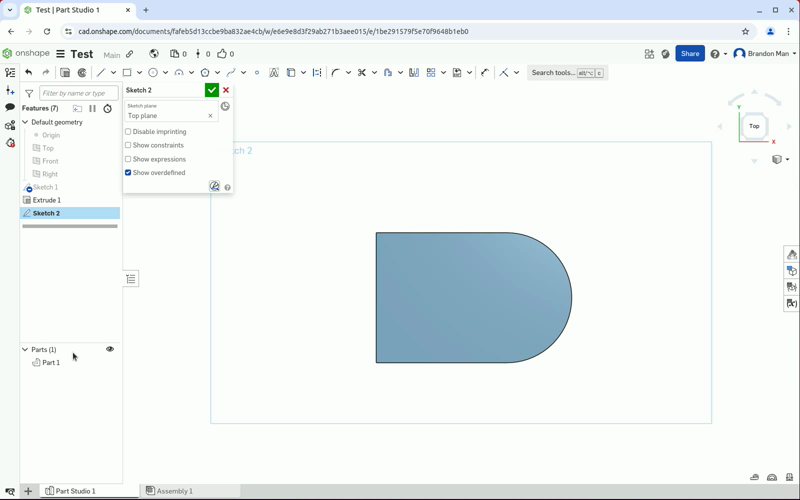
key(y)
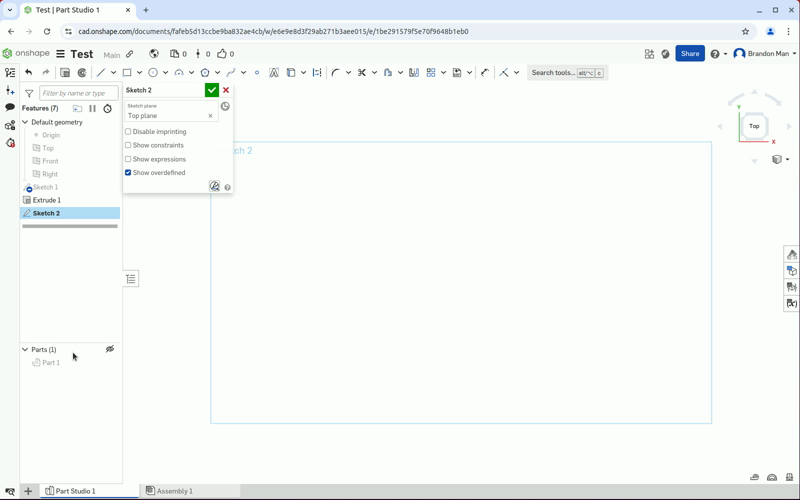
key(a)
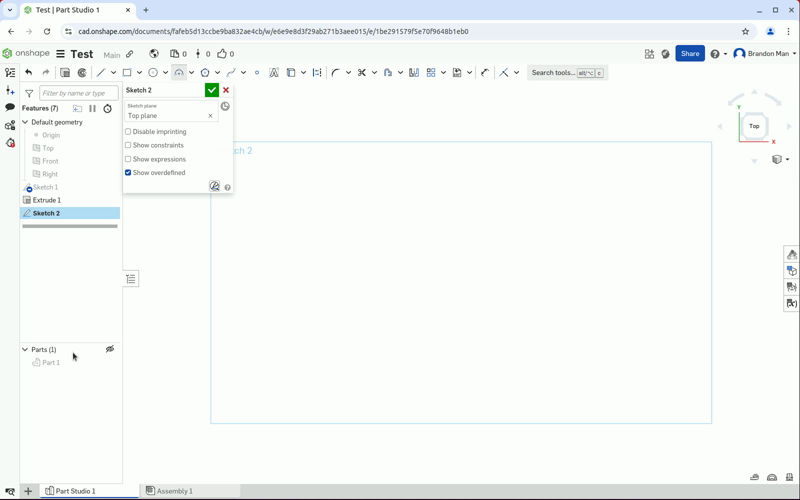
key_down(shift)
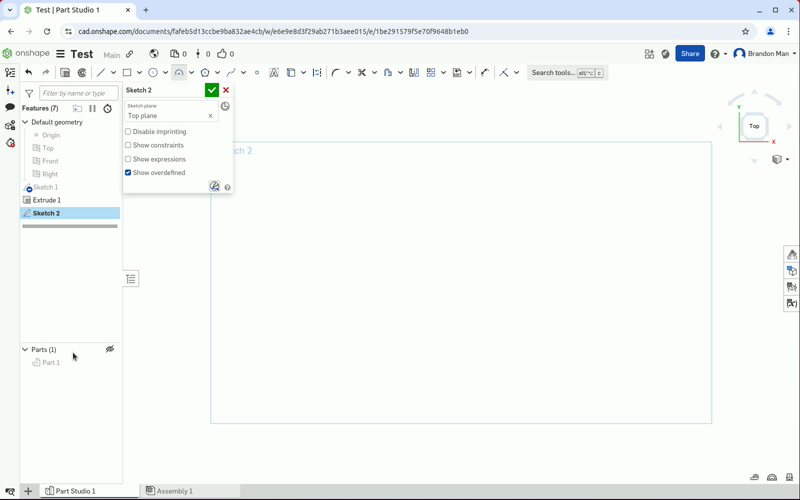
mouse_move(507, 362)
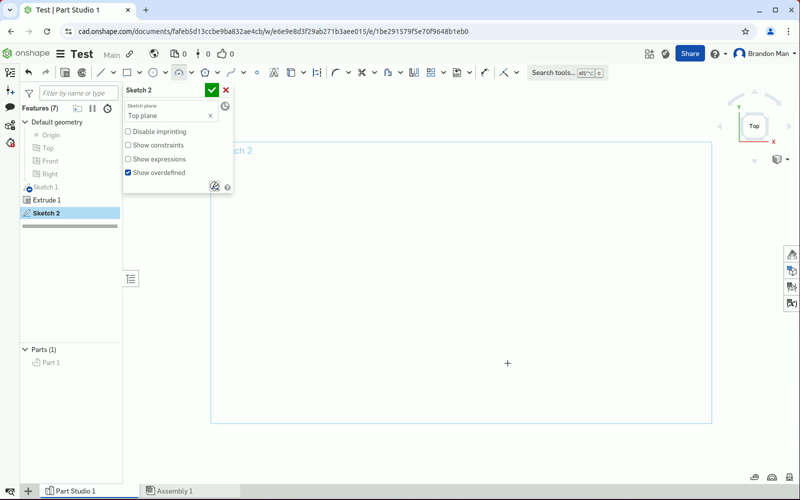
click(507, 362)
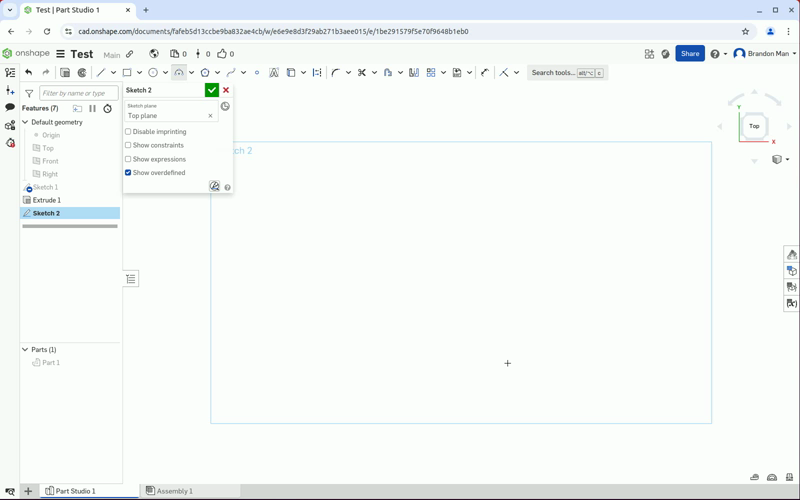
key_up(shift)
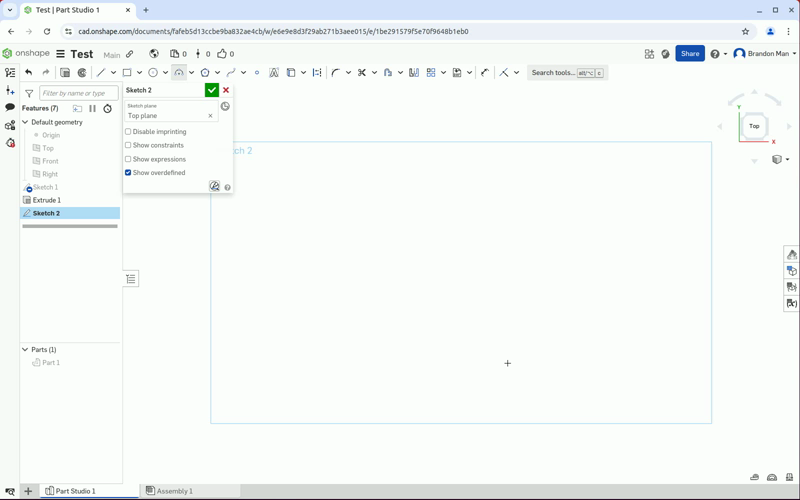
key_down(shift)
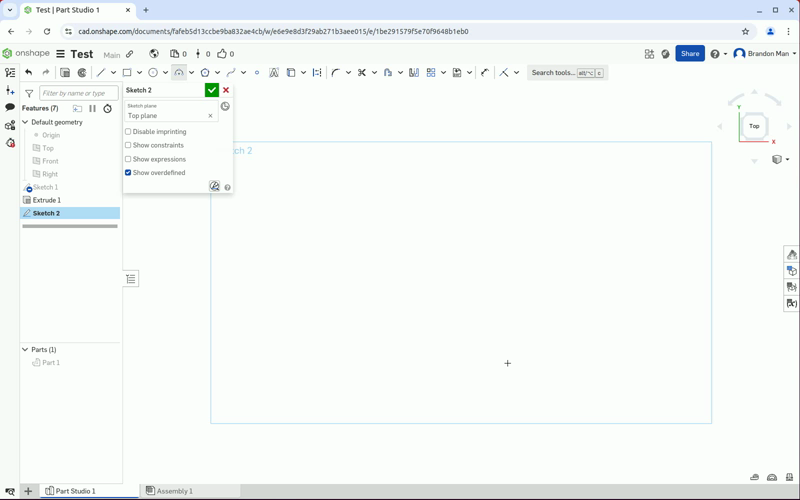
mouse_move(507, 231)
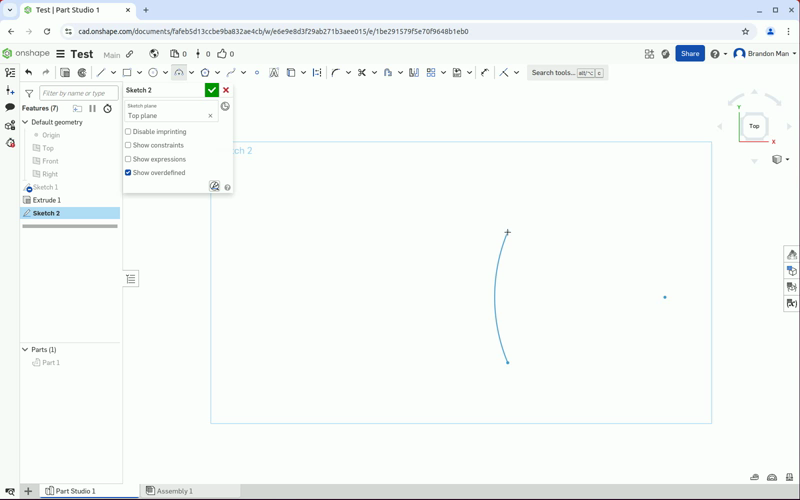
click(507, 231)
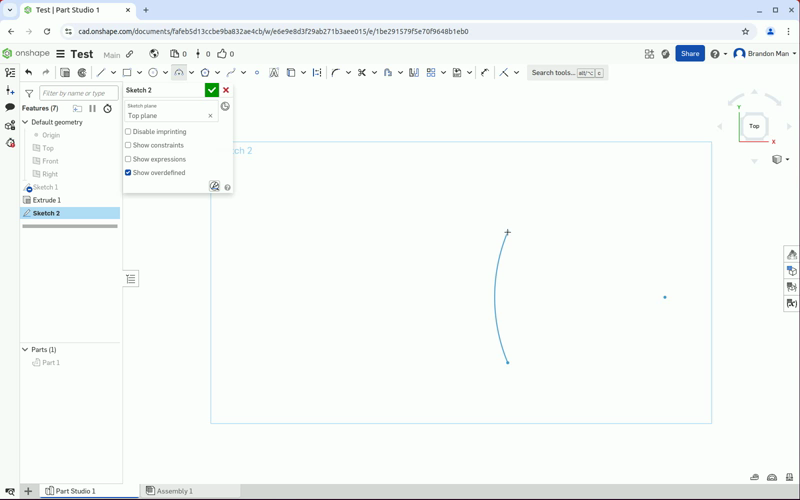
mouse_move(573, 297)
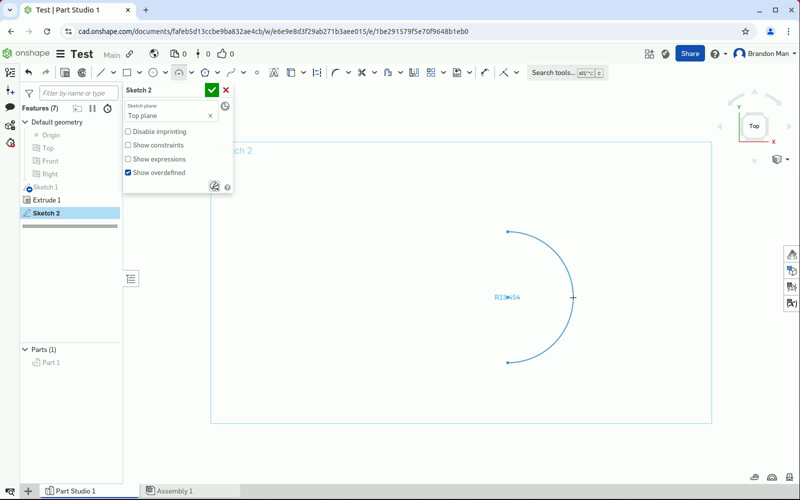
click(573, 297)
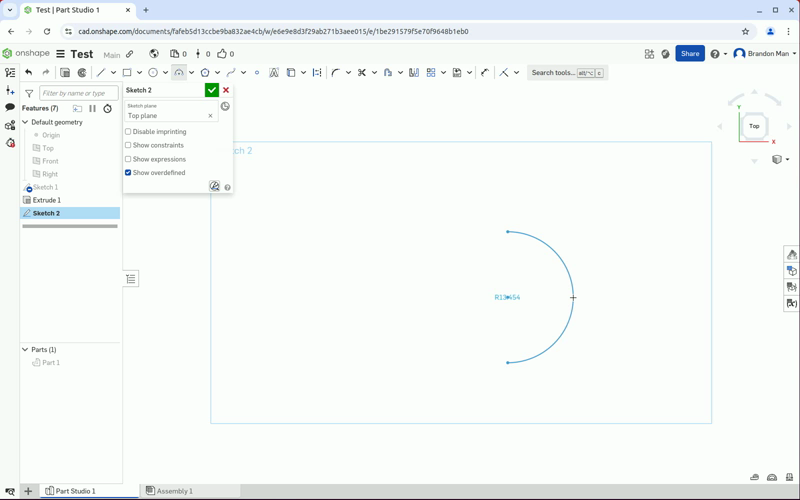
key_up(shift)
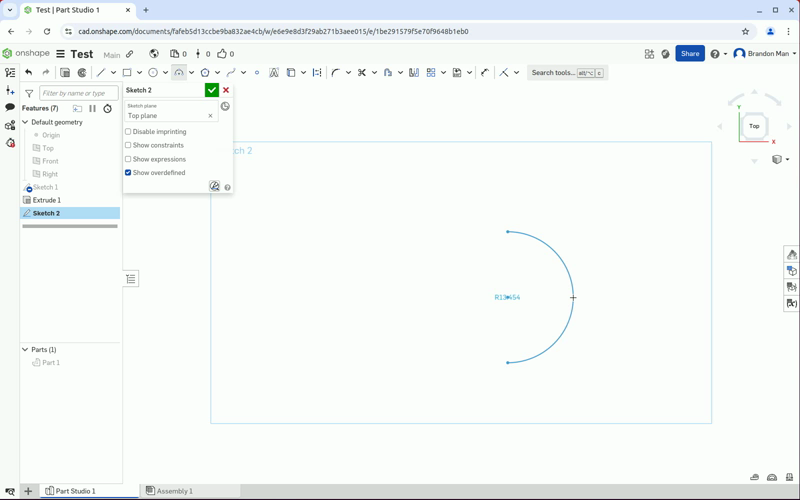
key(esc)
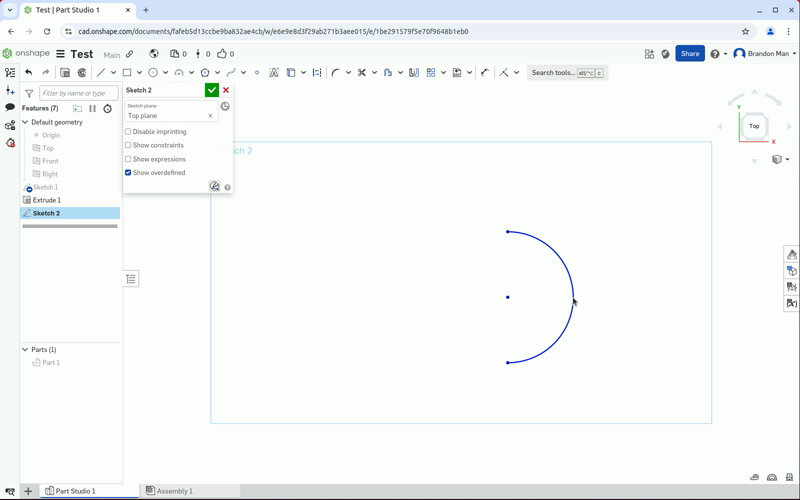
key(l)
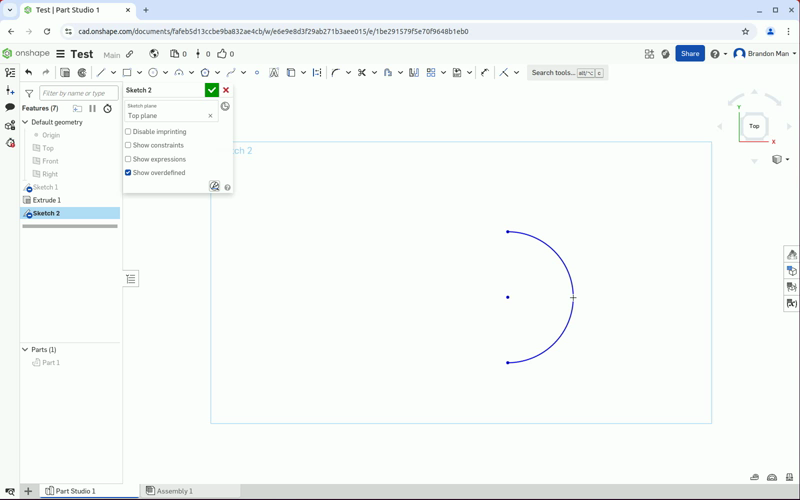
mouse_move(507, 231)
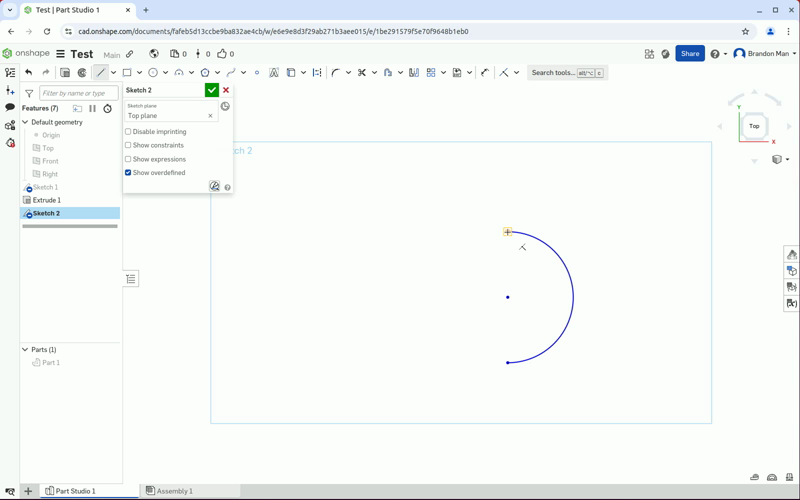
click(507, 231)
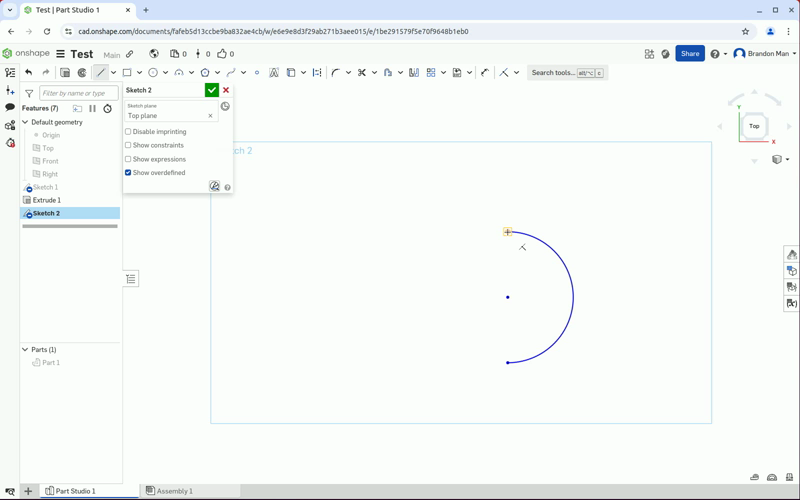
key_down(shift)
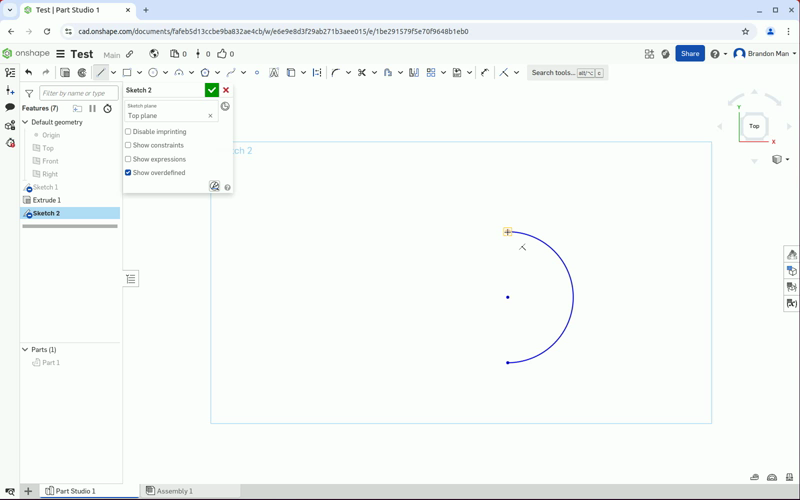
mouse_move(537, 231)
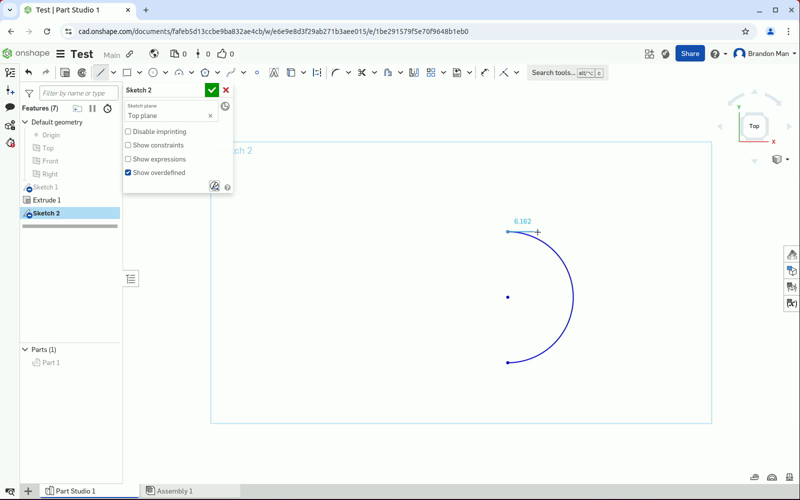
mouse_move(507, 275)
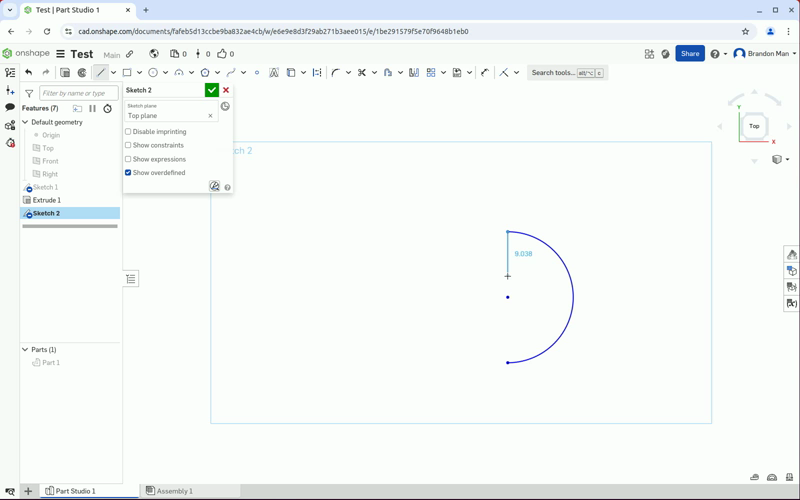
click(507, 275)
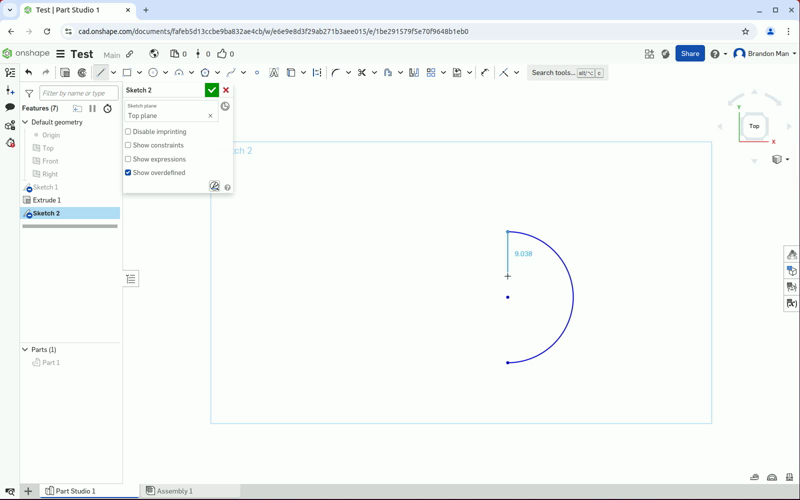
key_up(shift)
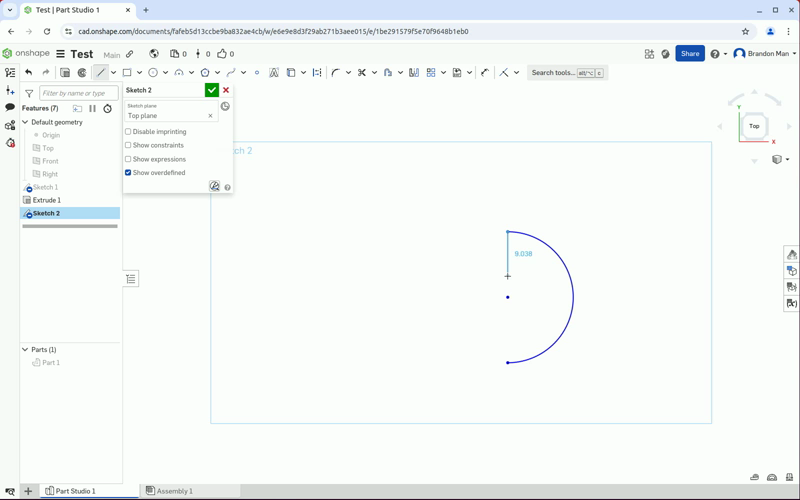
key(esc)
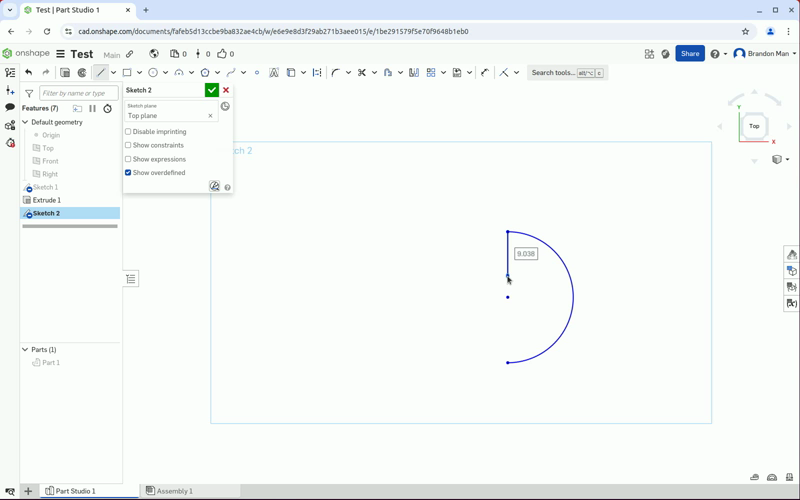
key(a)
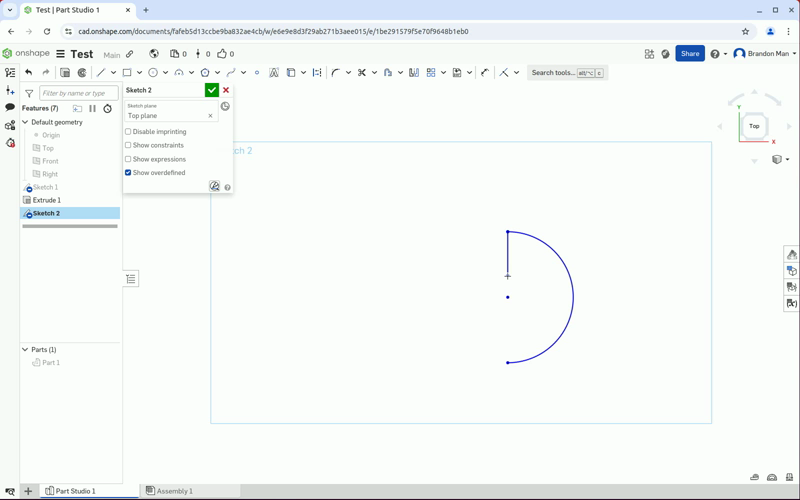
mouse_move(507, 275)
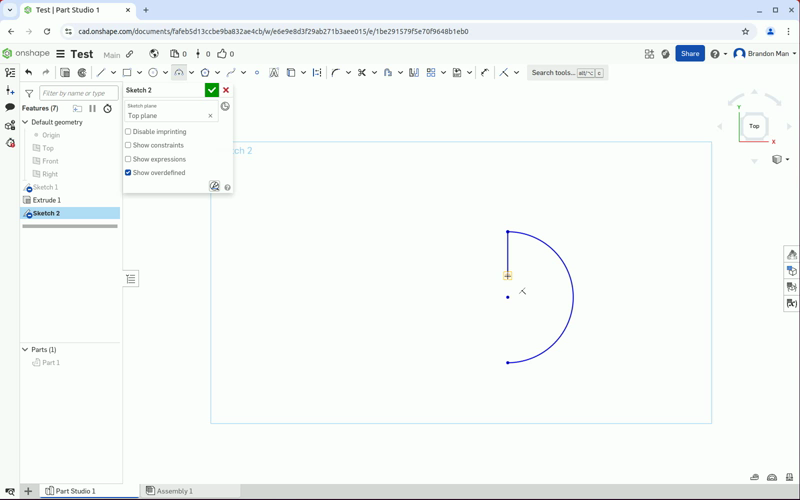
click(507, 275)
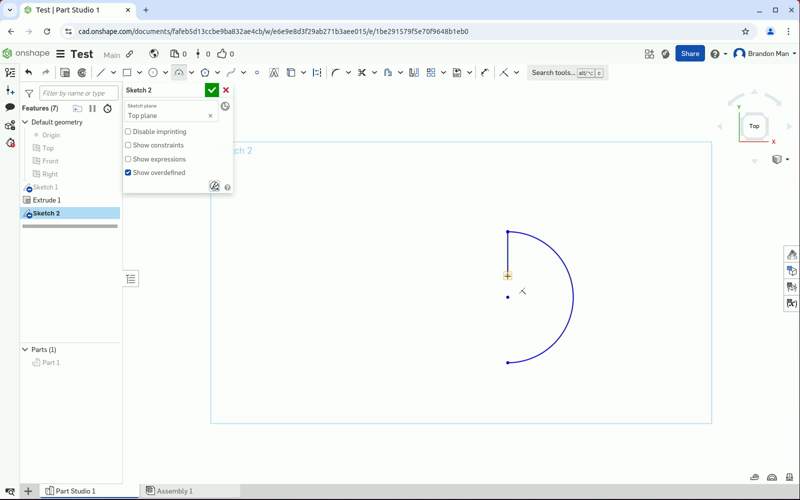
key_down(shift)
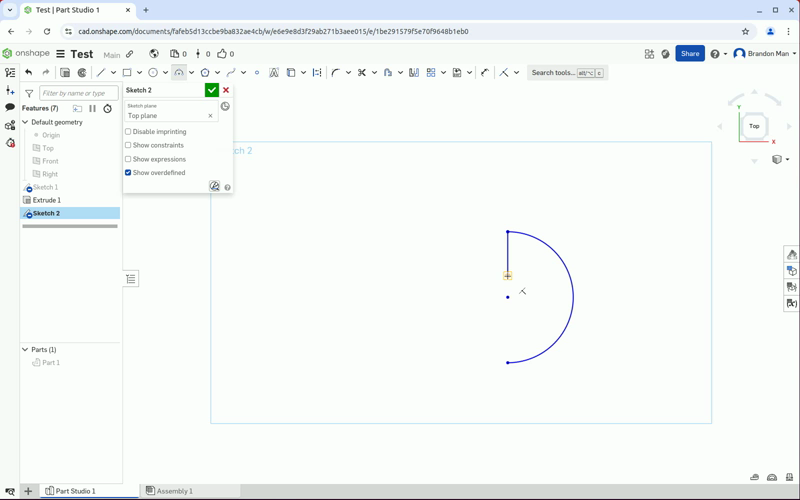
mouse_move(507, 318)
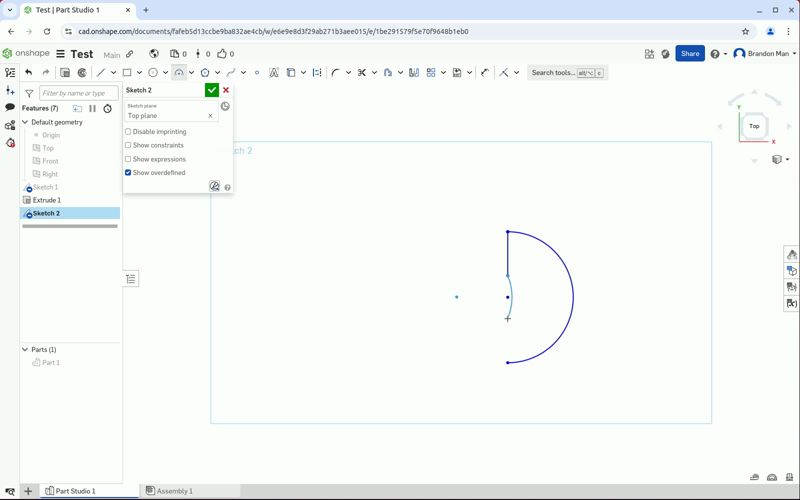
click(507, 318)
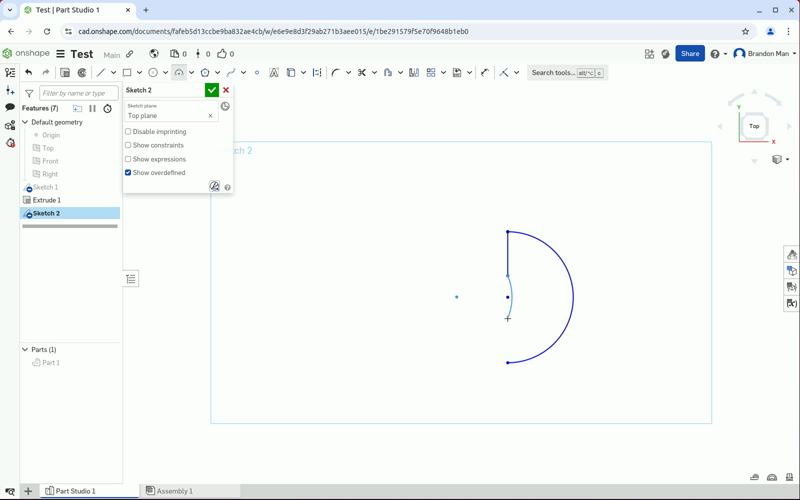
mouse_move(528, 297)
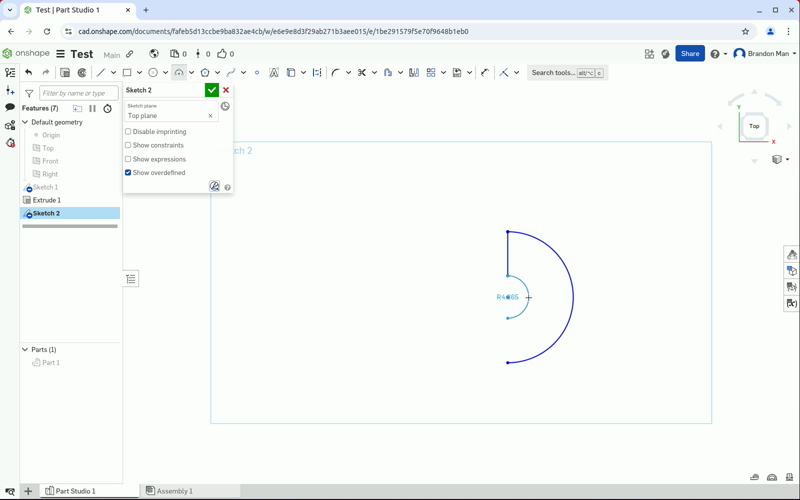
click(528, 297)
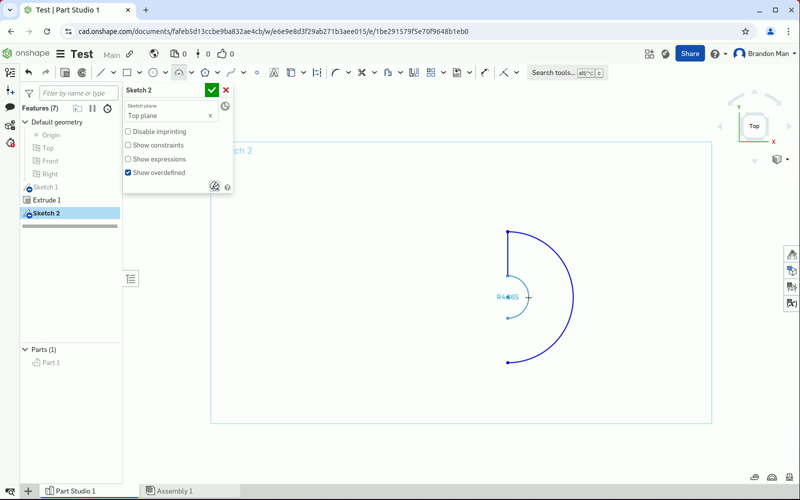
key_up(shift)
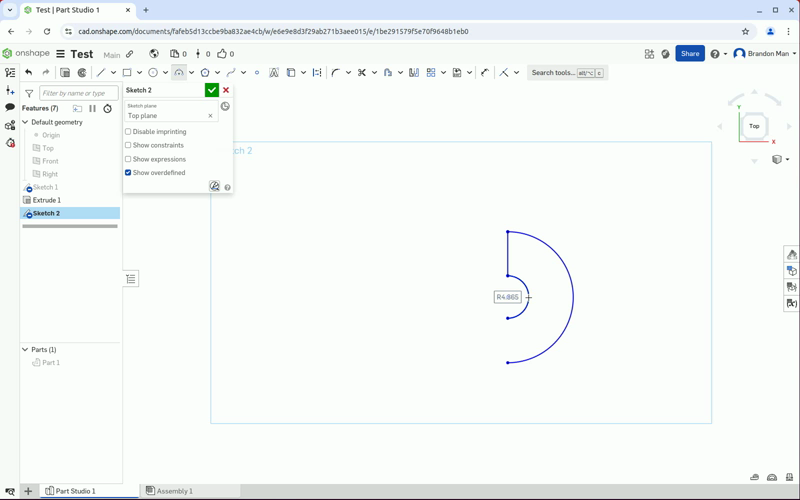
key(esc)
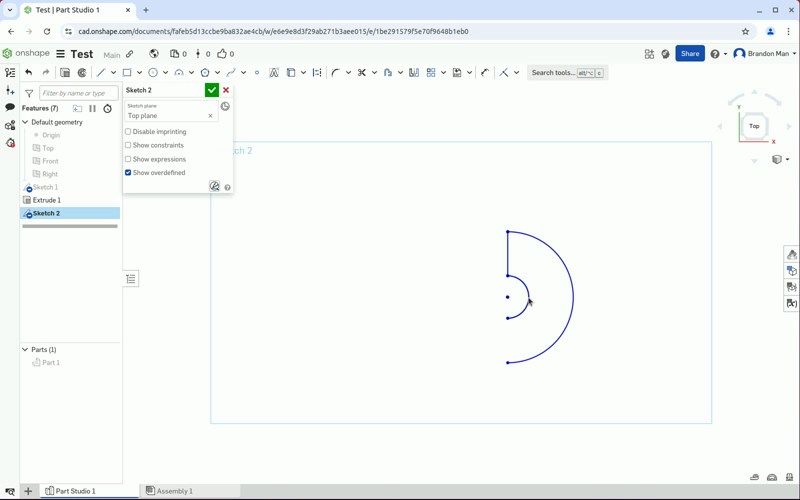
key(l)
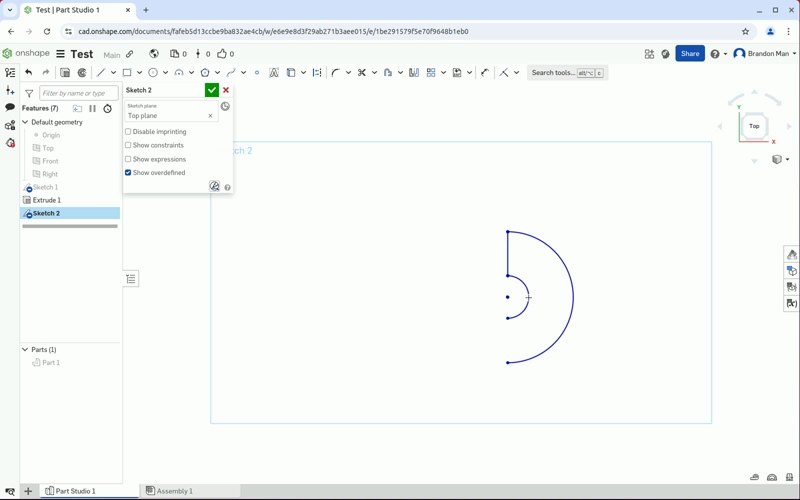
mouse_move(507, 318)
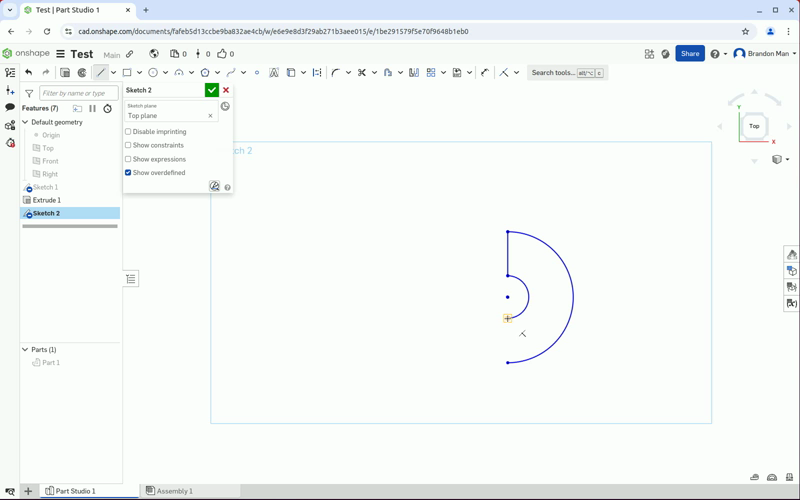
click(507, 318)
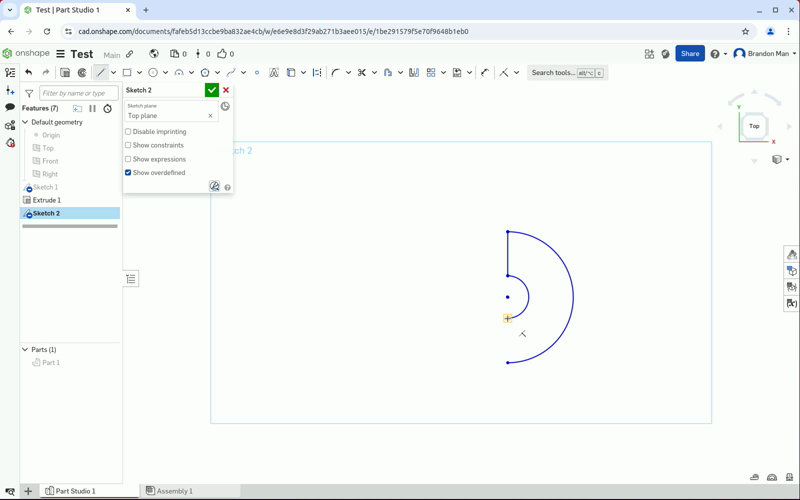
mouse_move(537, 318)
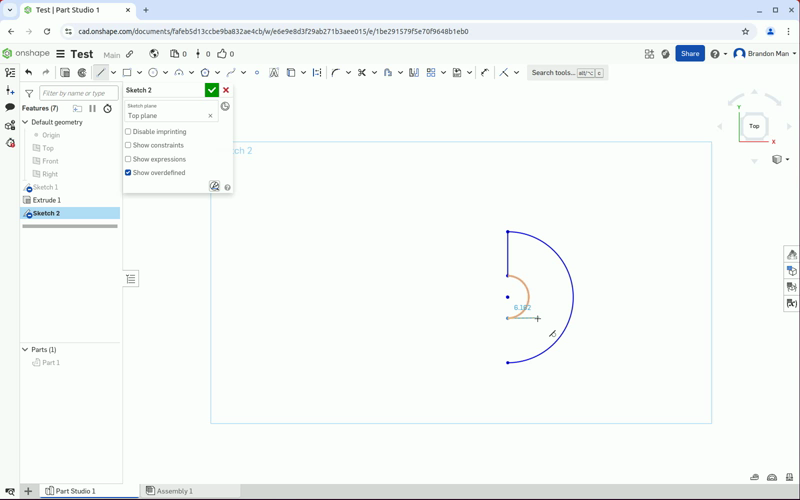
key_down(shift)
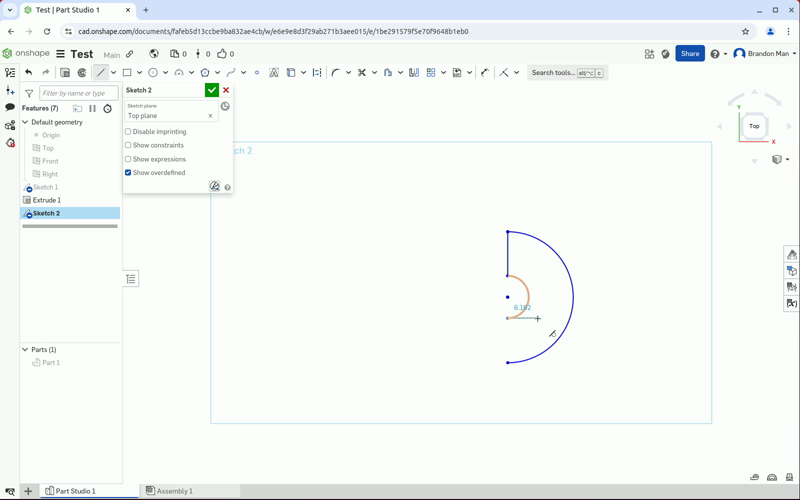
mouse_move(507, 362)
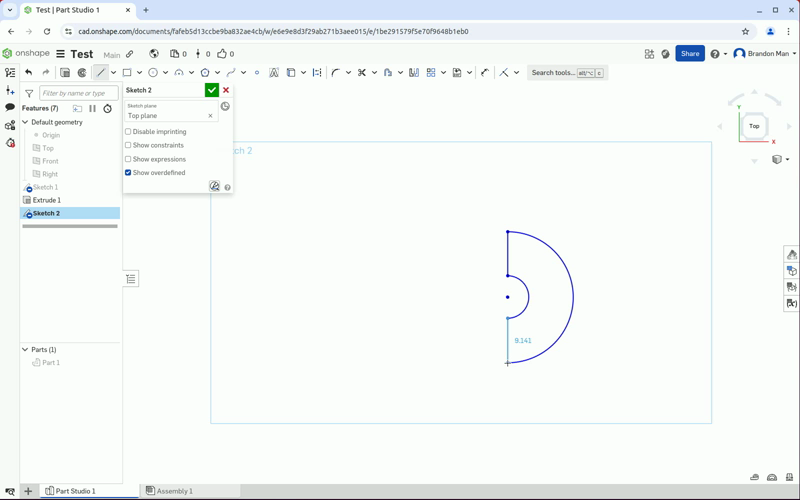
key_up(shift)
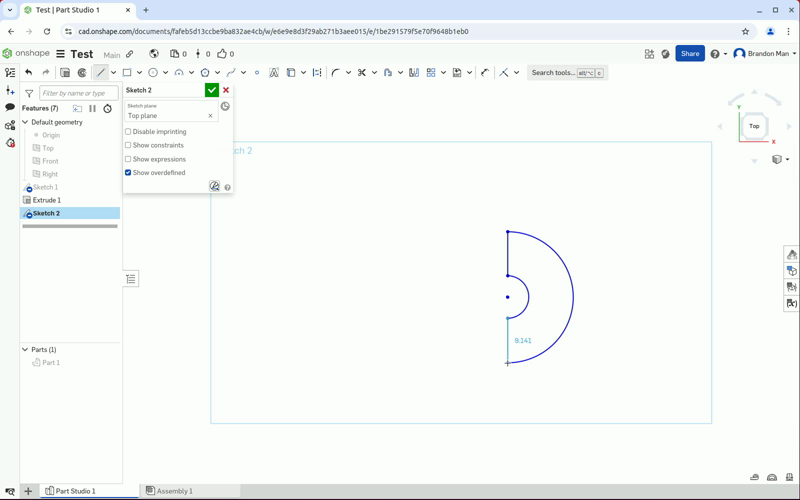
click(507, 362)
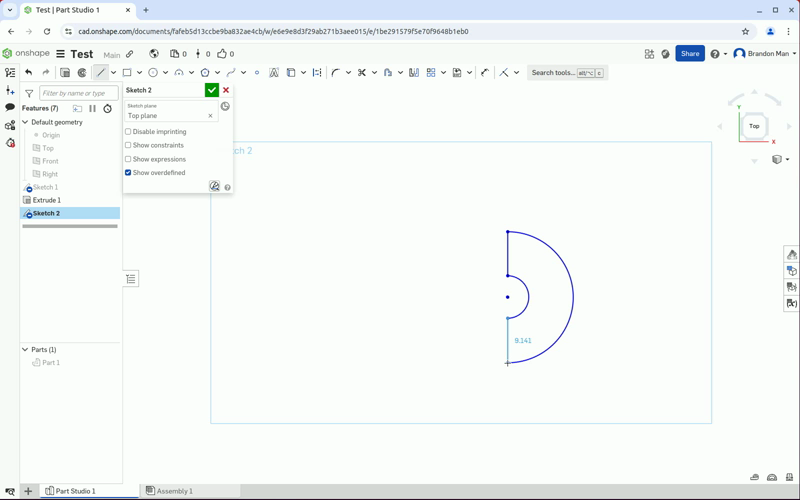
key(esc)
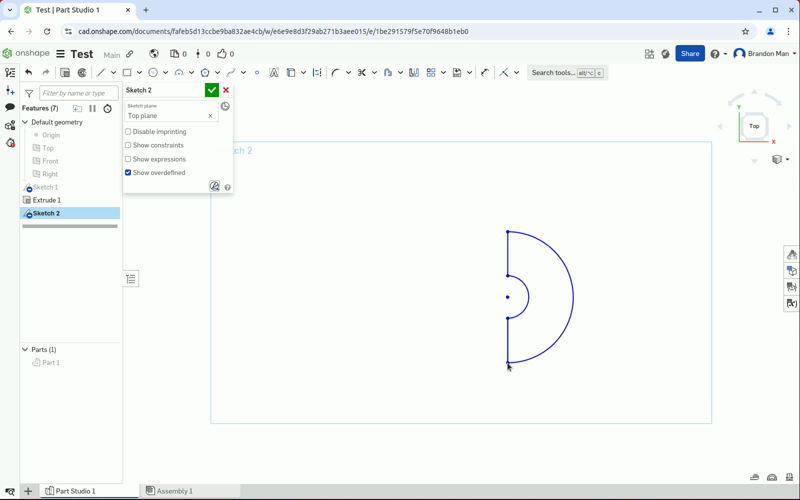
key(c)
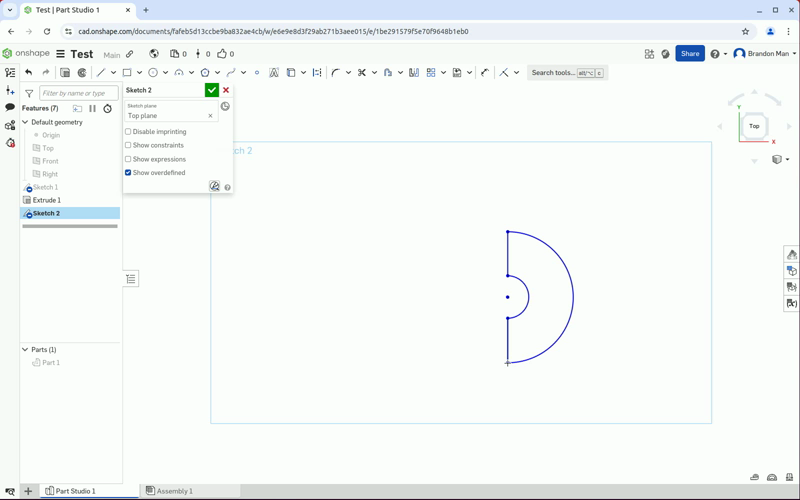
key_down(shift)
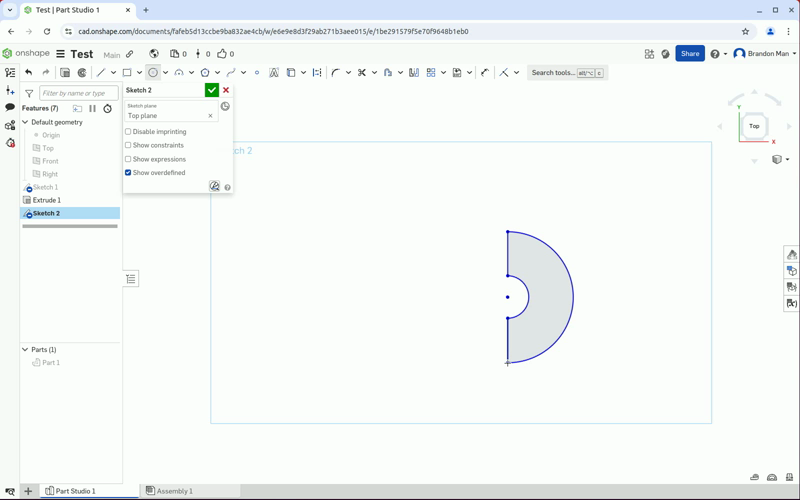
mouse_move(542, 332)
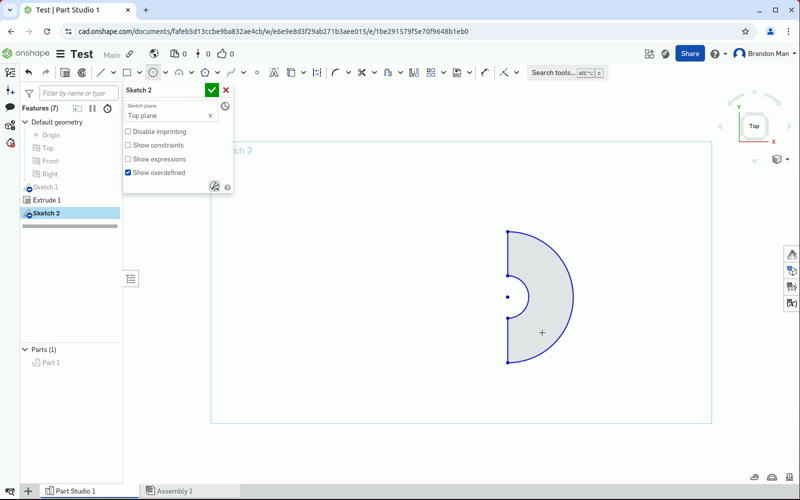
click(542, 332)
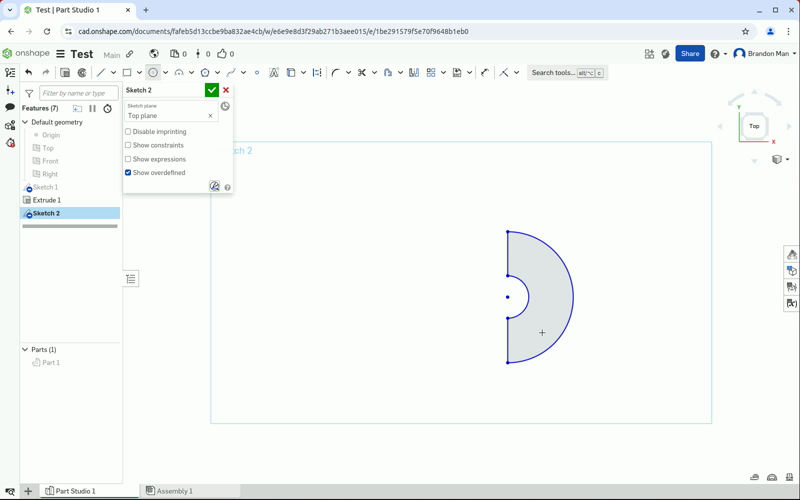
key_up(shift)
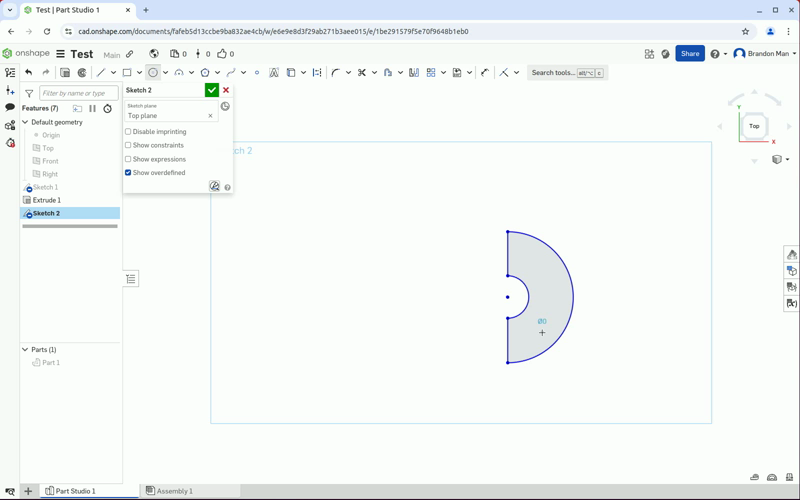
mouse_move(547, 332)
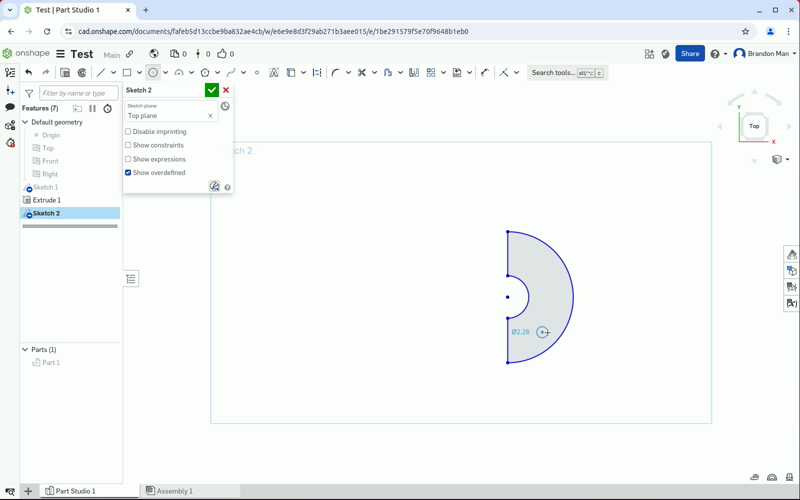
click(547, 332)
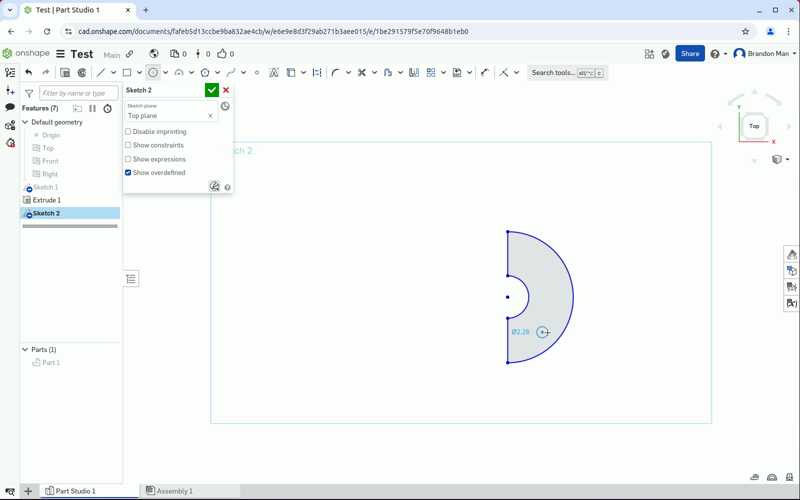
key(esc)
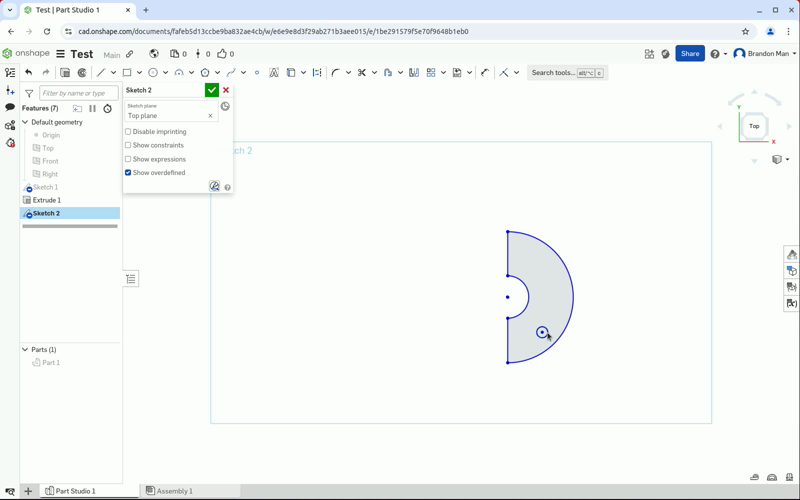
key(c)
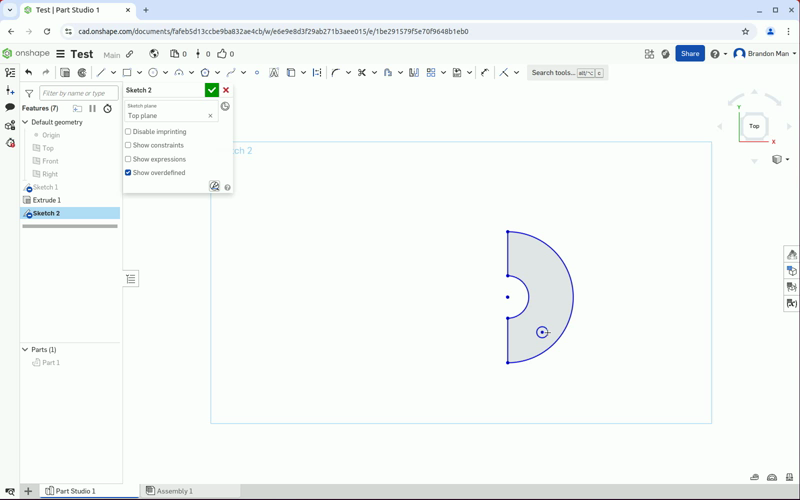
key_down(shift)
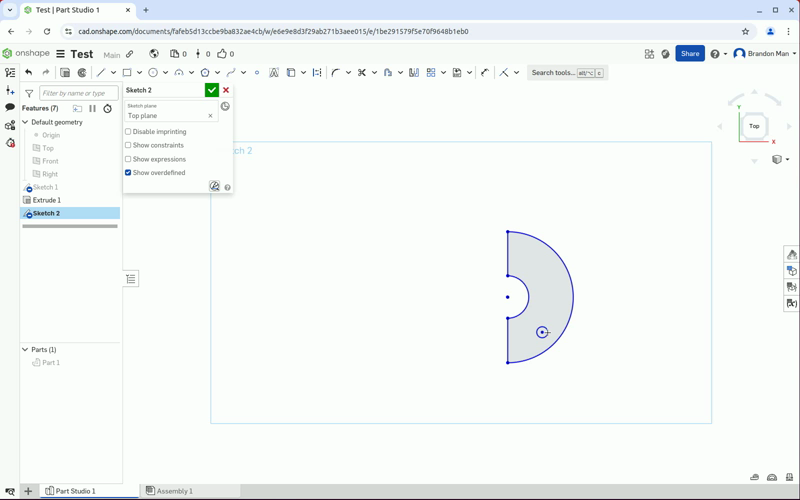
mouse_move(542, 261)
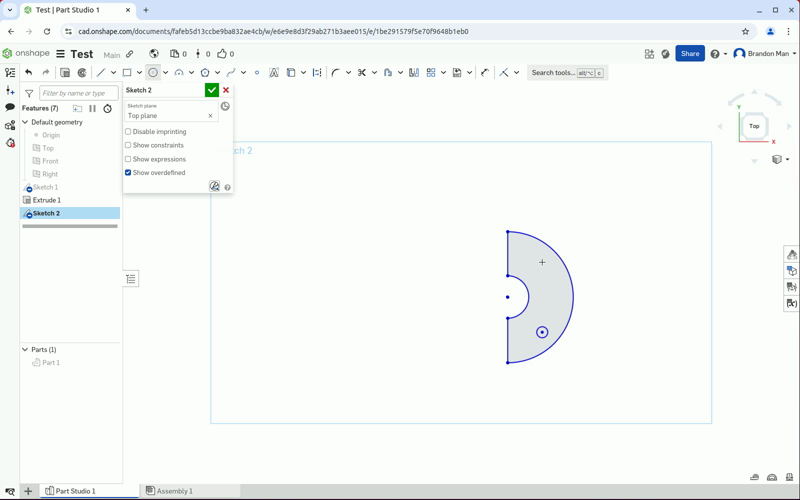
click(542, 261)
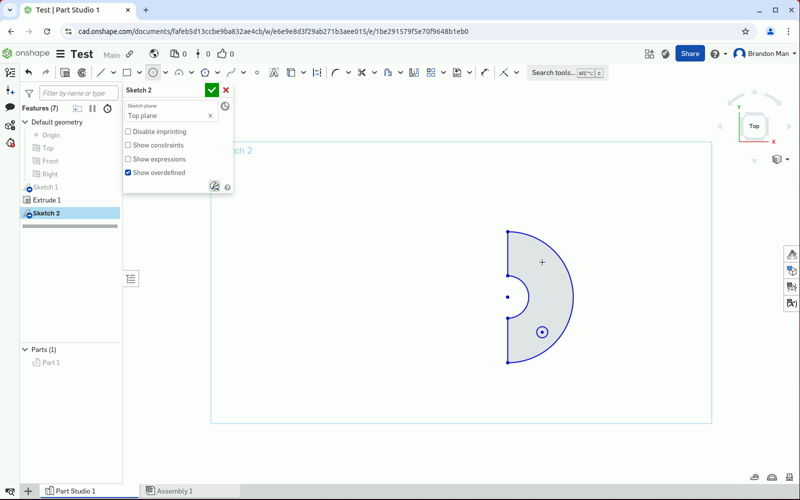
key_up(shift)
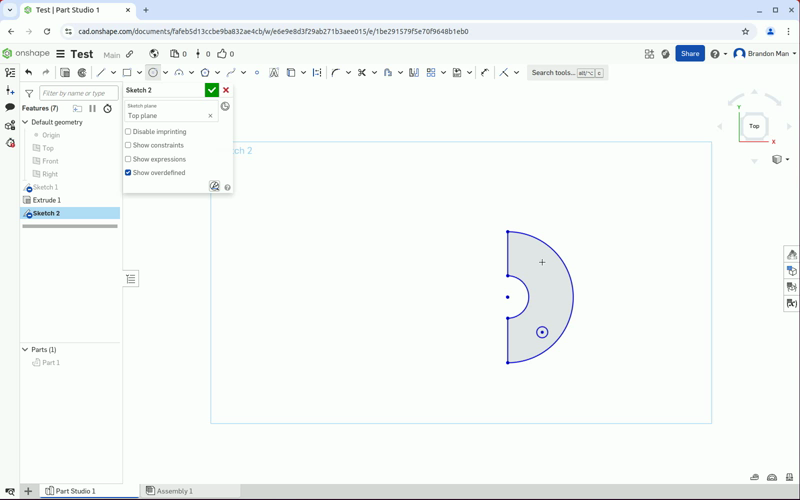
mouse_move(547, 261)
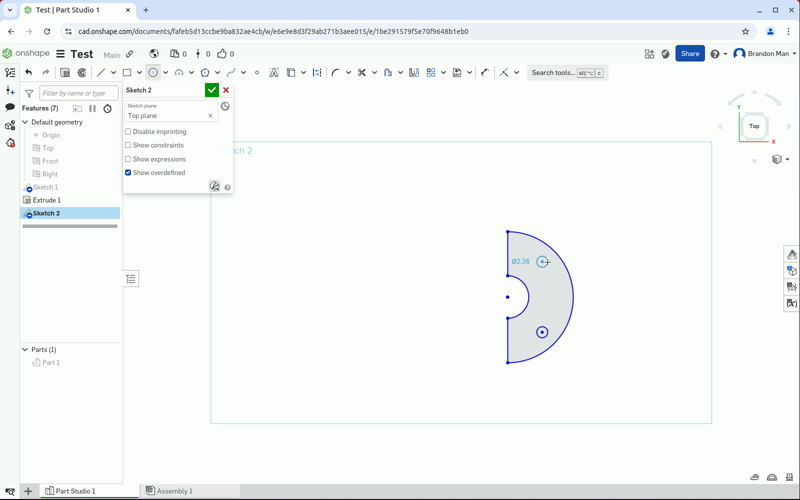
click(547, 261)
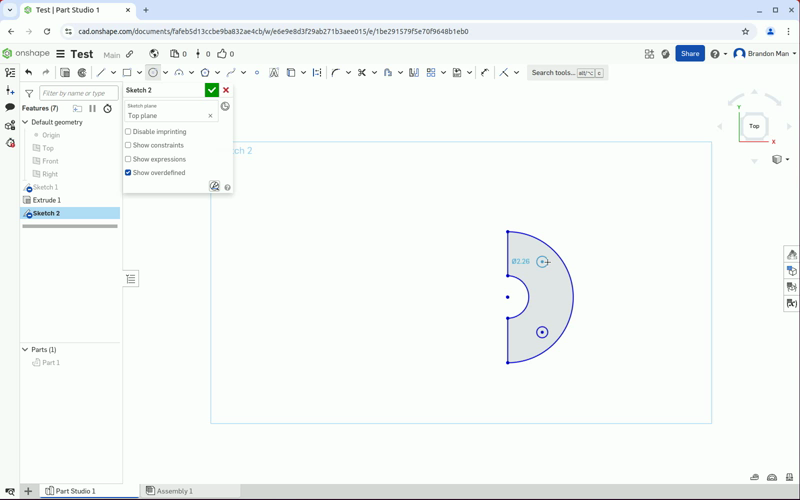
key(esc)
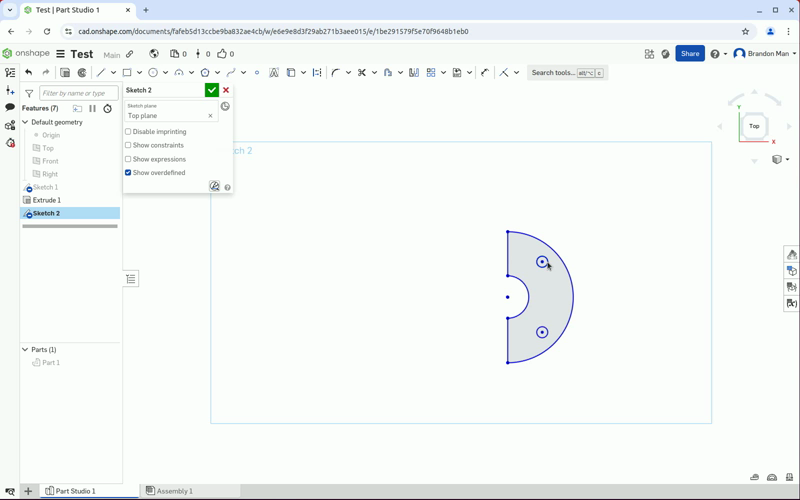
mouse_move(544, 249)
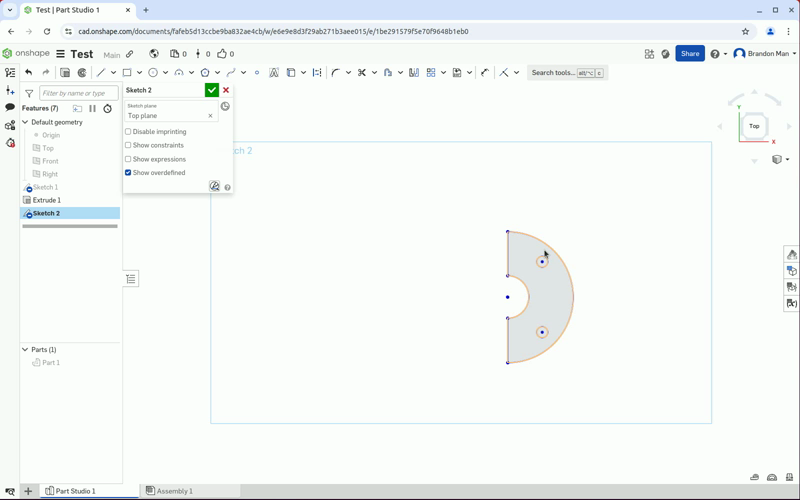
scroll(6)
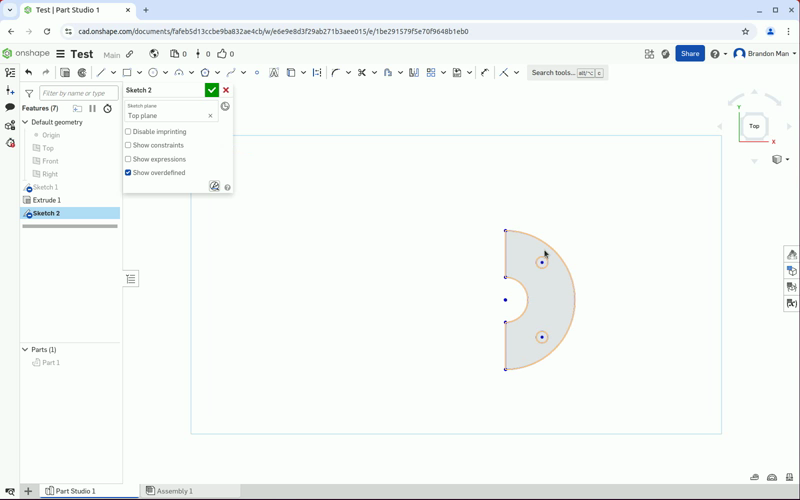
scroll(6)
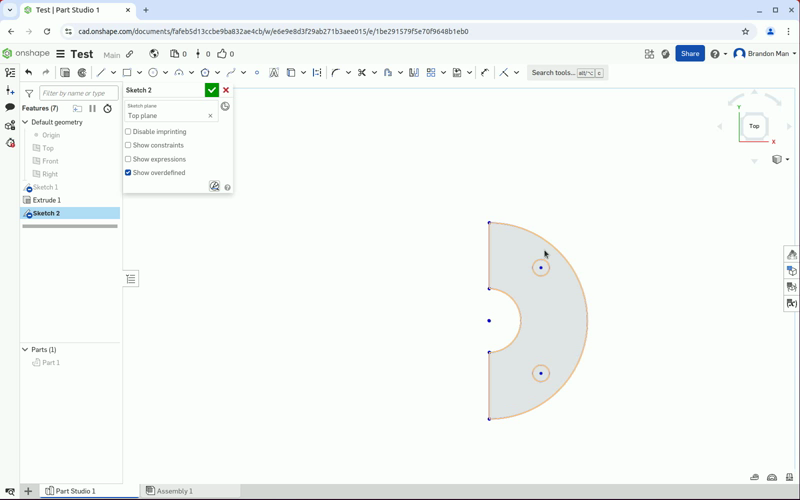
scroll(6)
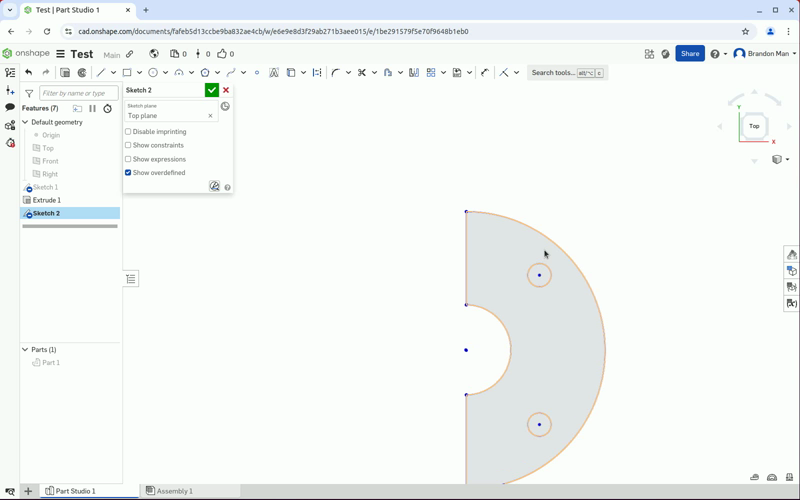
scroll(6)
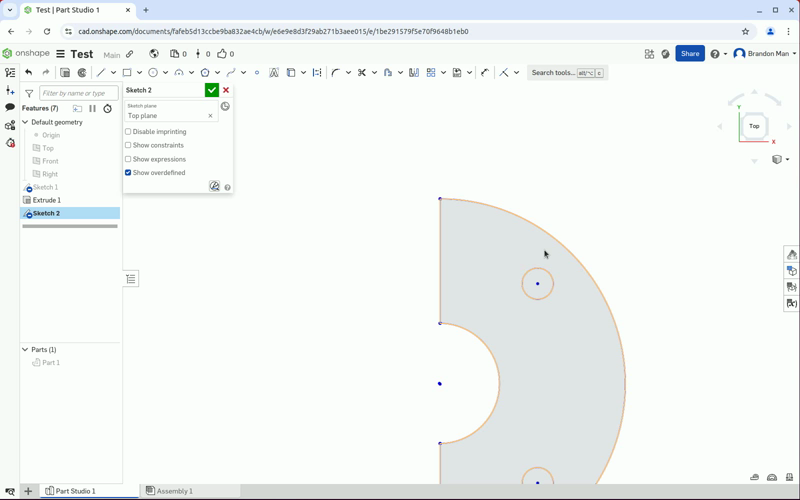
scroll(6)
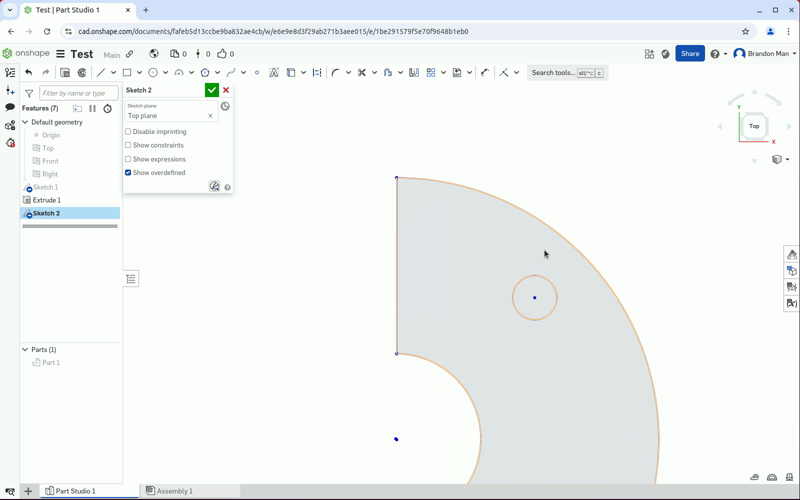
scroll(6)
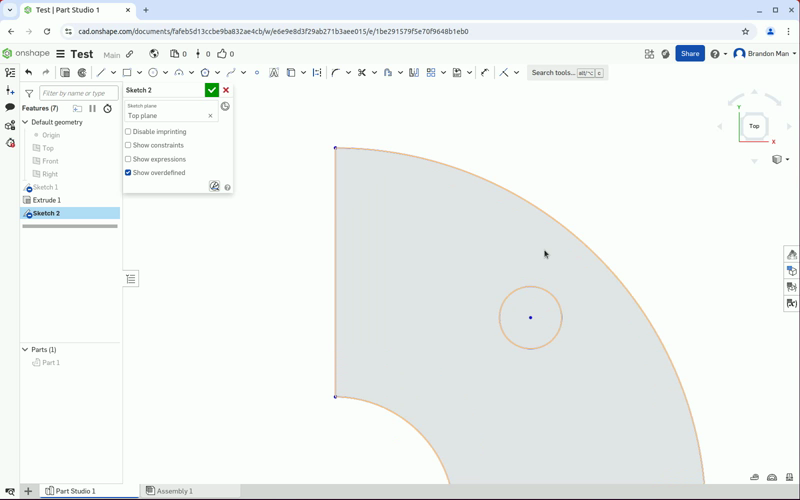
scroll(6)
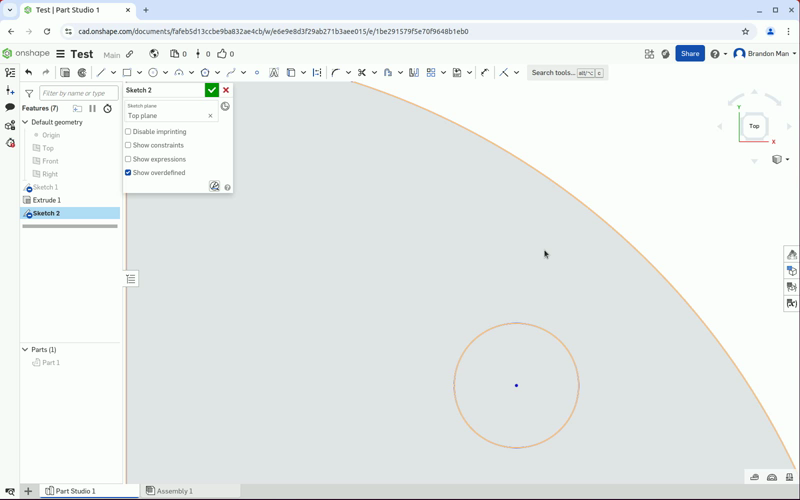
click(544, 249)
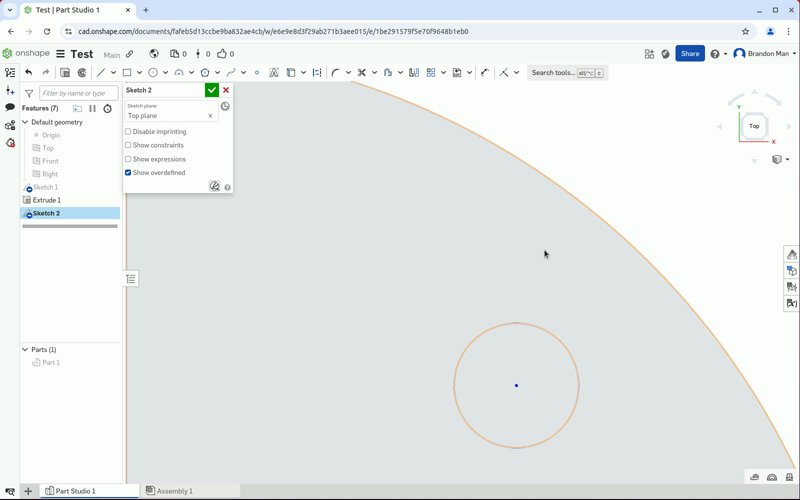
scroll(-6)
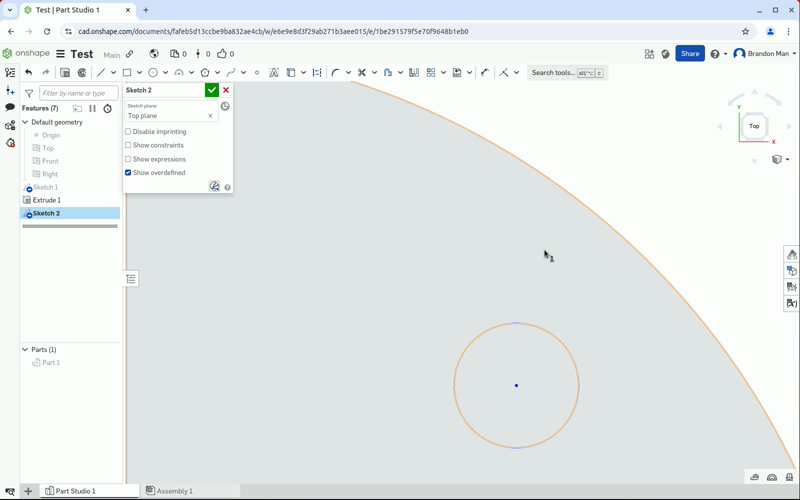
scroll(-6)
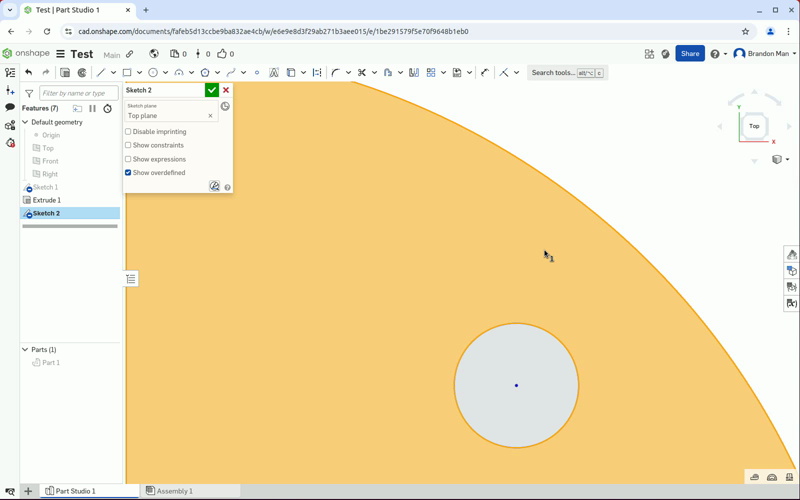
scroll(-6)
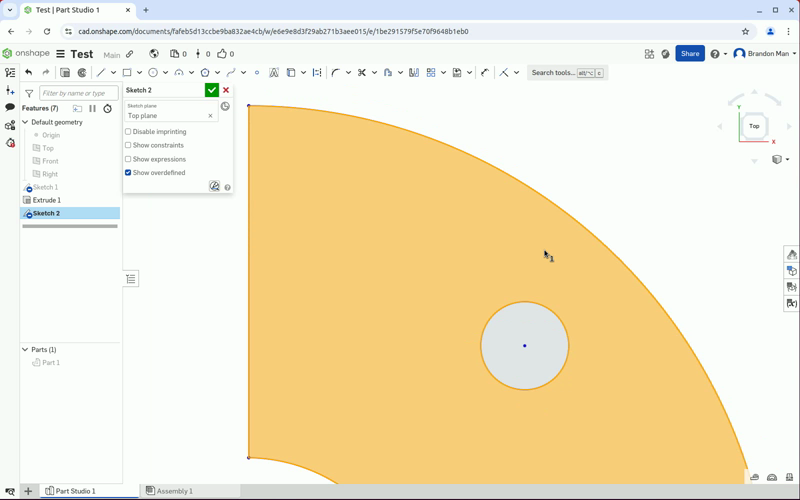
scroll(-6)
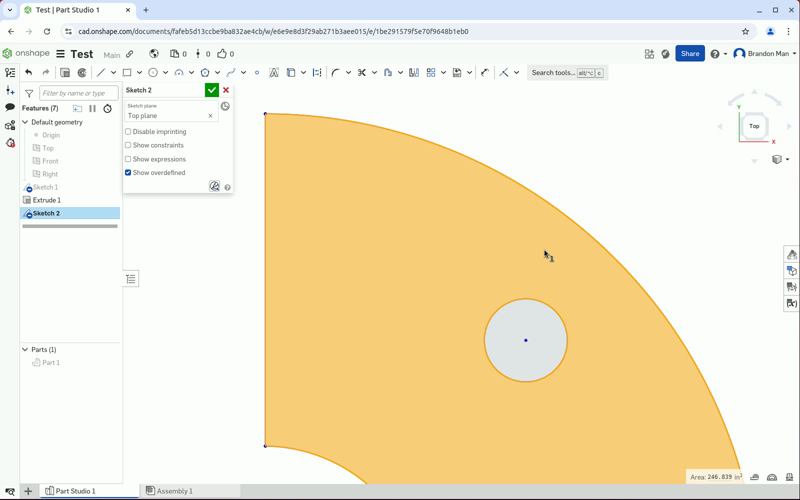
scroll(-6)
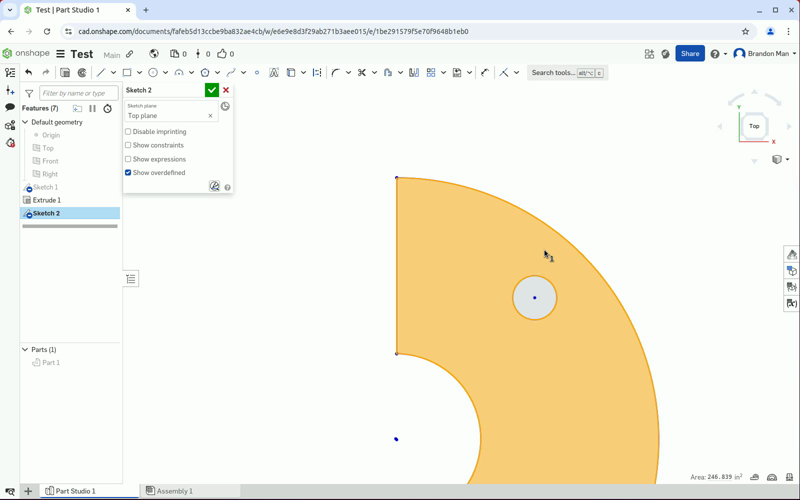
scroll(-6)
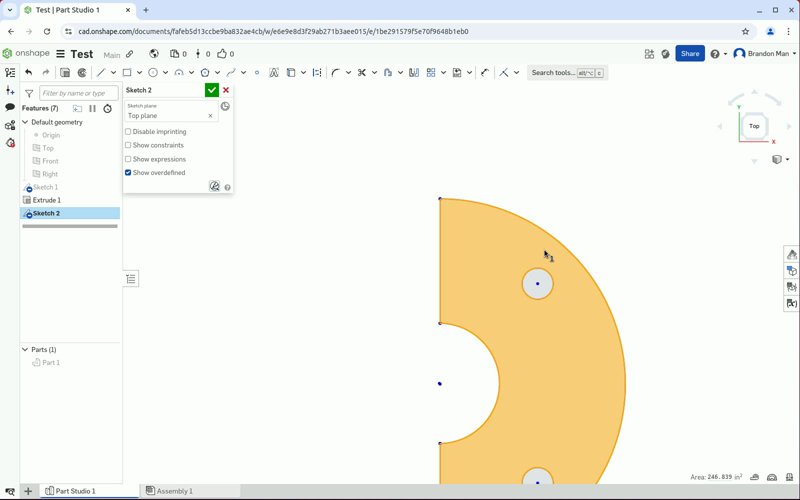
scroll(-6)
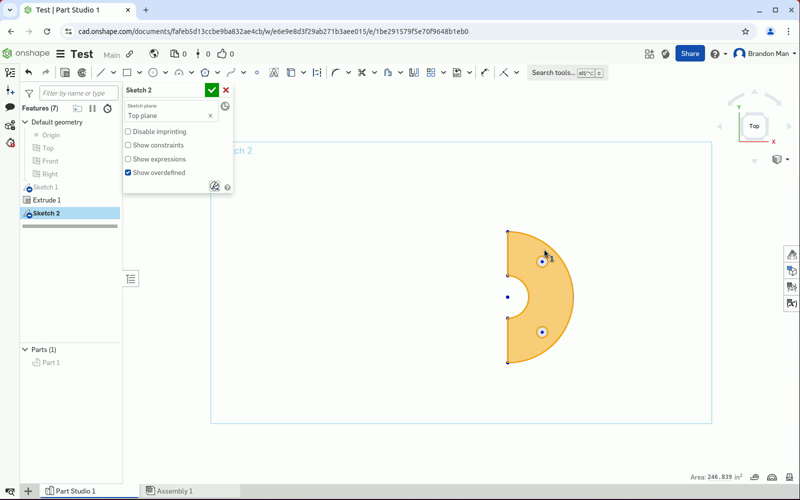
mouse_move(73, 352)
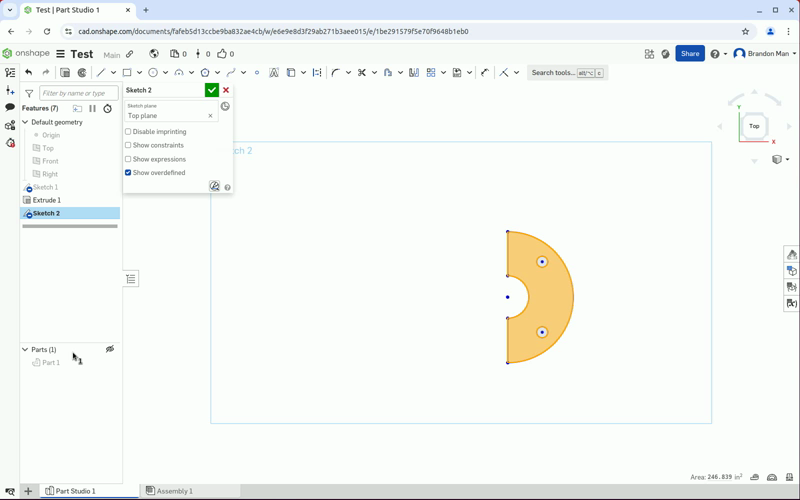
key(shift+y)
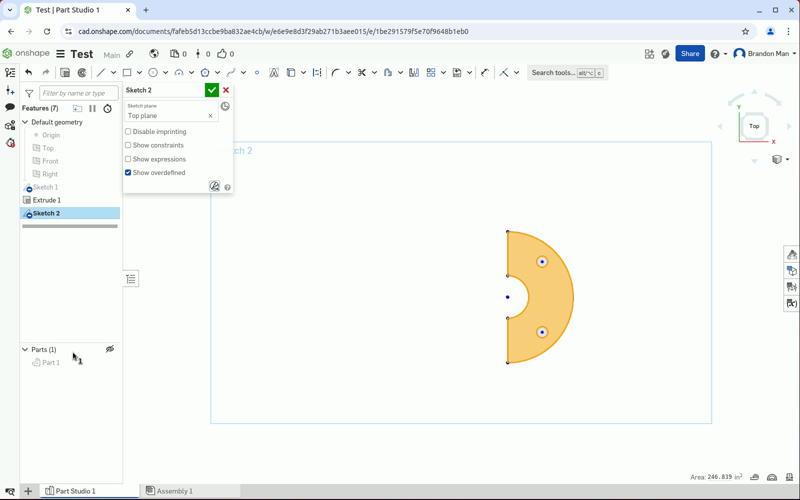
key(shift+e)
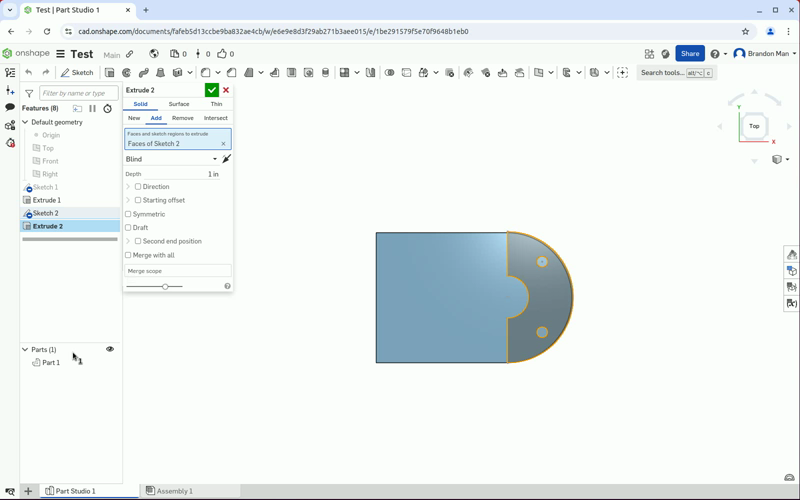
mouse_move(143, 106)
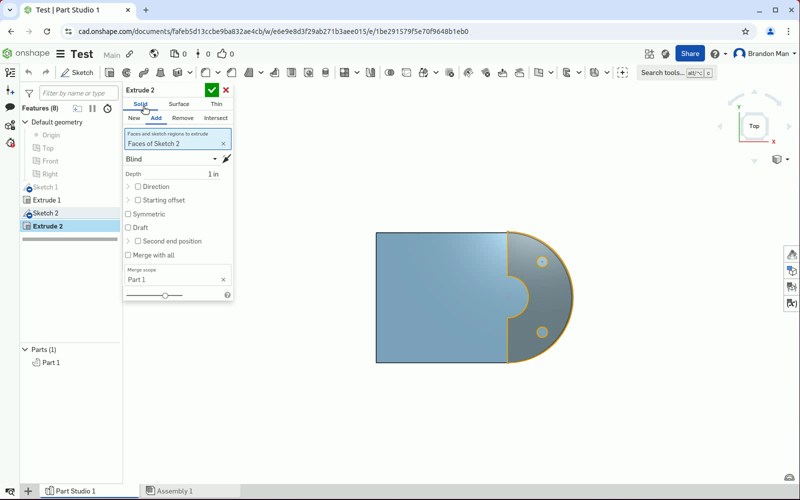
click(143, 106)
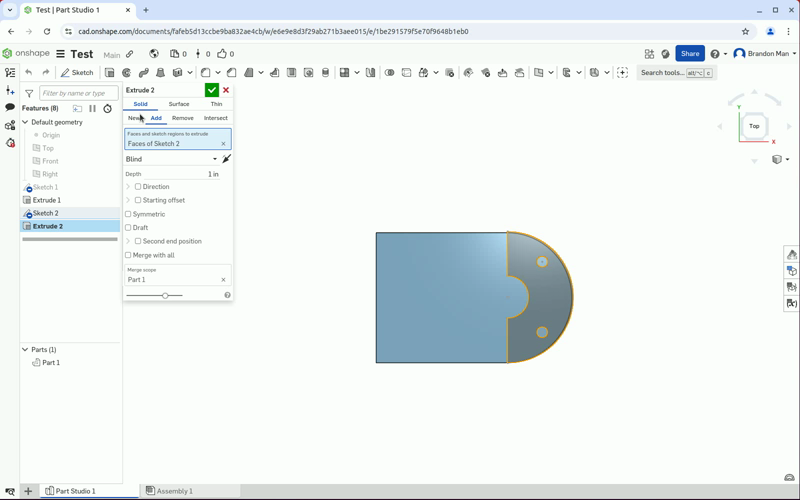
mouse_move(137, 120)
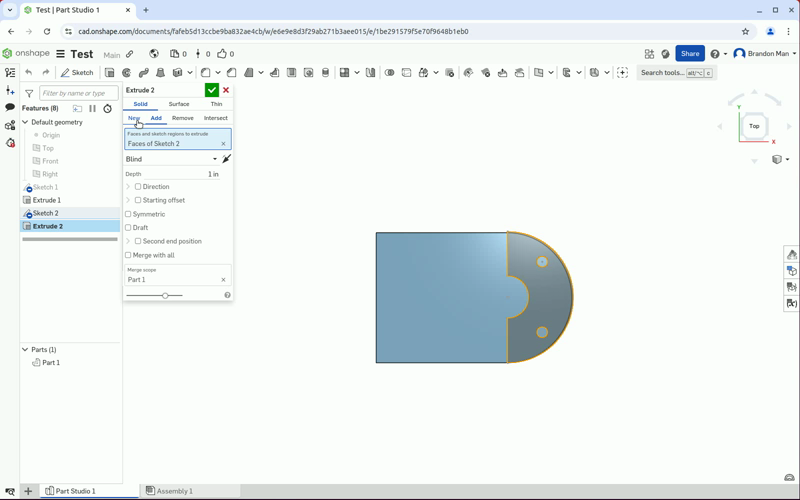
click(137, 120)
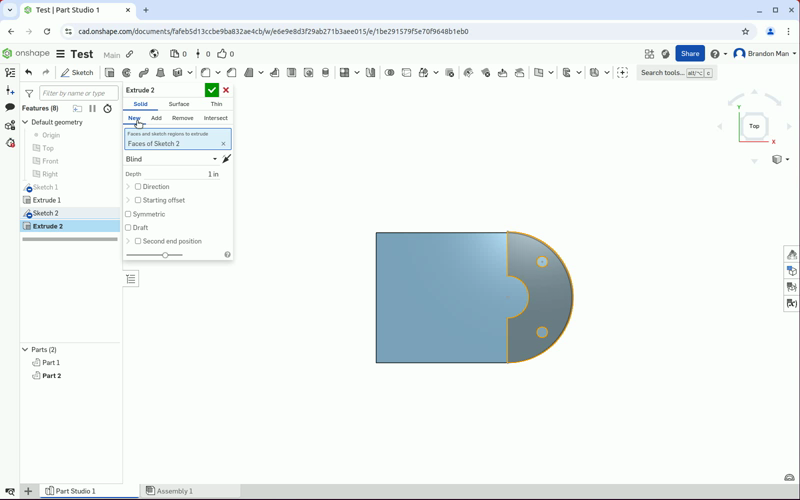
key(tab, 4)
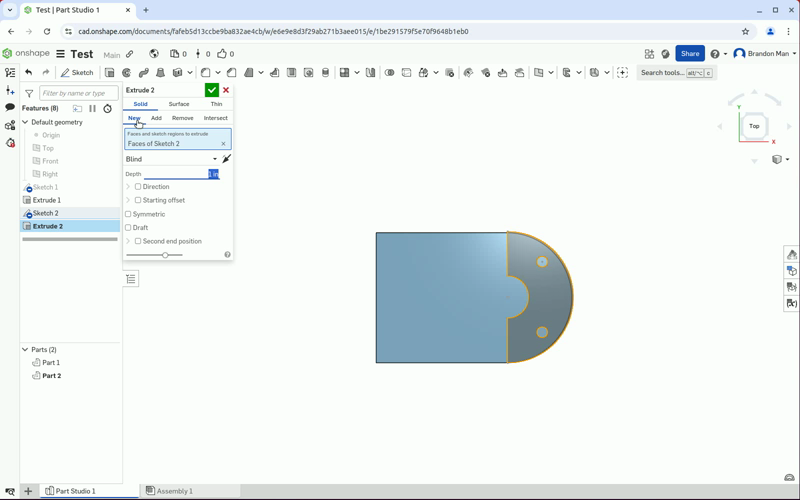
text(1.204)
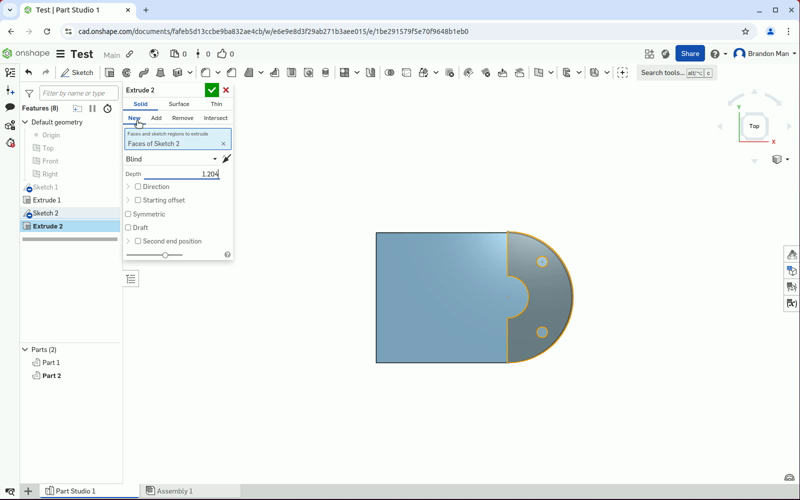
key(enter)
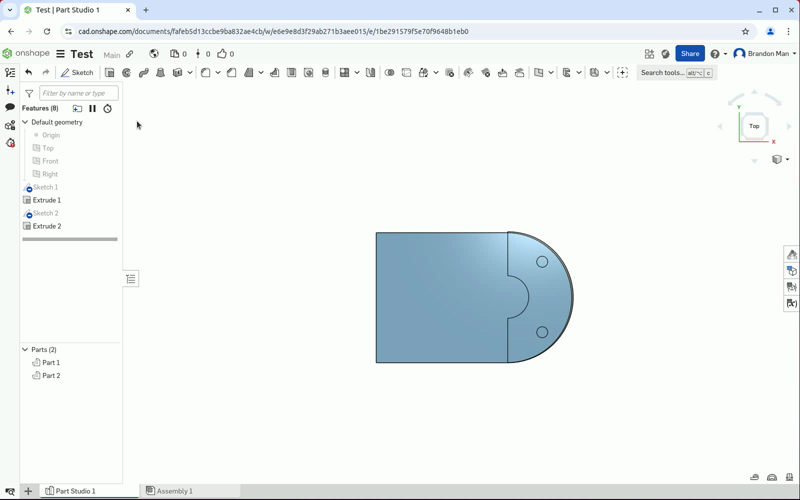
key(shift+h)
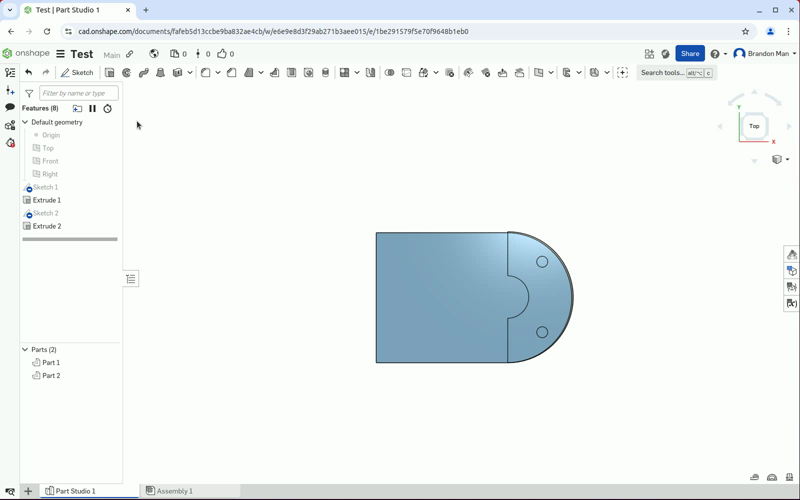
key(shift+h)
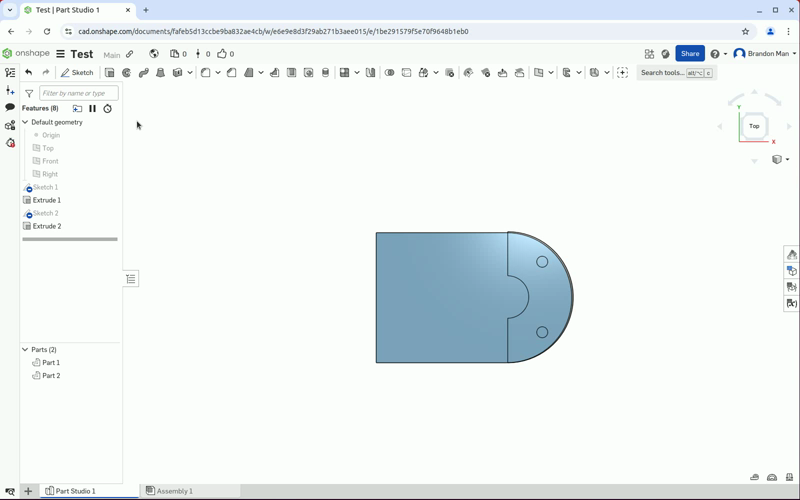
mouse_move(73, 189)
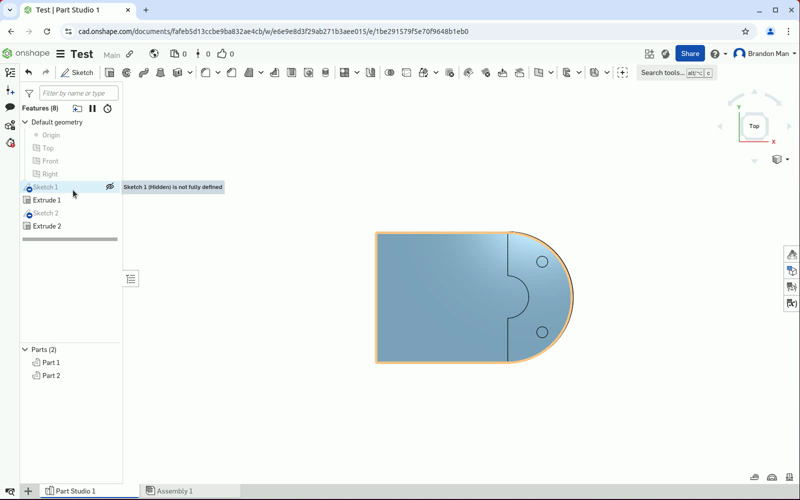
click(73, 189)
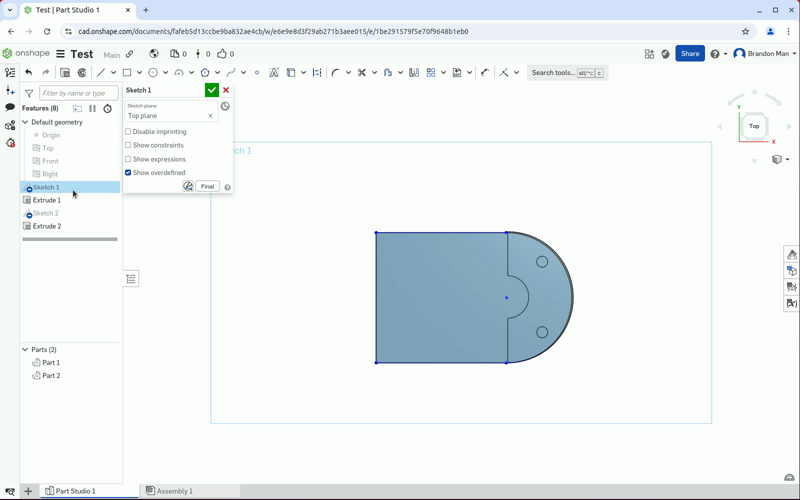
mouse_move(229, 92)
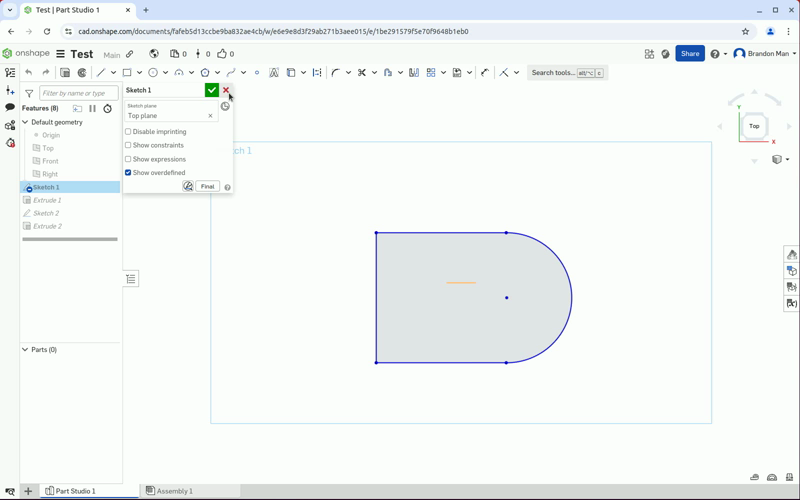
click(229, 92)
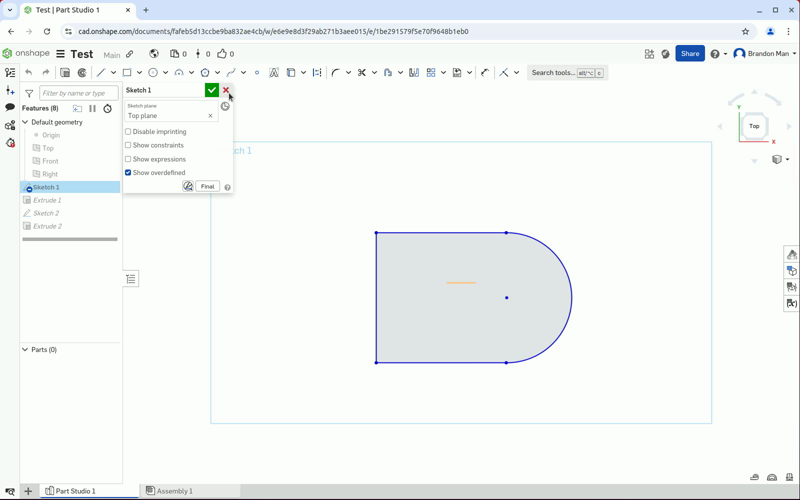
key(shift+s)
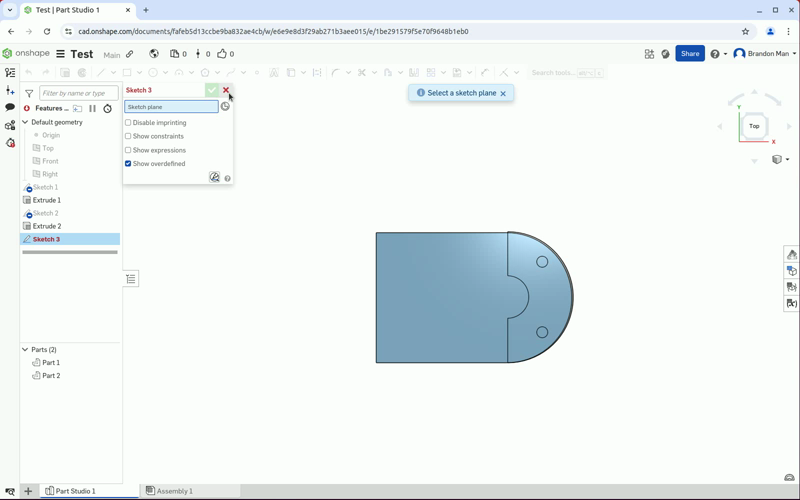
mouse_move(73, 150)
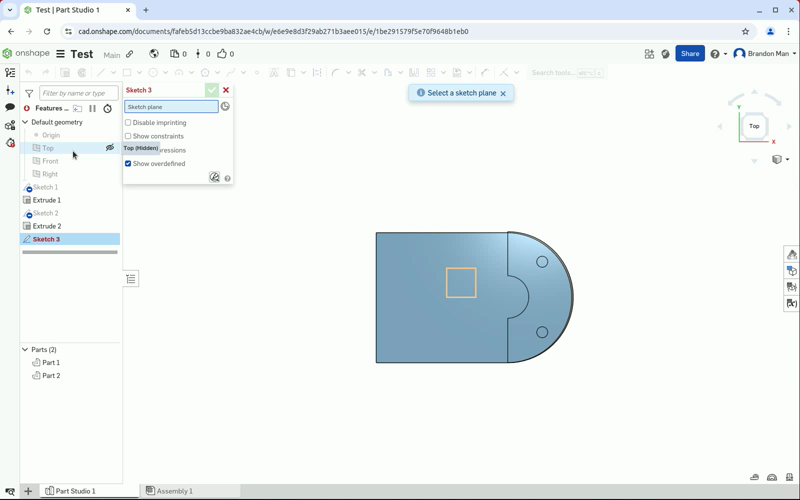
click(73, 150)
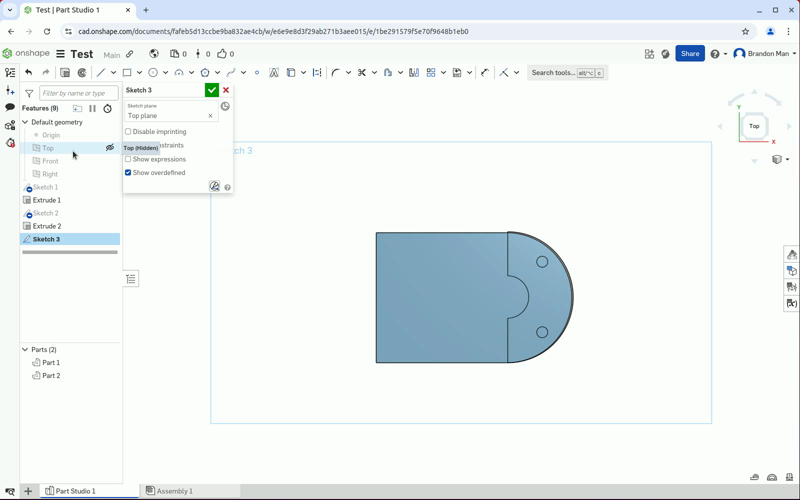
mouse_move(73, 352)
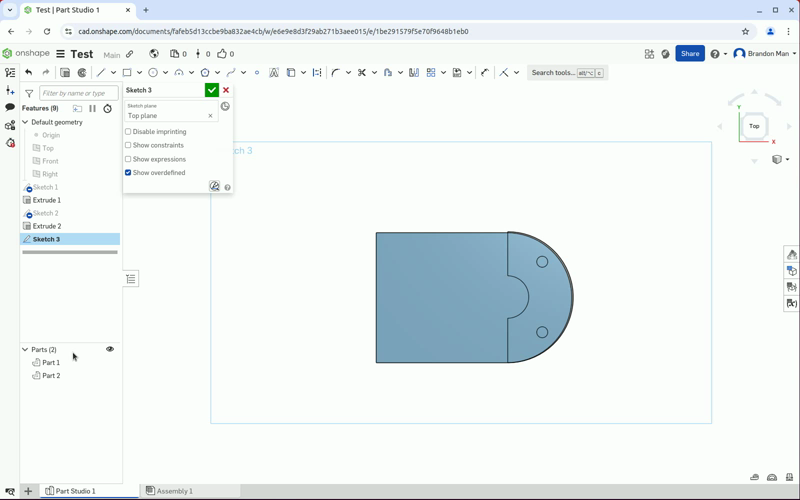
key(y)
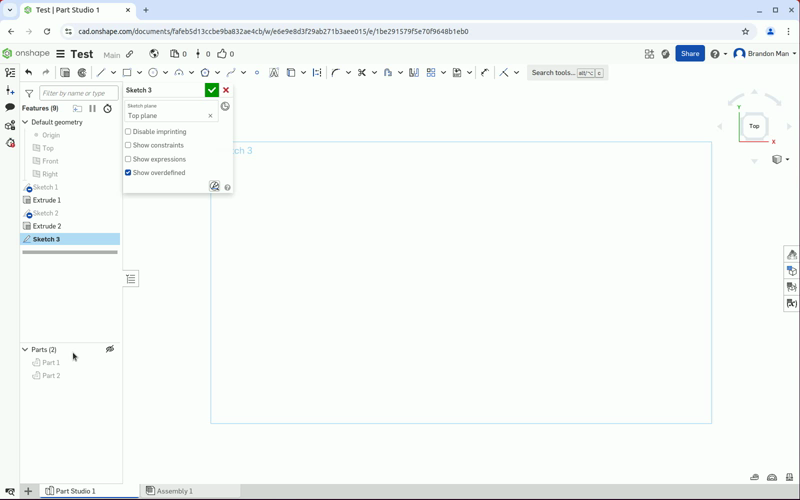
key(c)
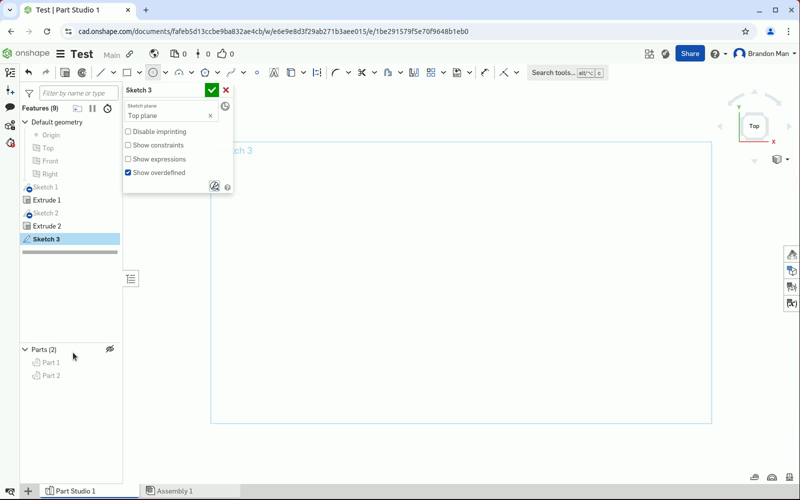
key_down(shift)
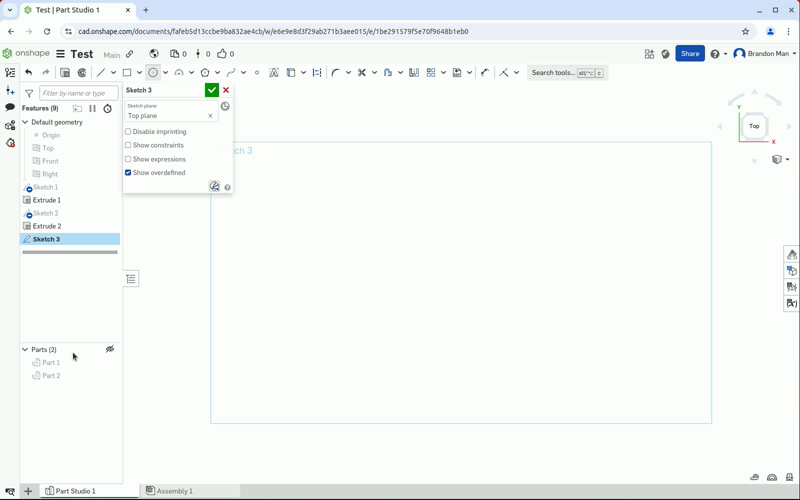
mouse_move(472, 332)
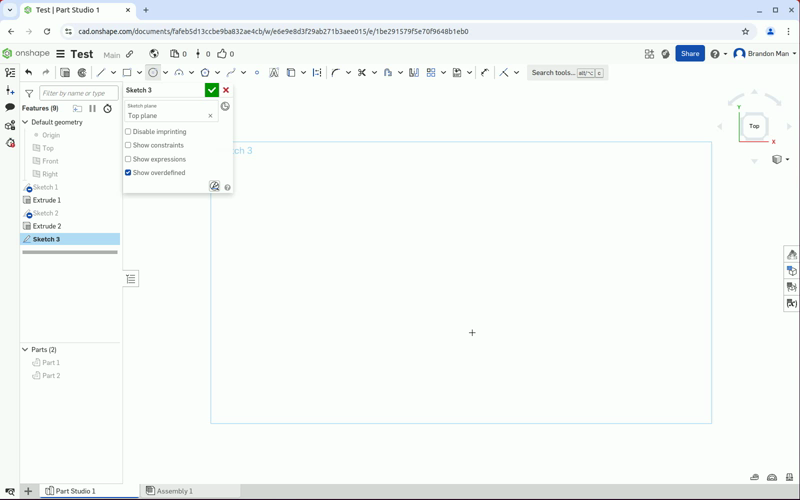
click(472, 332)
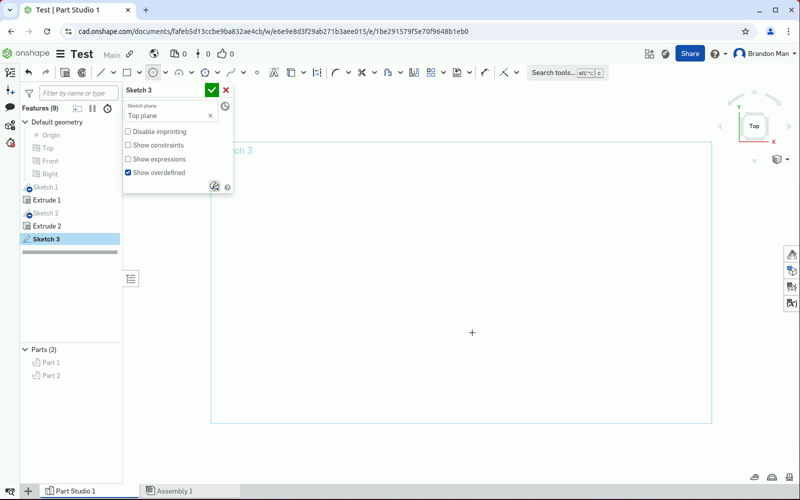
key_up(shift)
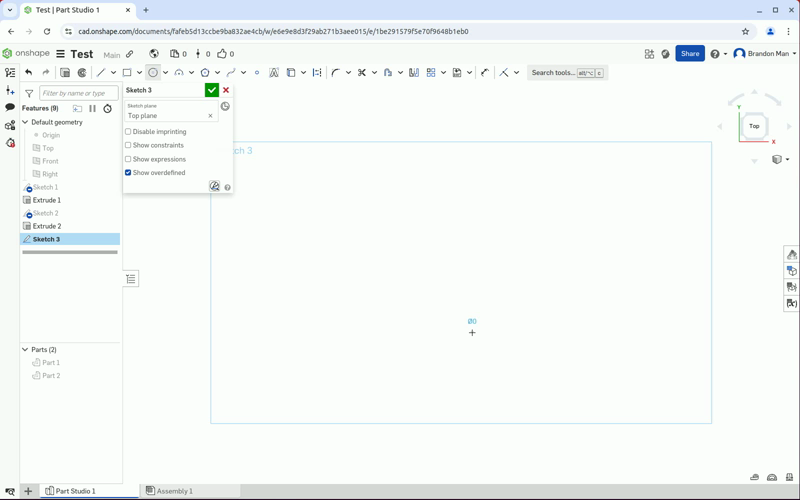
mouse_move(477, 332)
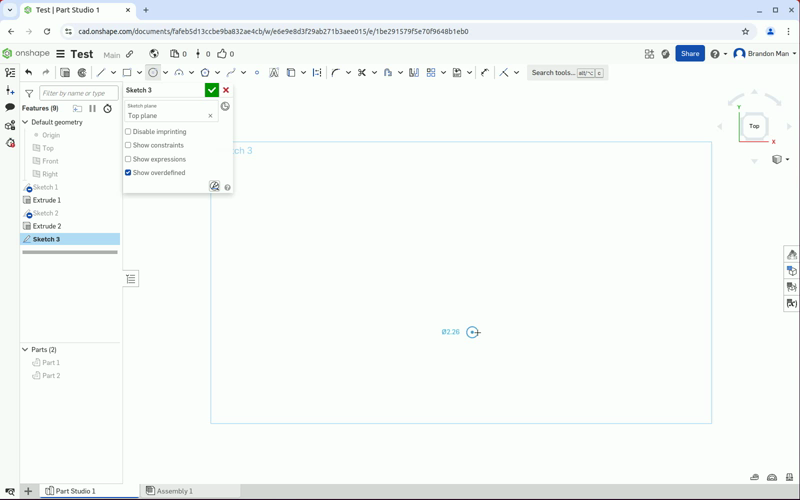
click(477, 332)
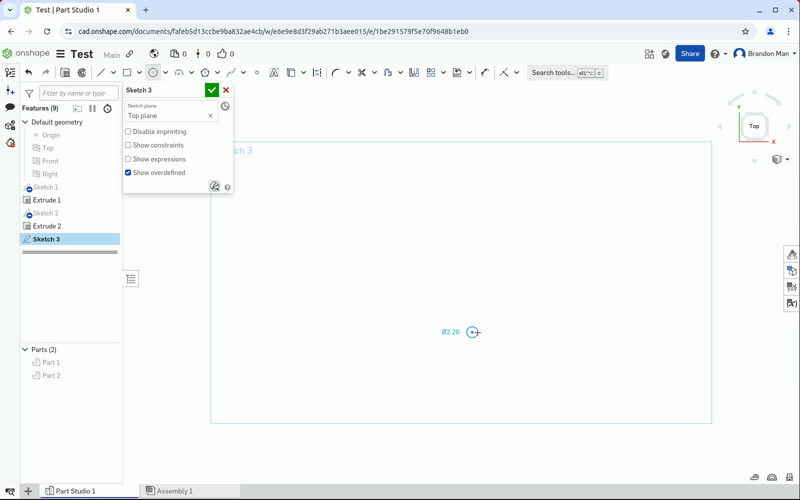
key(esc)
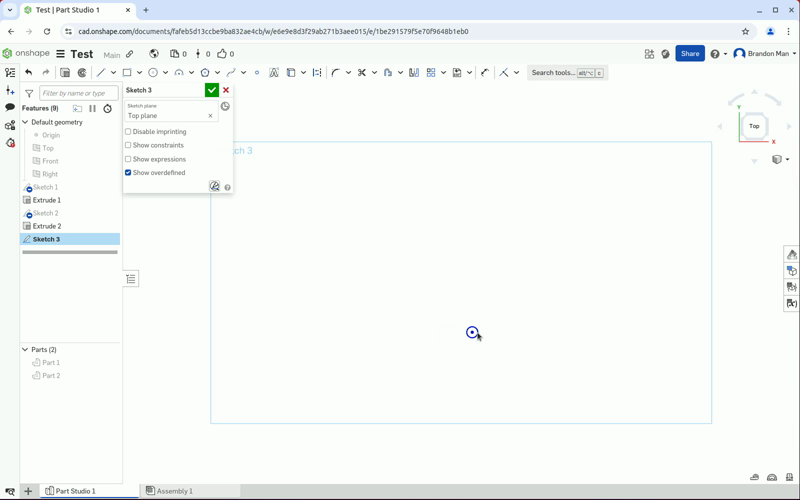
key(c)
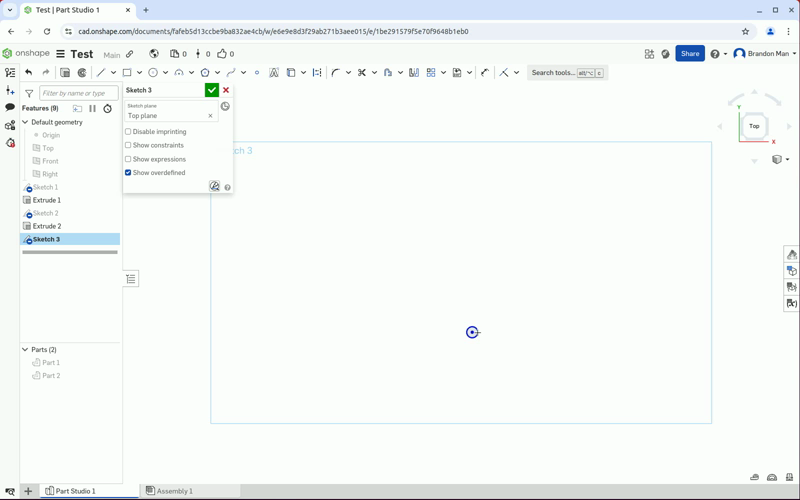
key_down(shift)
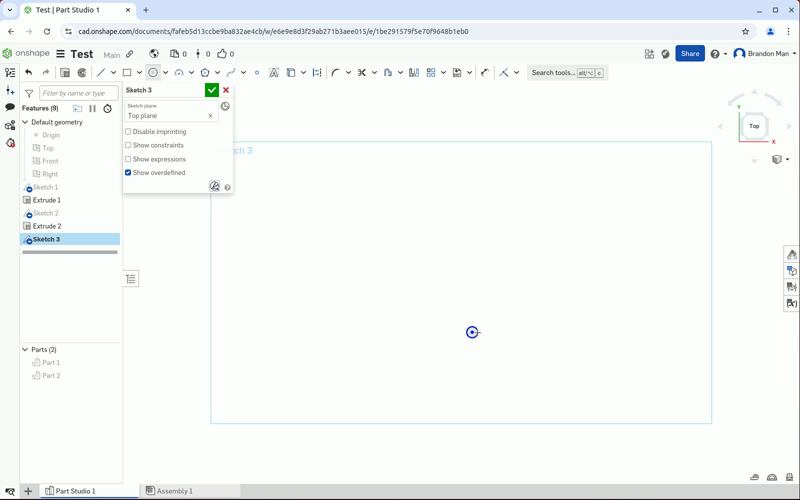
mouse_move(472, 262)
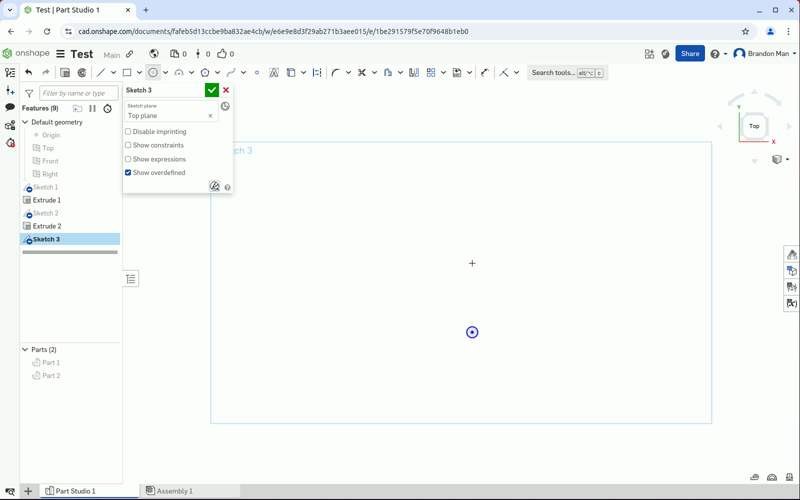
click(472, 262)
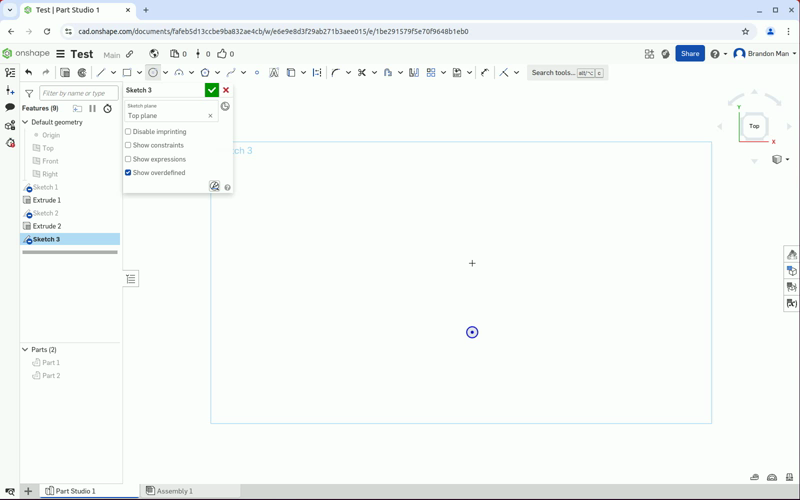
key_up(shift)
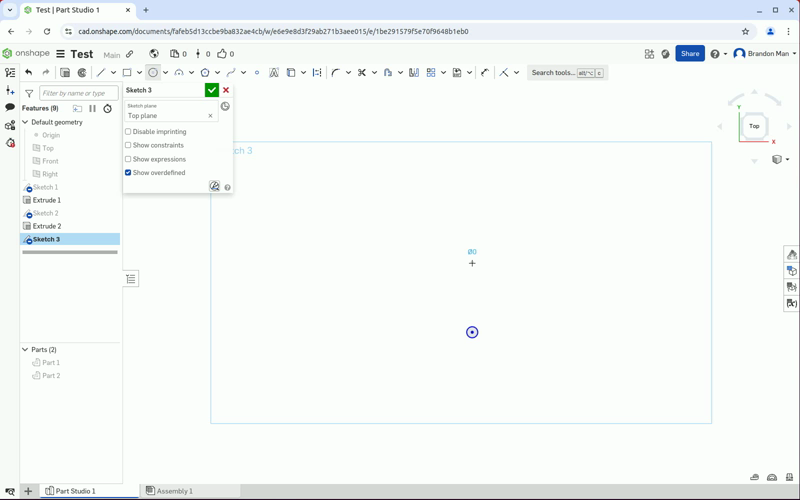
mouse_move(477, 262)
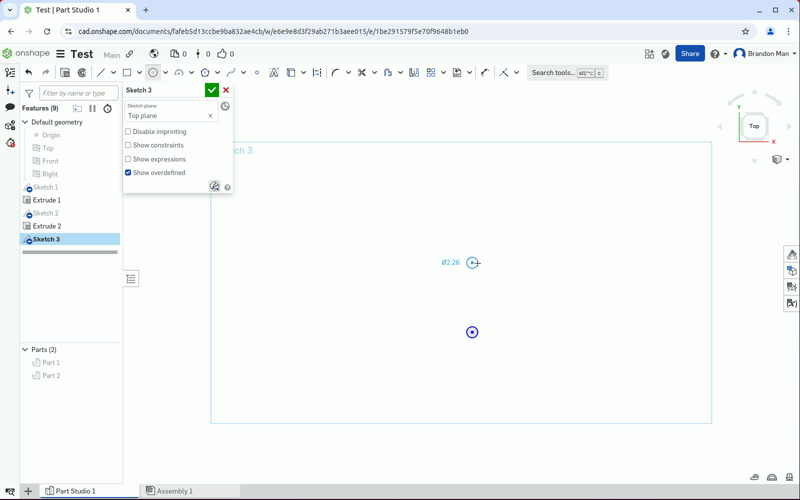
click(477, 262)
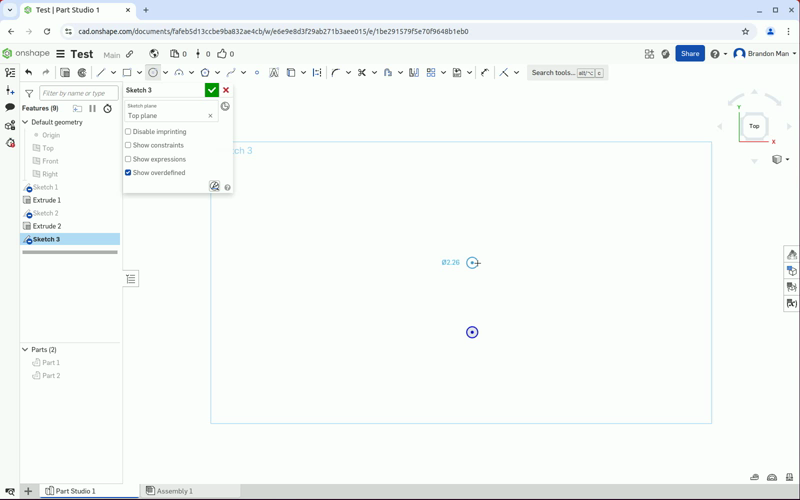
key(esc)
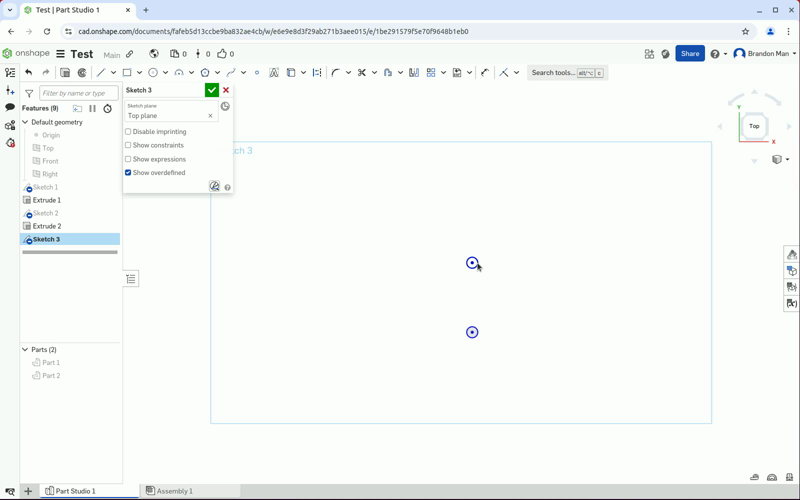
key(a)
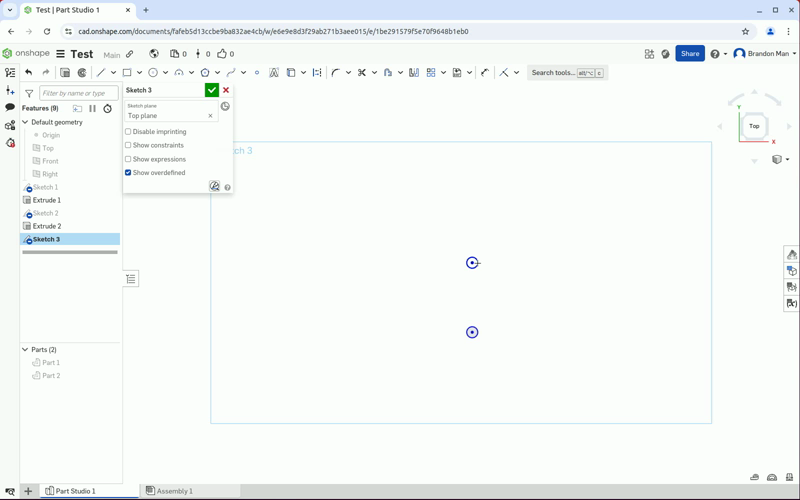
key_down(shift)
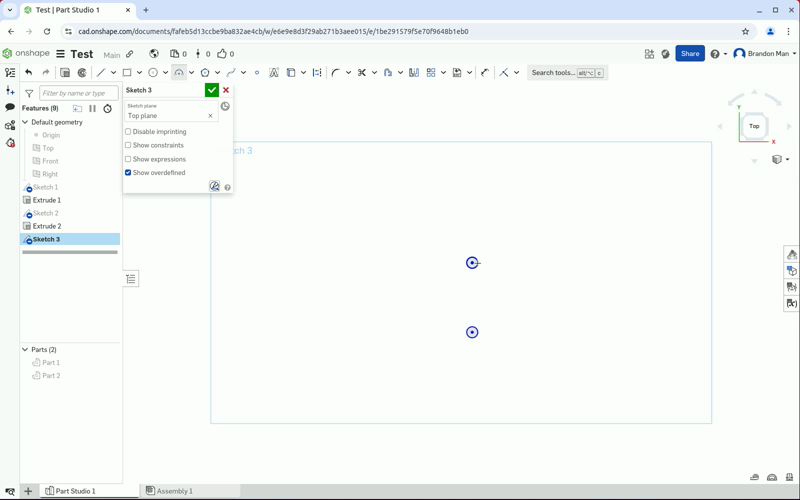
mouse_move(507, 363)
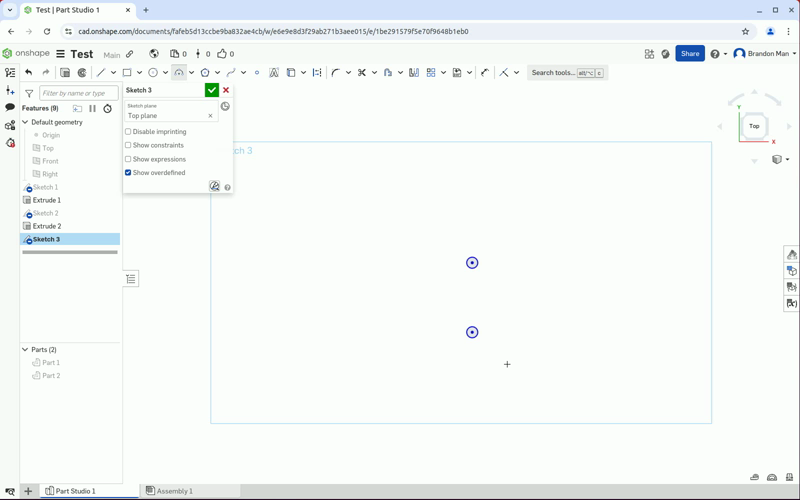
click(507, 363)
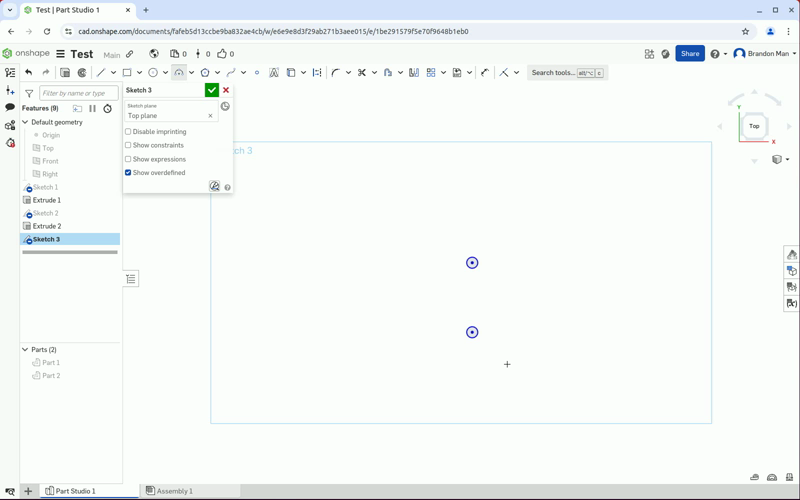
key_up(shift)
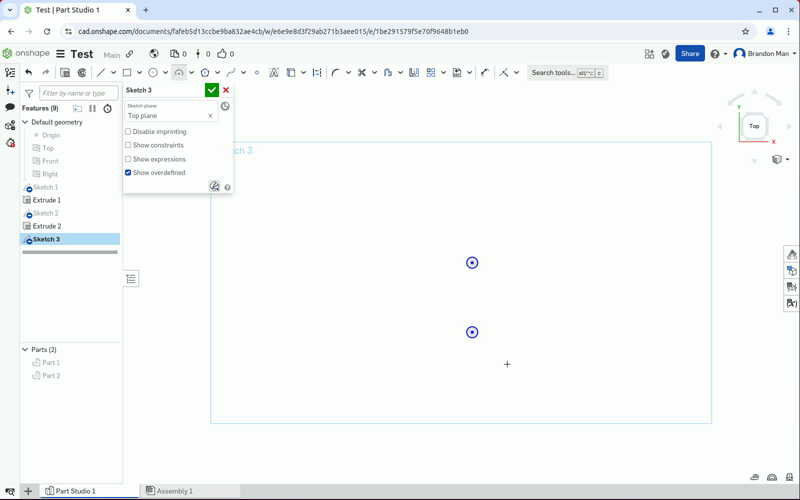
key_down(shift)
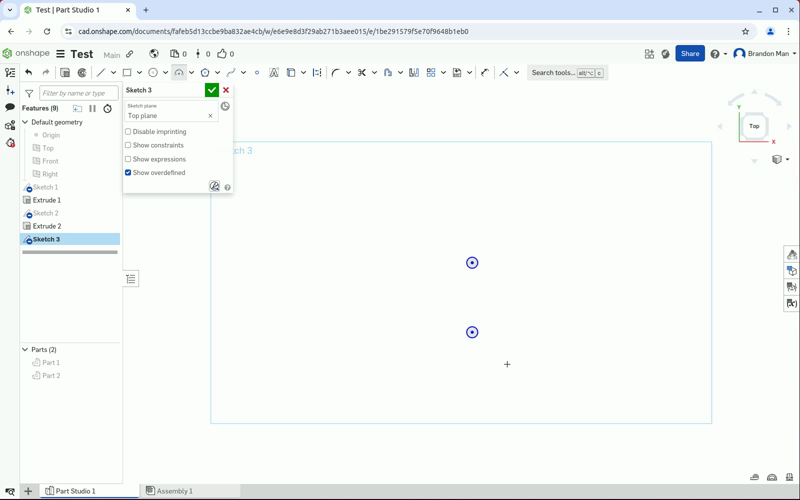
mouse_move(507, 231)
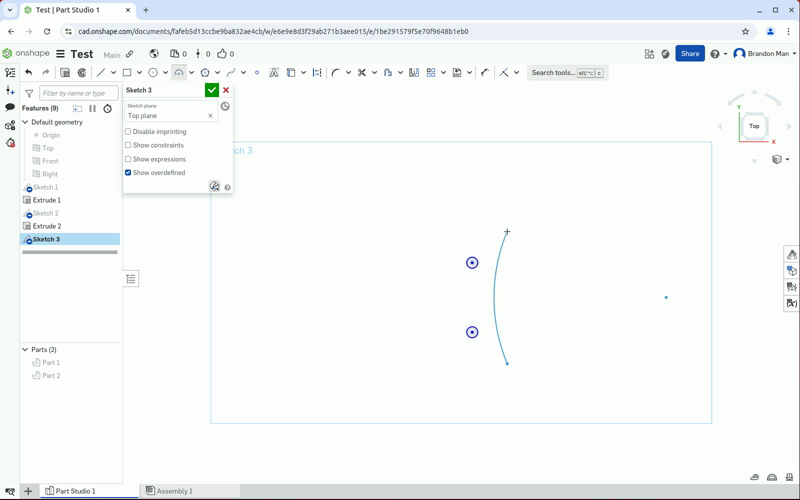
click(507, 231)
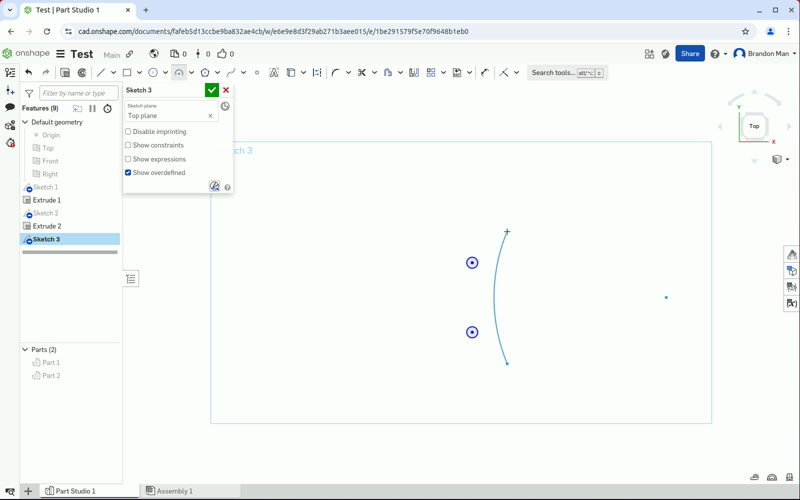
mouse_move(573, 297)
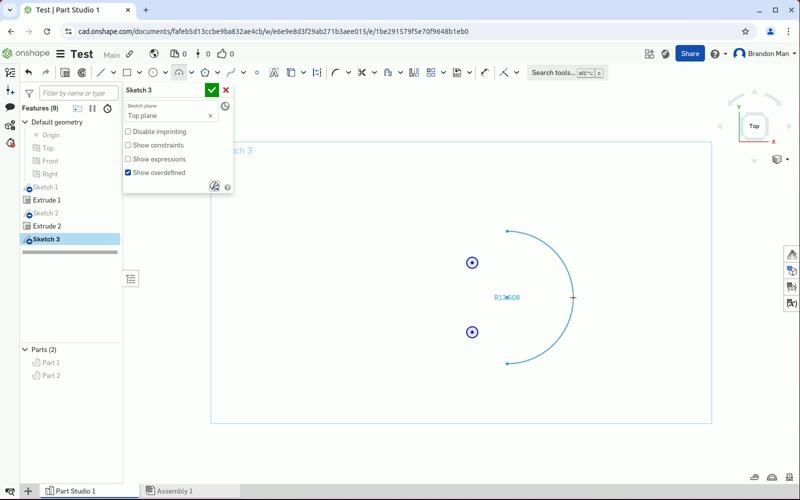
click(573, 297)
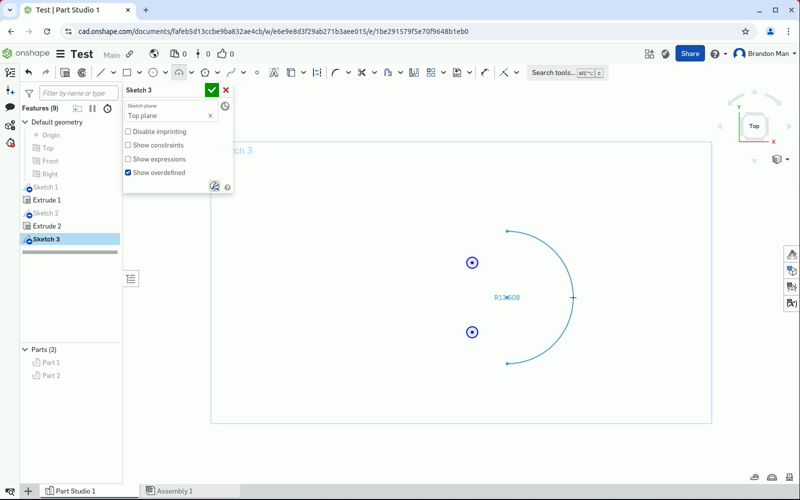
key_up(shift)
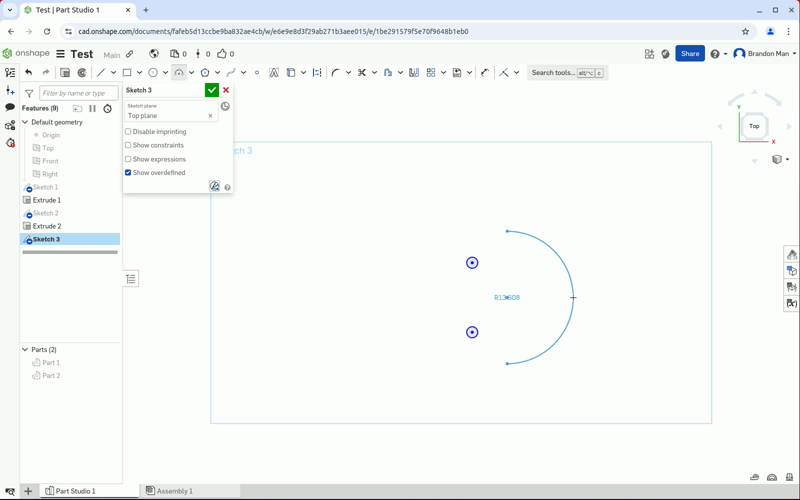
key(esc)
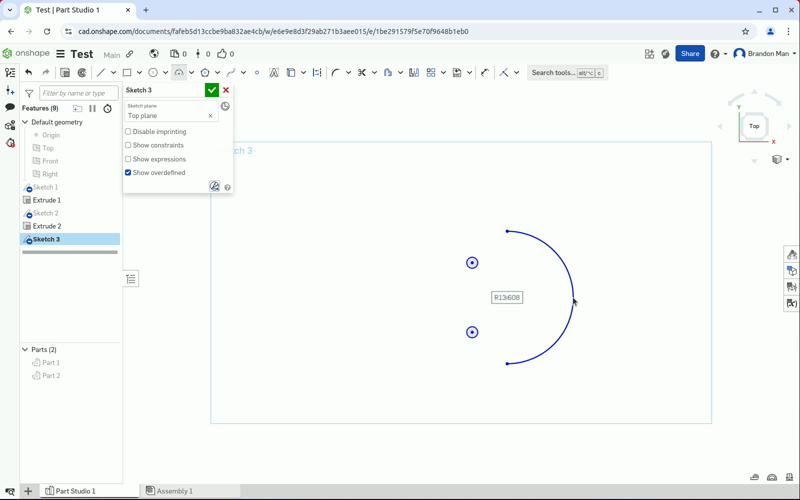
key(l)
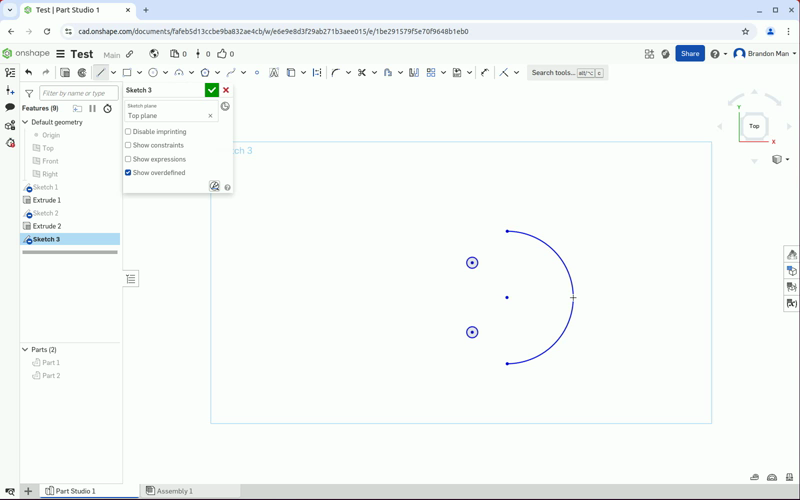
mouse_move(507, 231)
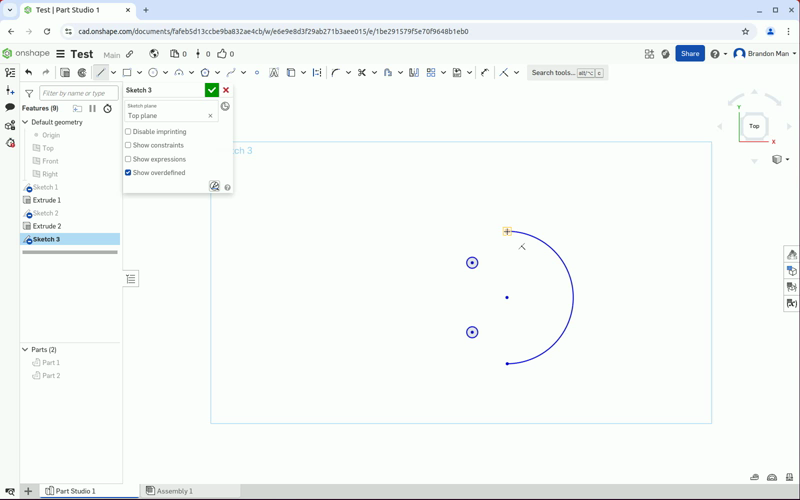
click(507, 231)
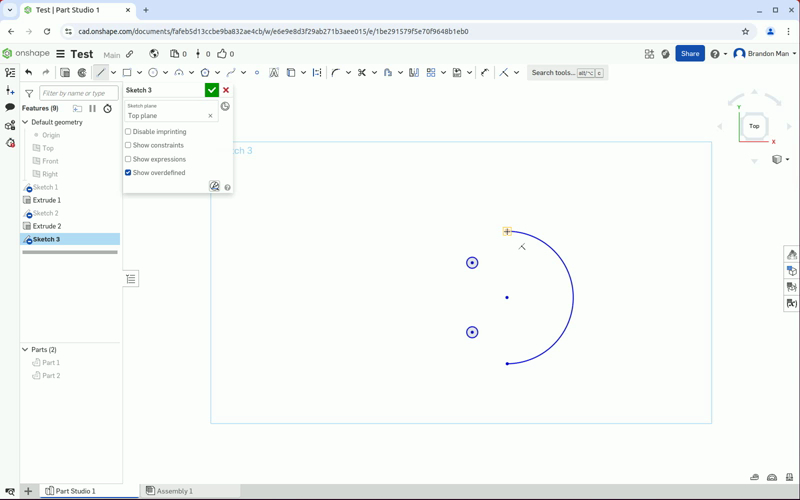
key_down(shift)
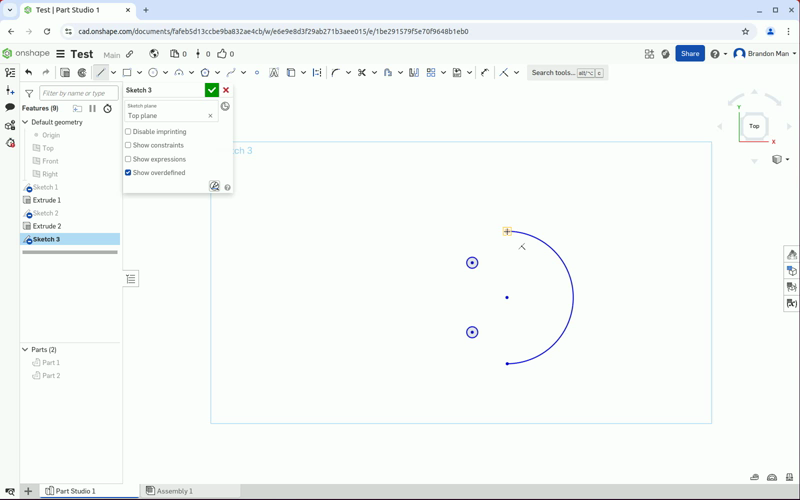
mouse_move(537, 231)
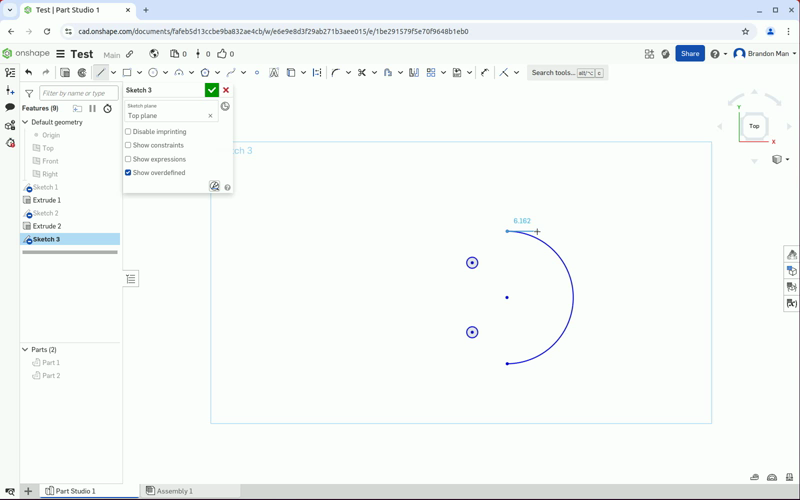
mouse_move(507, 274)
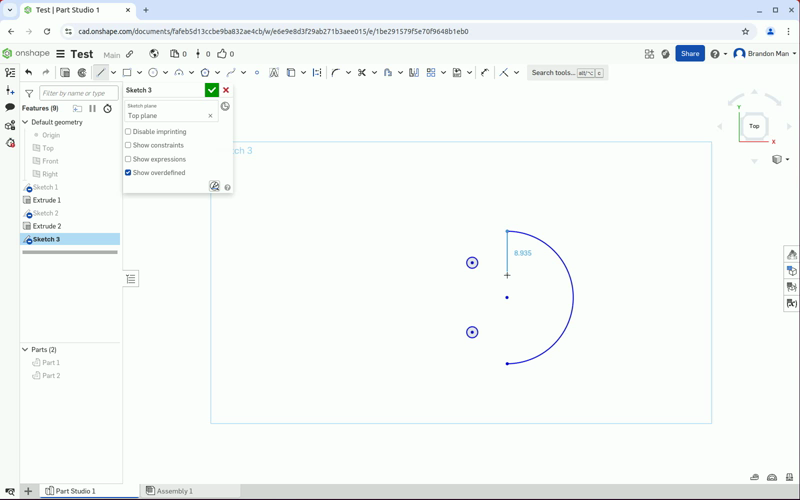
click(507, 274)
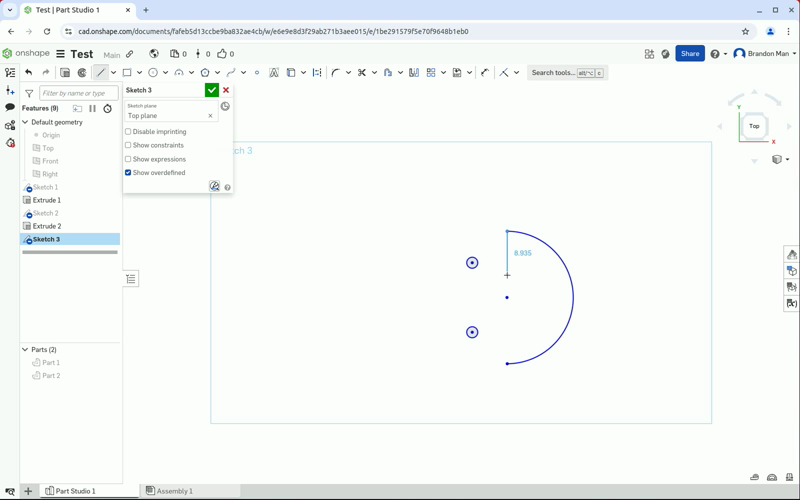
key_up(shift)
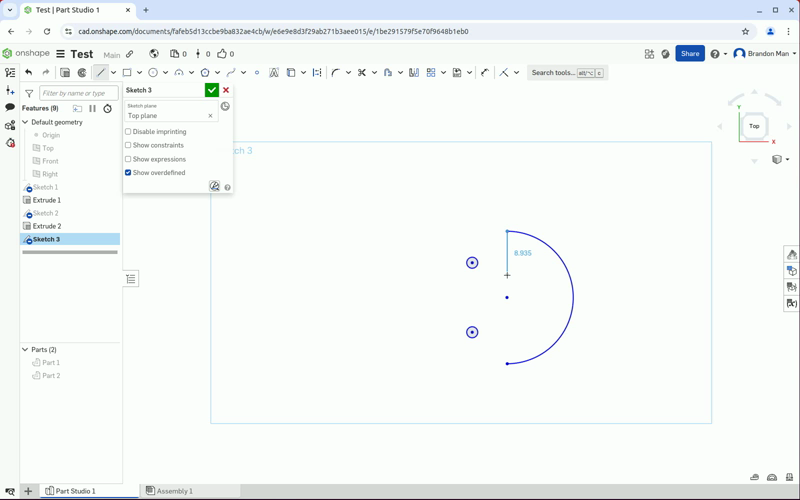
key(esc)
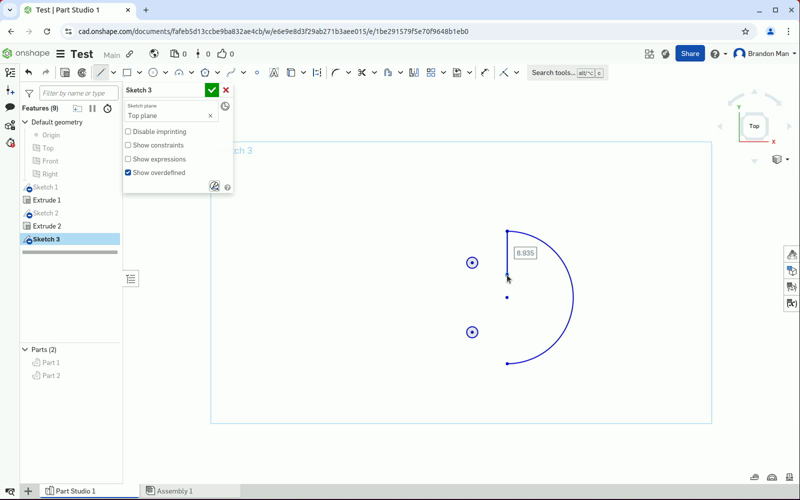
key(a)
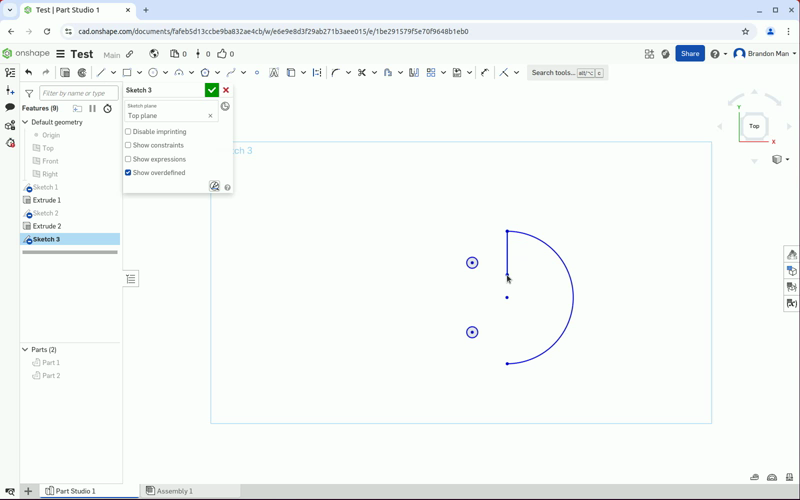
mouse_move(507, 274)
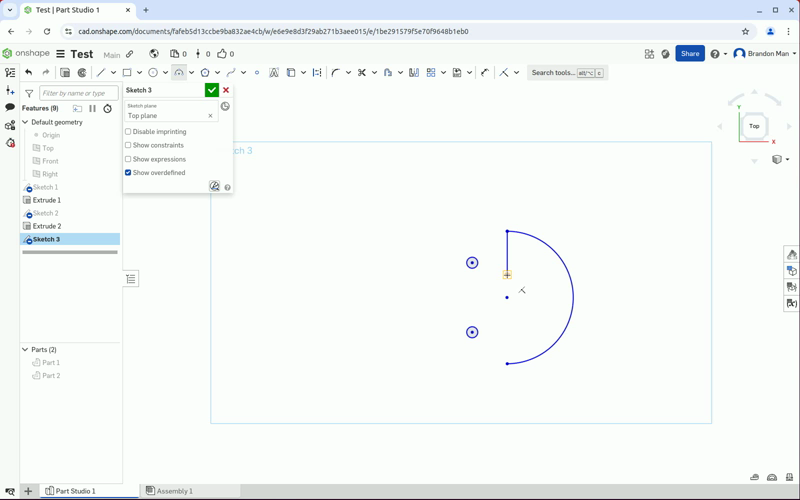
click(507, 274)
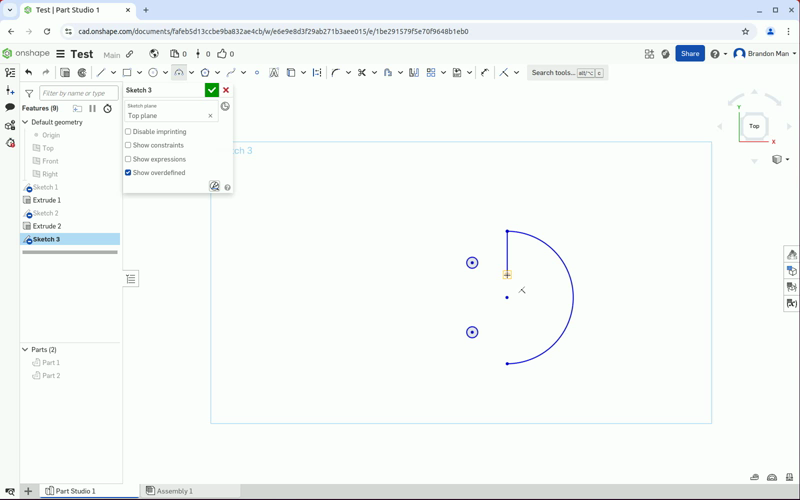
key_down(shift)
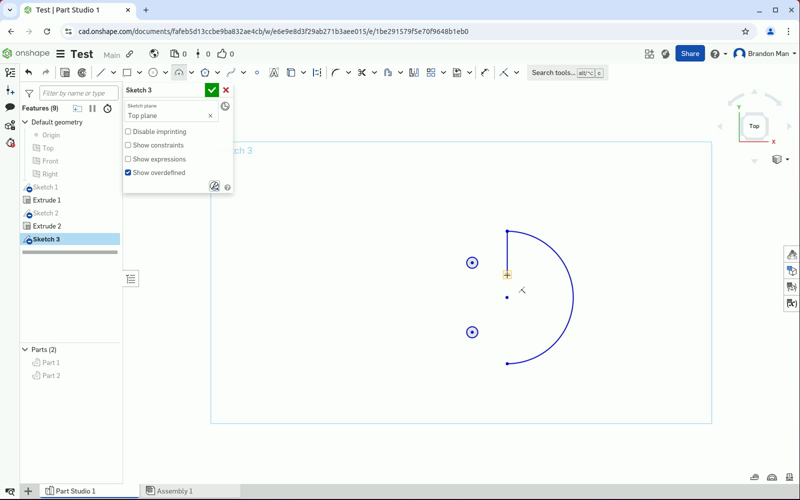
mouse_move(507, 319)
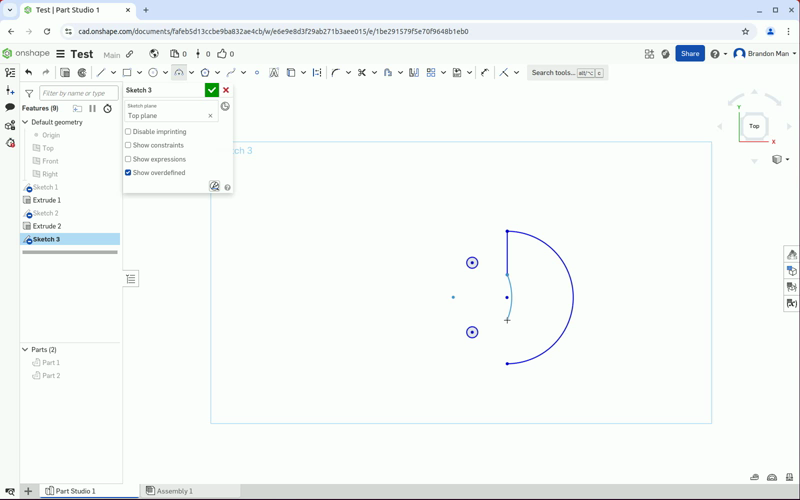
click(507, 319)
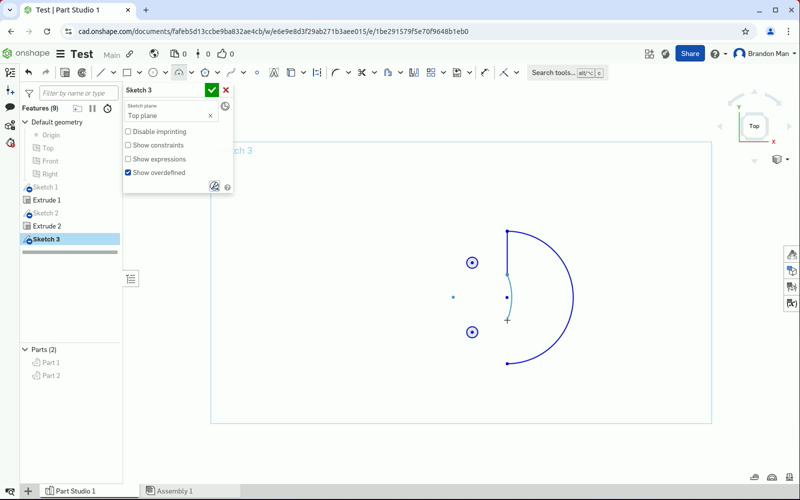
mouse_move(529, 297)
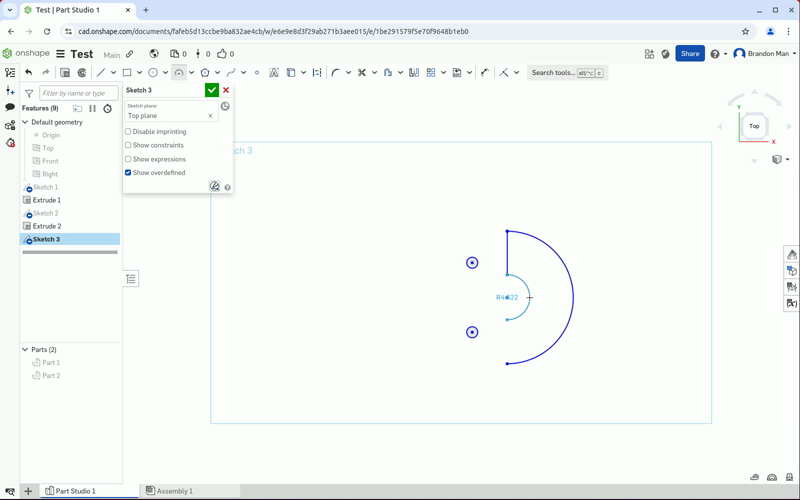
click(529, 297)
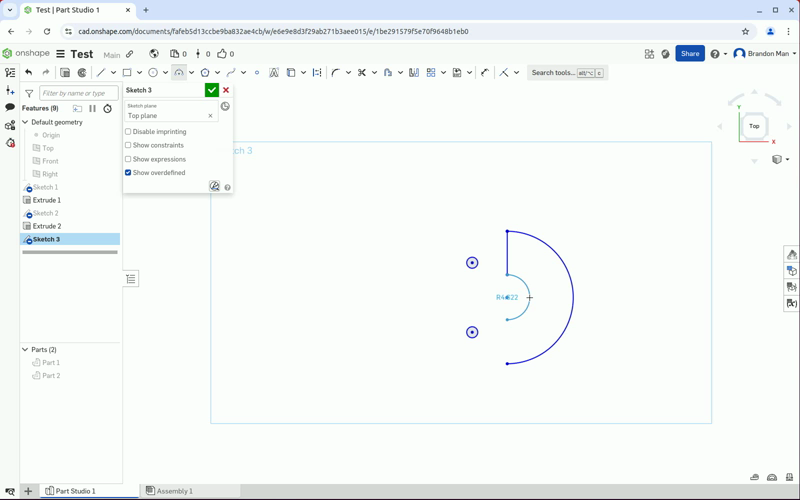
key_up(shift)
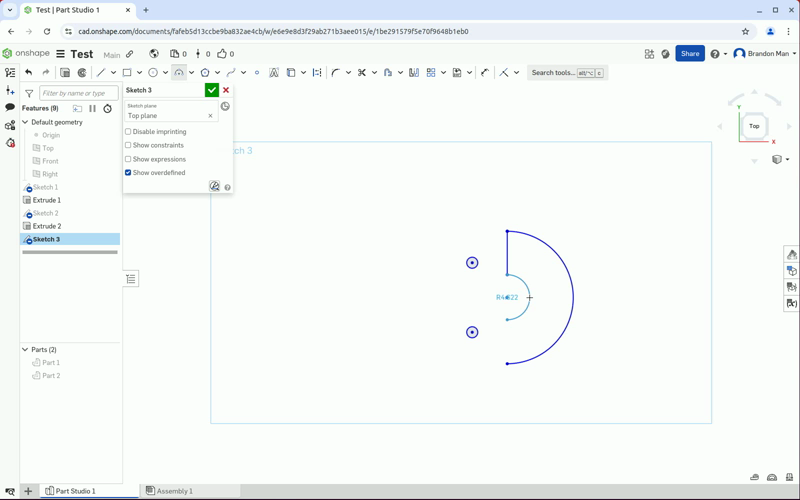
key(esc)
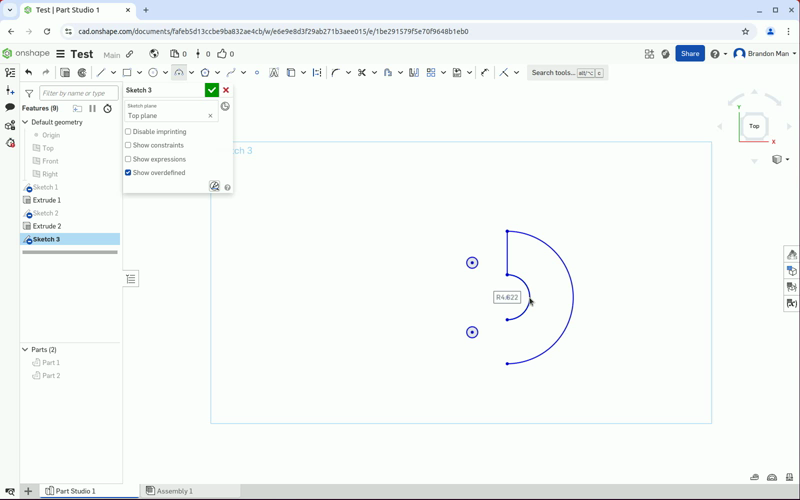
key(l)
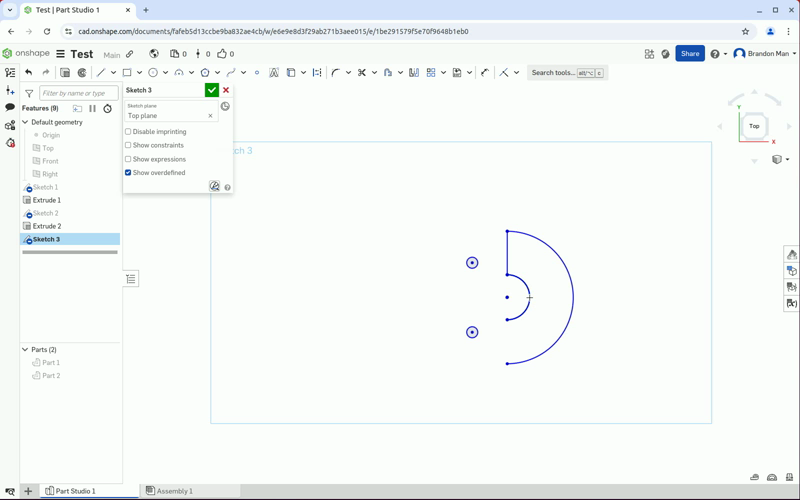
mouse_move(507, 319)
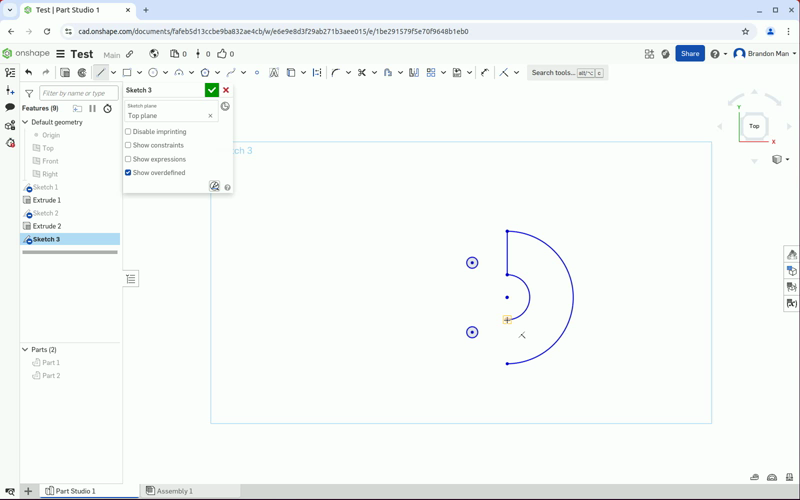
click(507, 319)
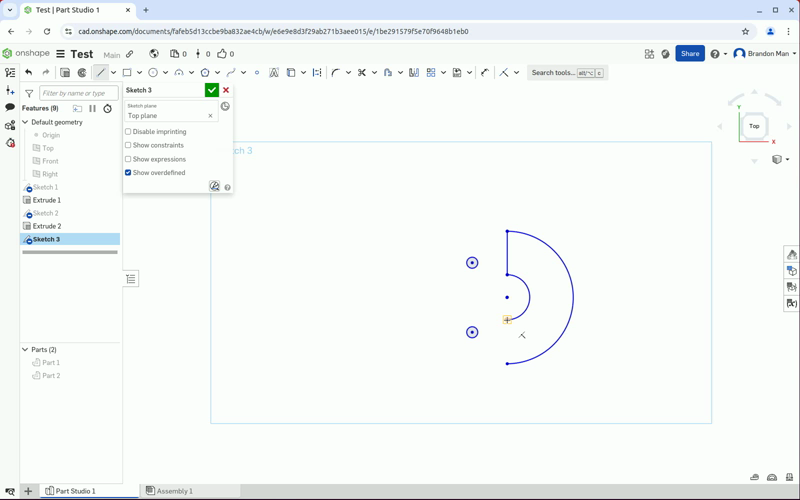
mouse_move(537, 319)
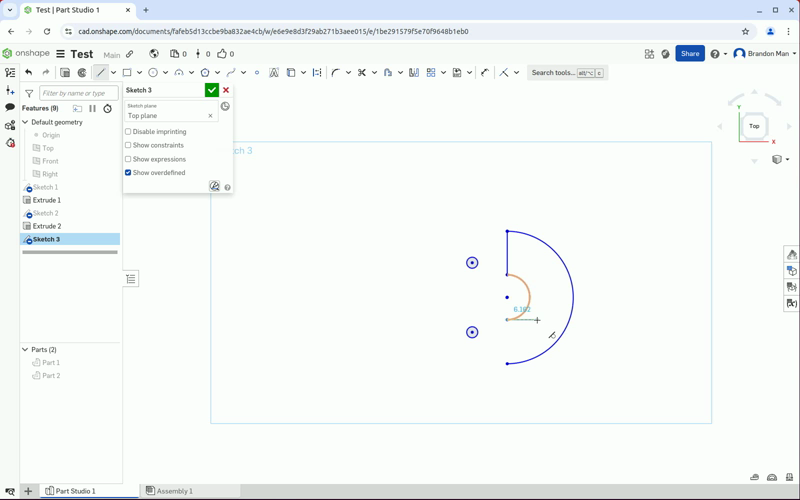
key_down(shift)
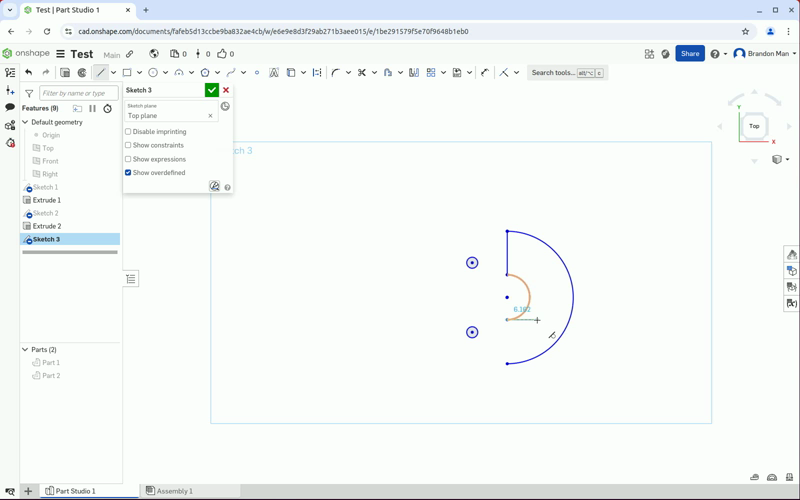
mouse_move(507, 363)
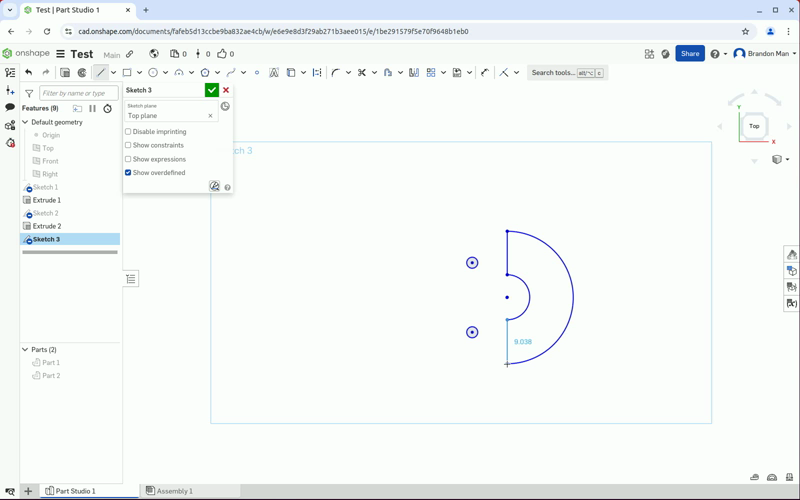
key_up(shift)
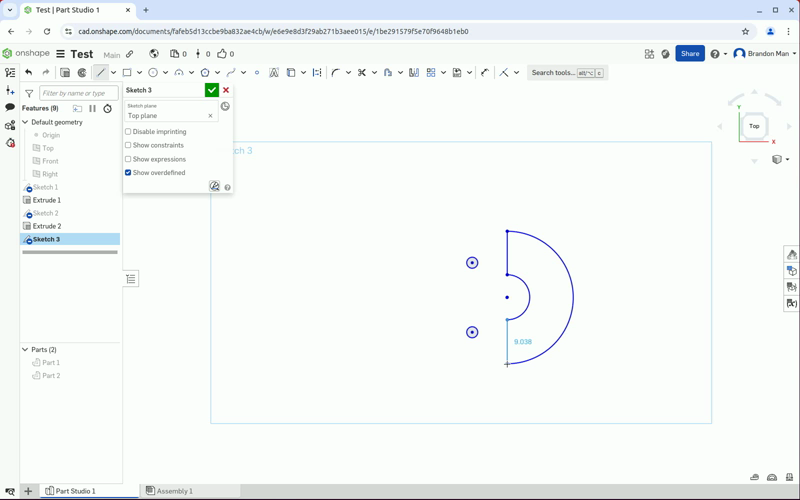
click(507, 363)
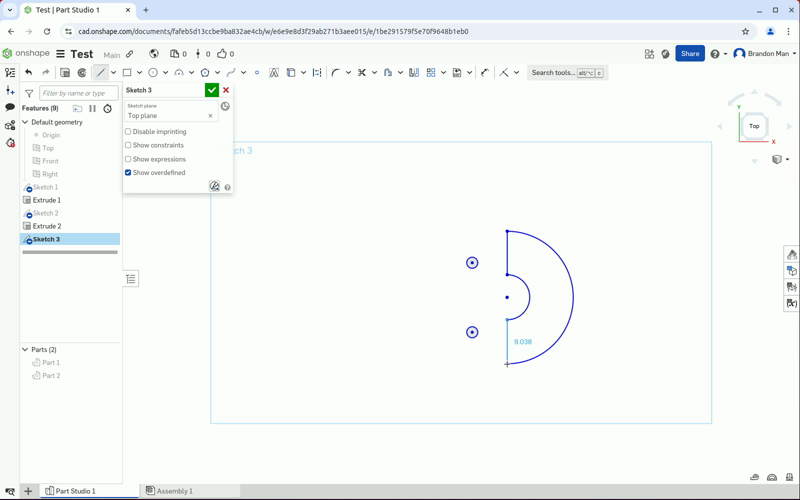
key(esc)
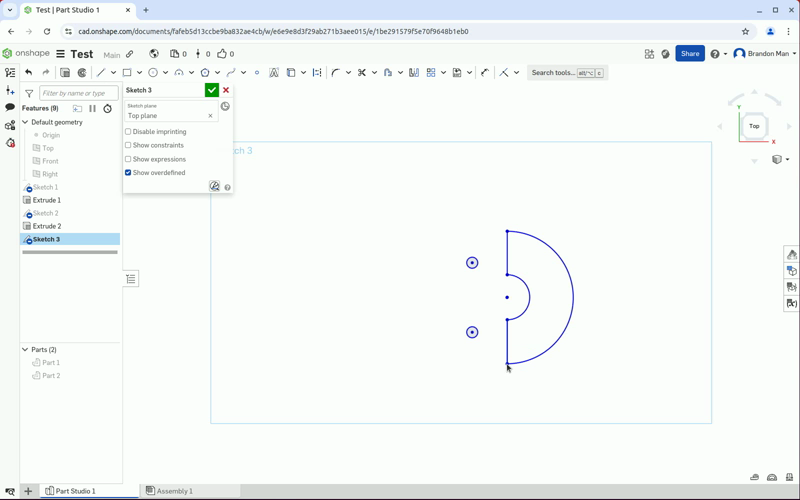
mouse_move(546, 285)
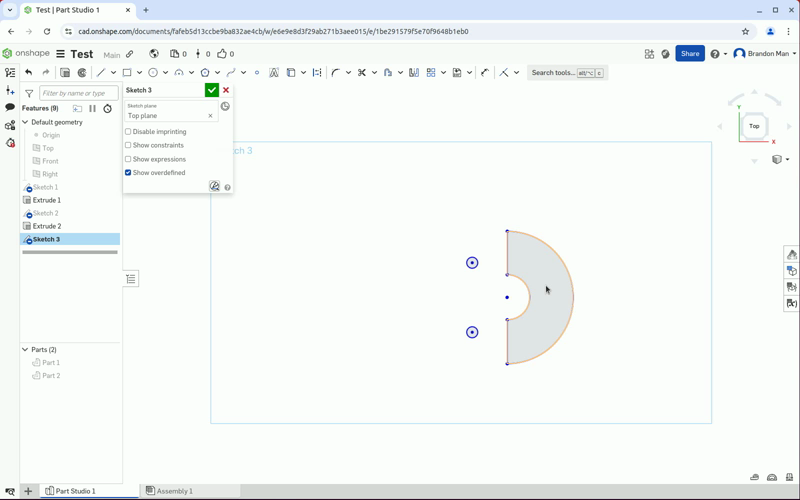
scroll(6)
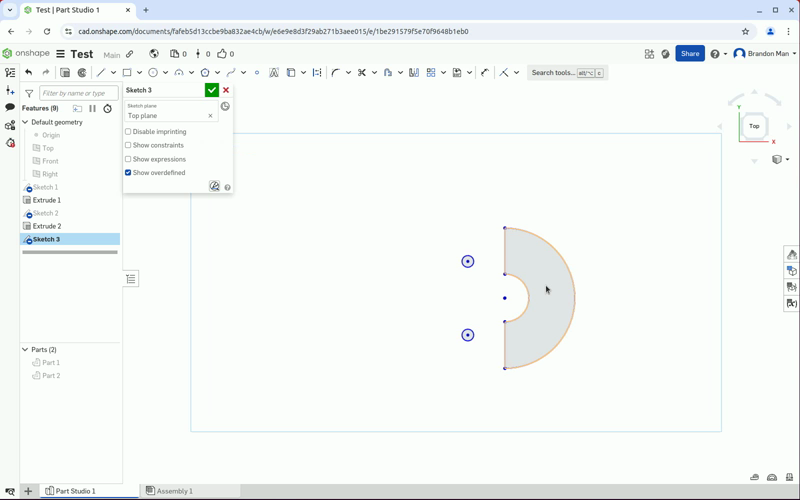
scroll(6)
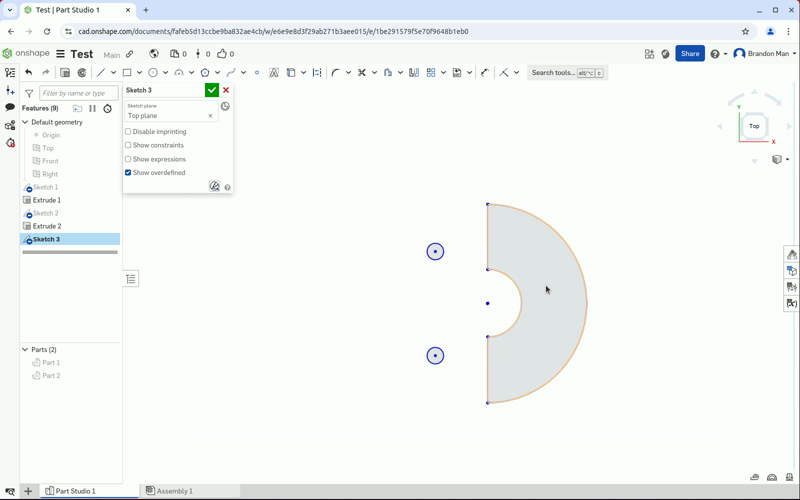
scroll(6)
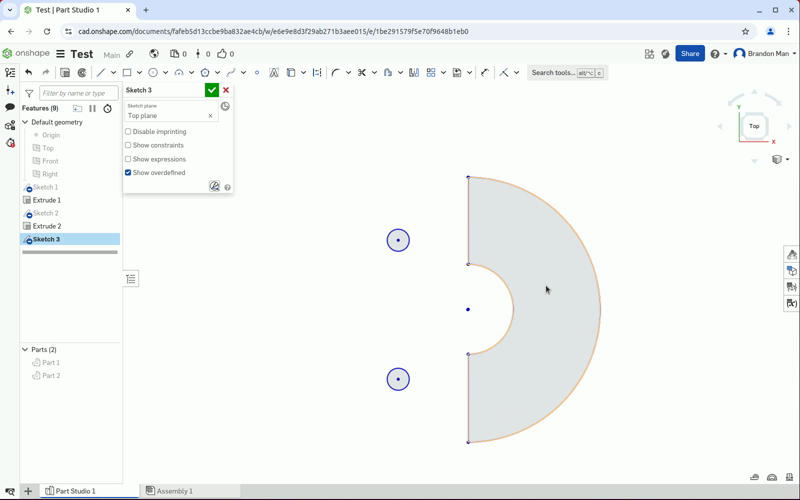
scroll(6)
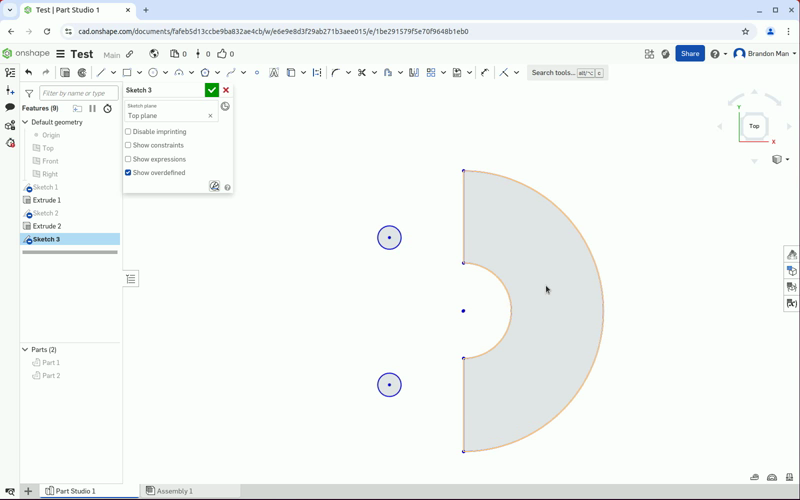
scroll(6)
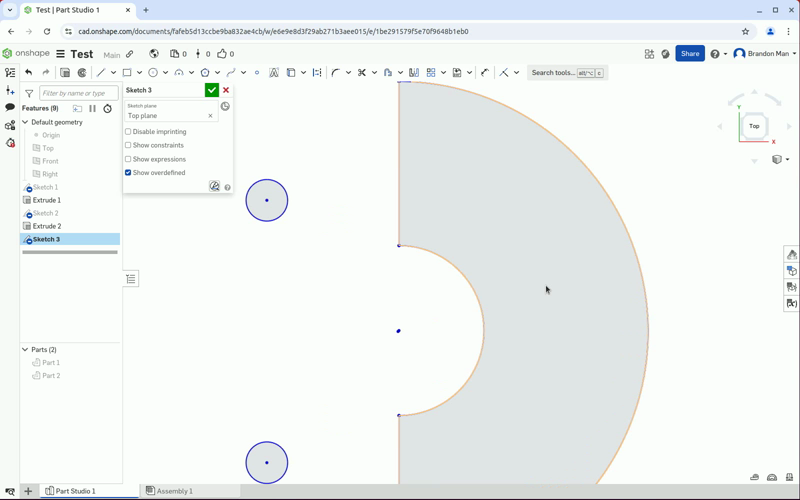
scroll(6)
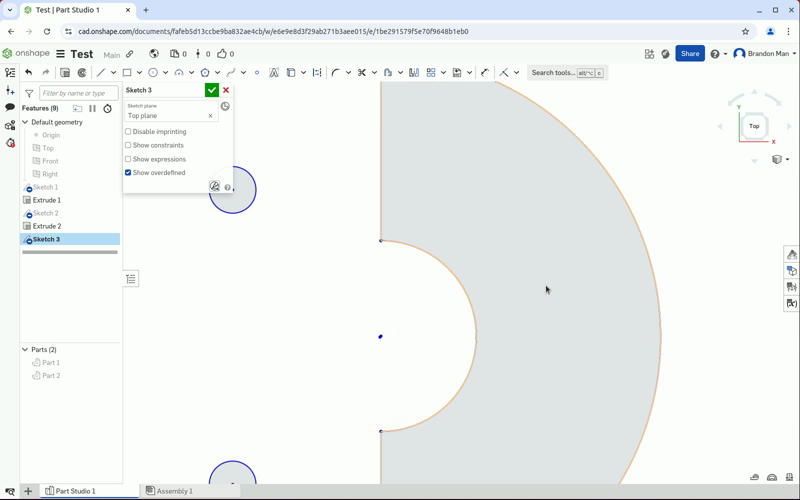
scroll(6)
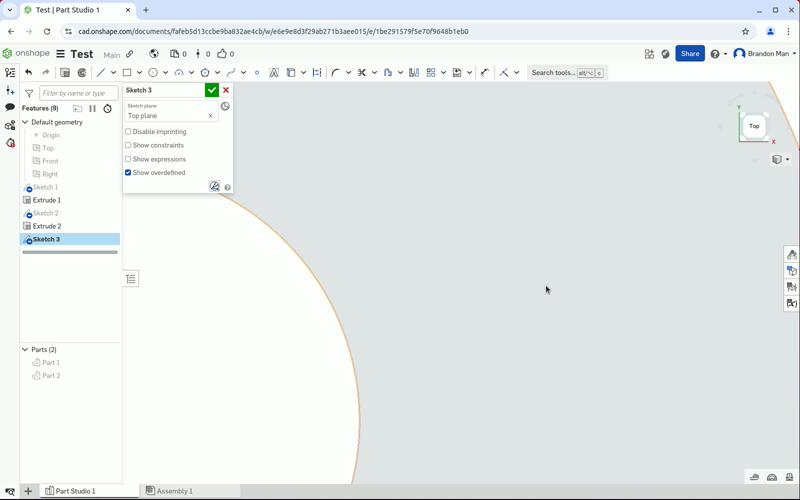
click(546, 285)
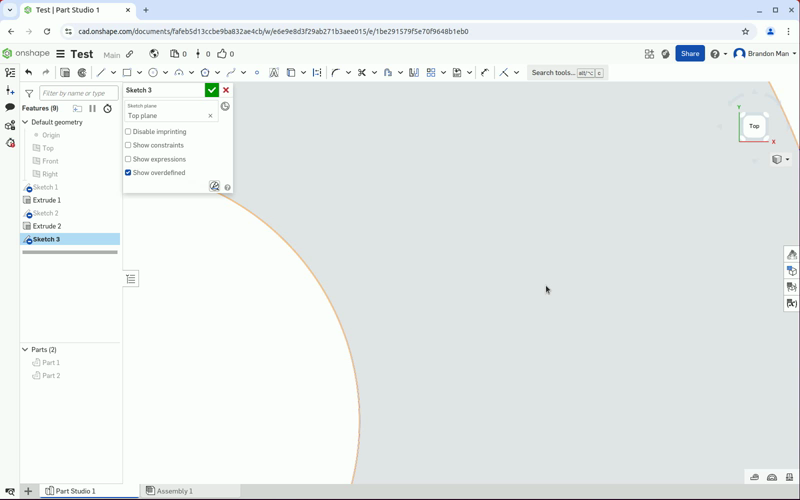
scroll(-6)
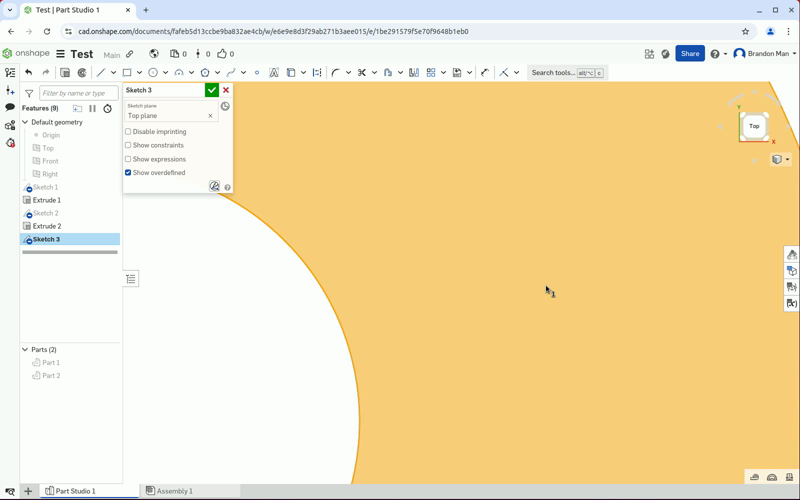
scroll(-6)
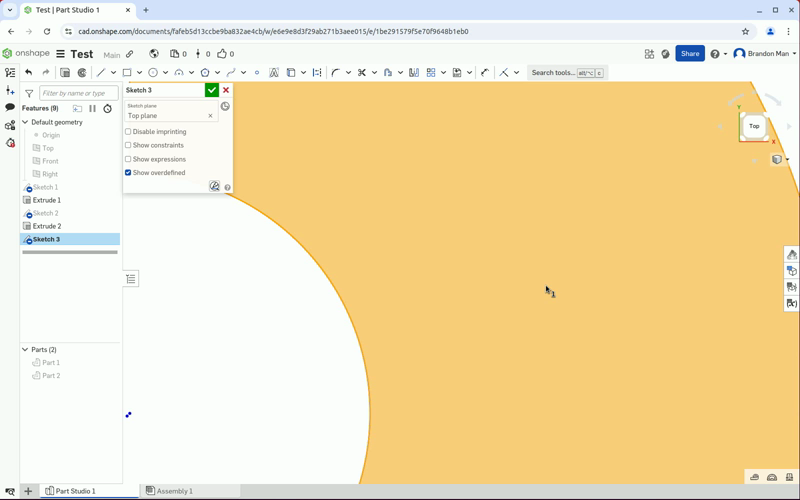
scroll(-6)
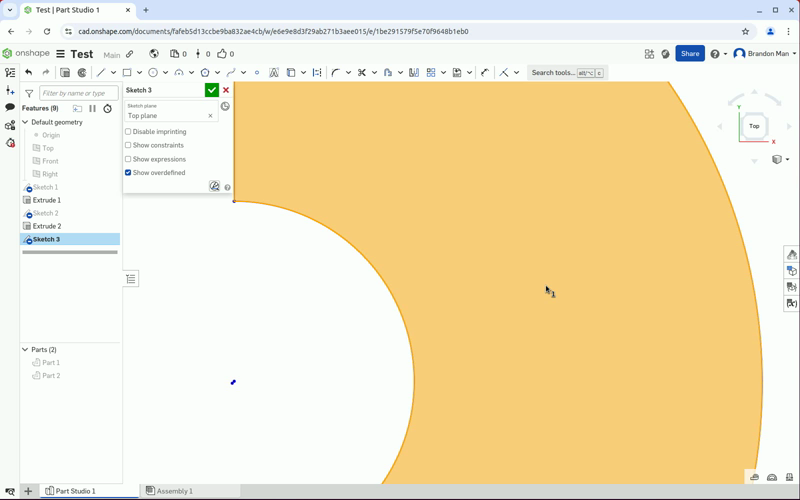
scroll(-6)
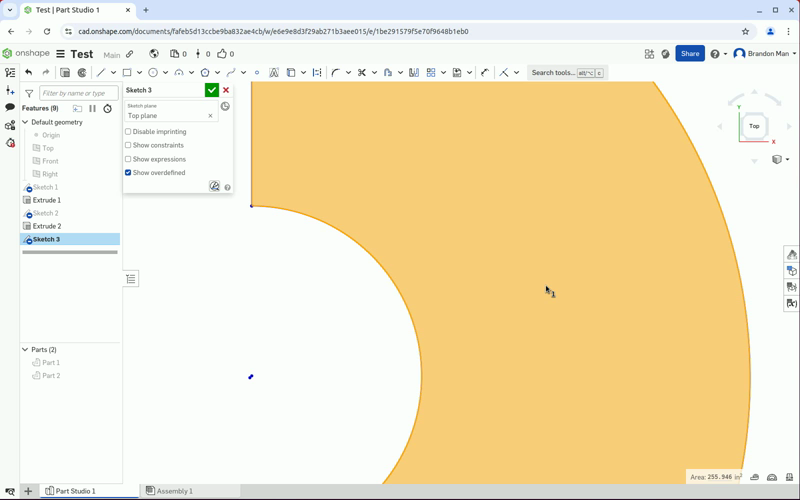
scroll(-6)
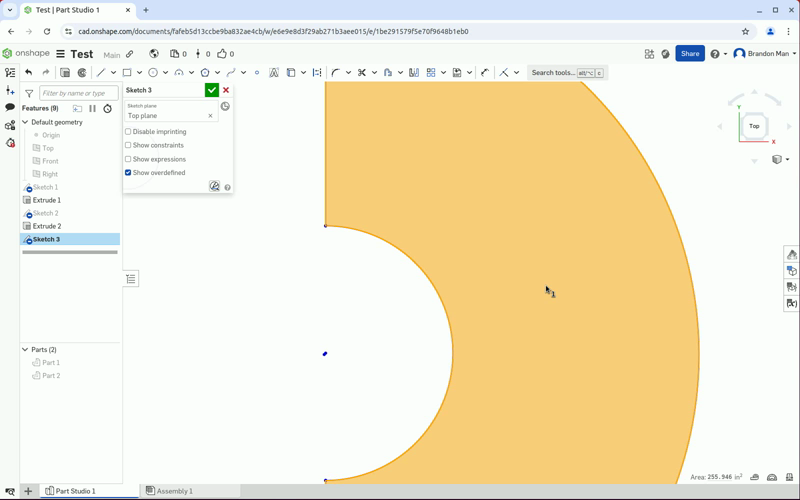
scroll(-6)
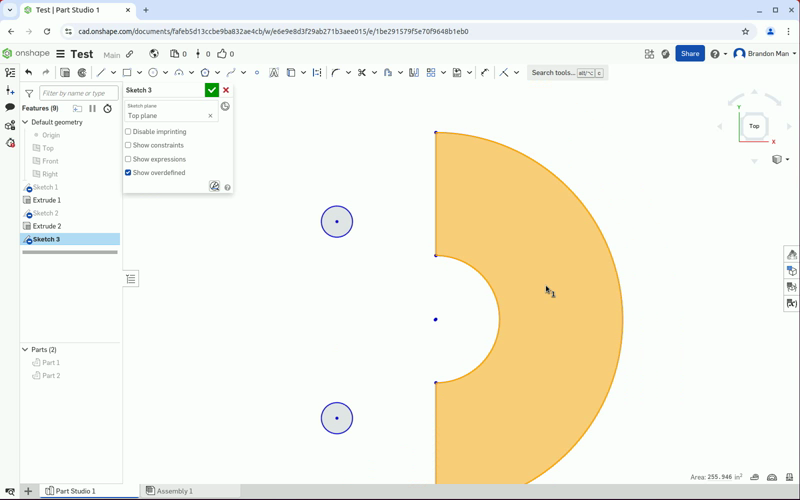
scroll(-6)
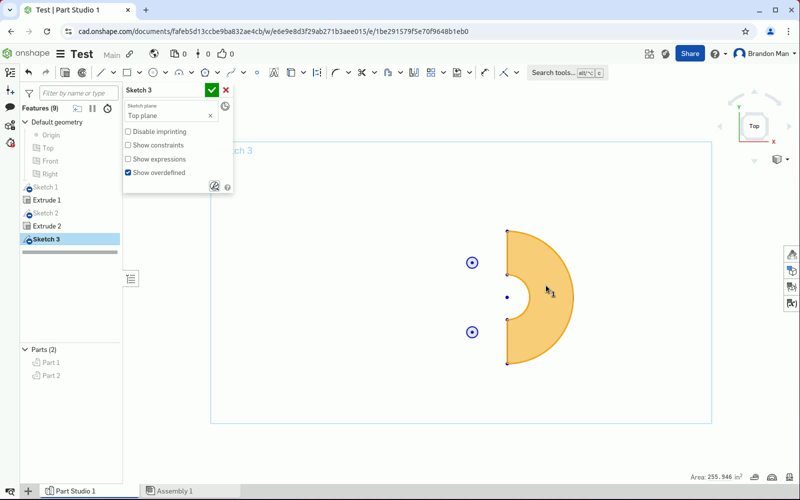
mouse_move(73, 352)
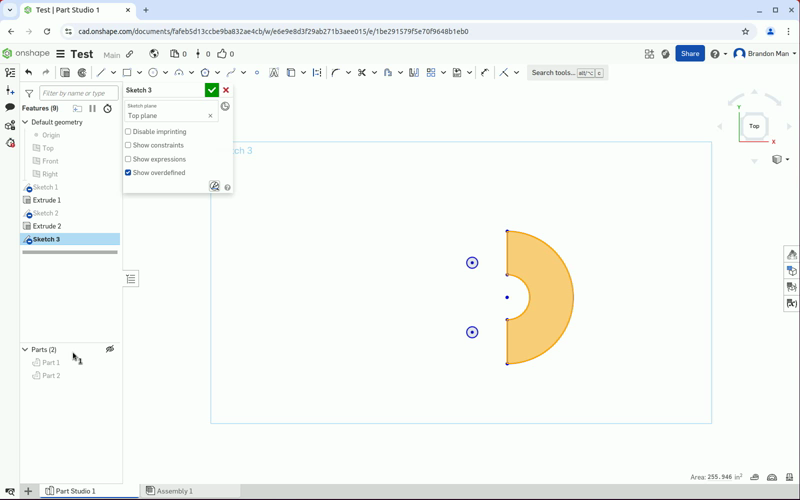
key(shift+y)
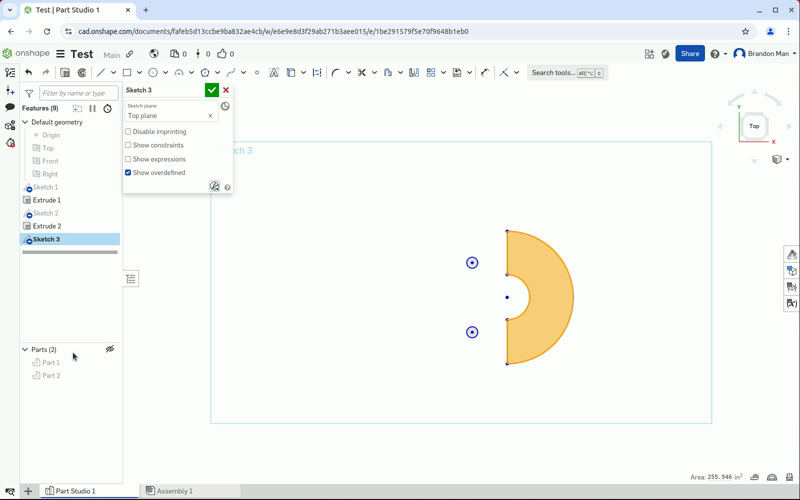
key(shift+e)
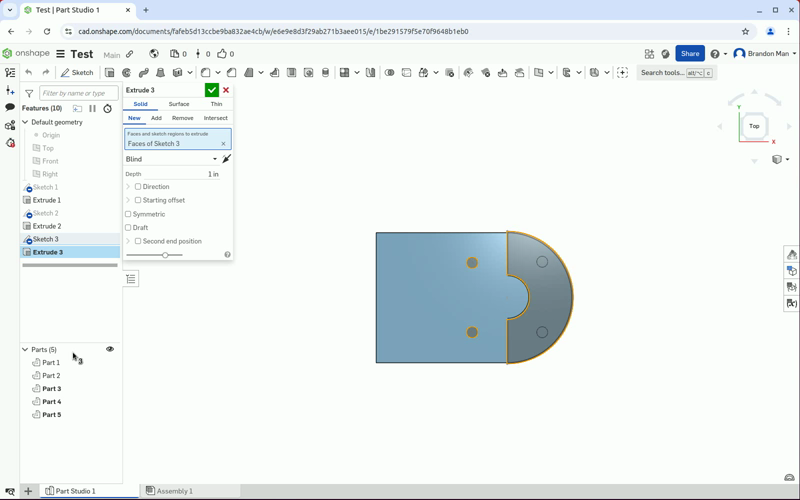
mouse_move(143, 106)
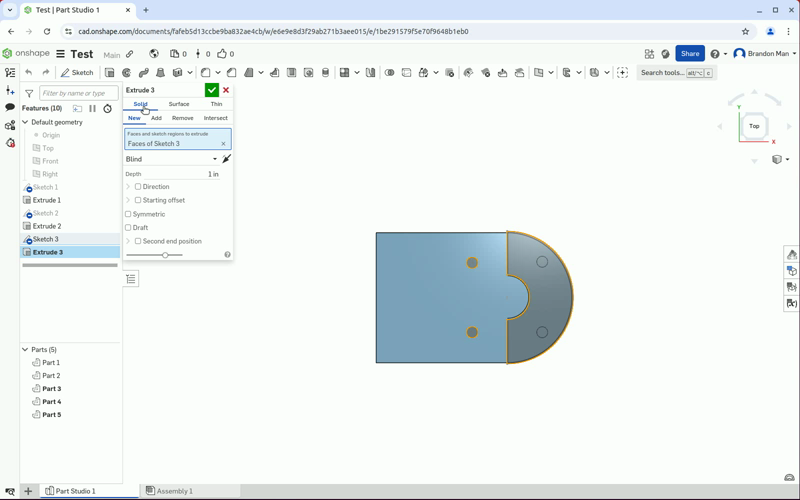
click(143, 106)
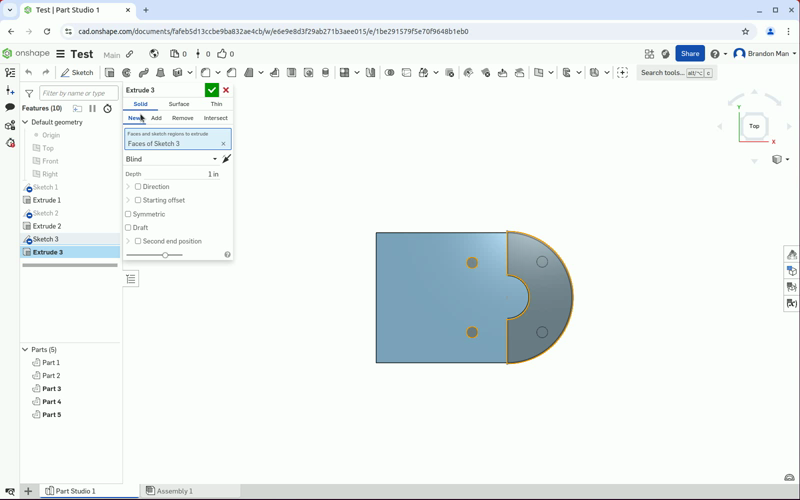
mouse_move(137, 120)
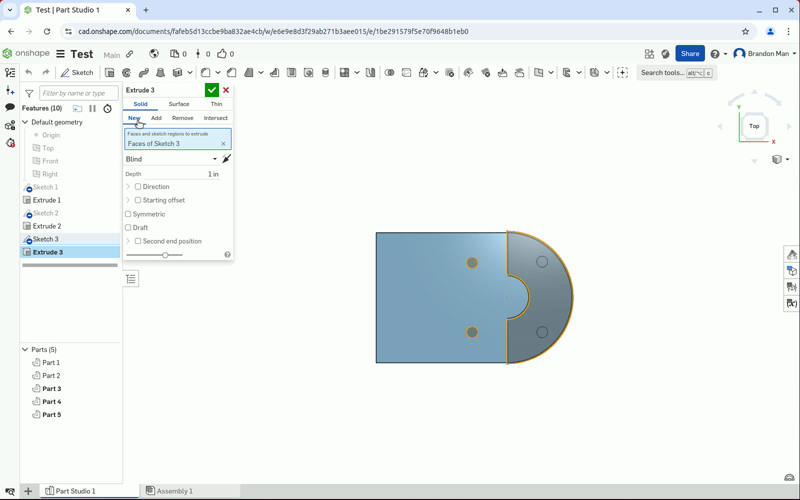
click(137, 120)
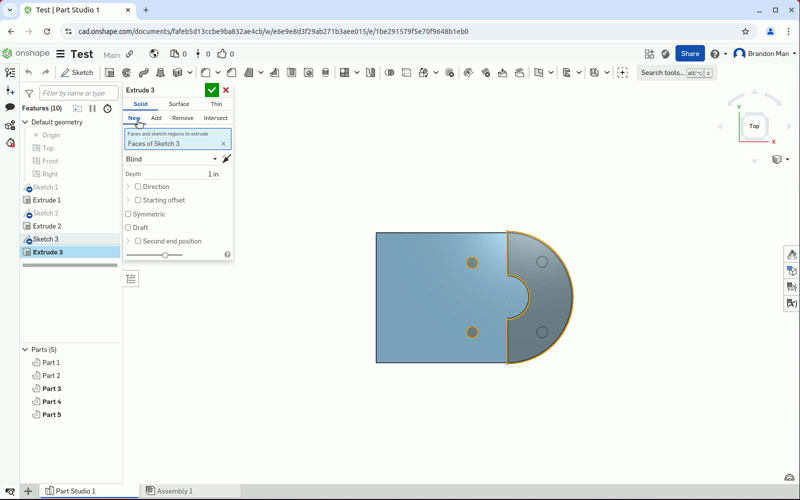
key(tab, 4)
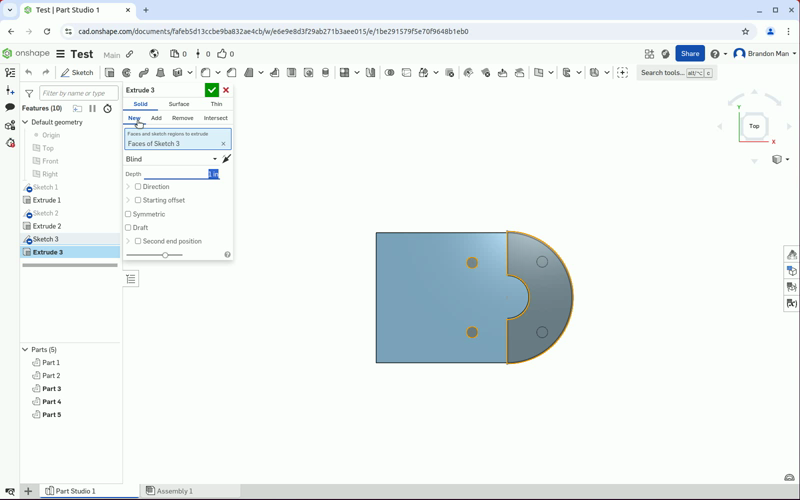
text(1.204)
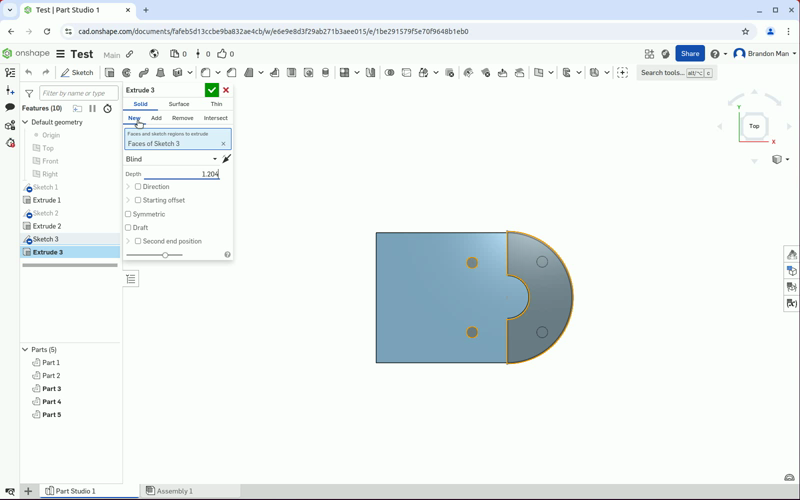
key(enter)
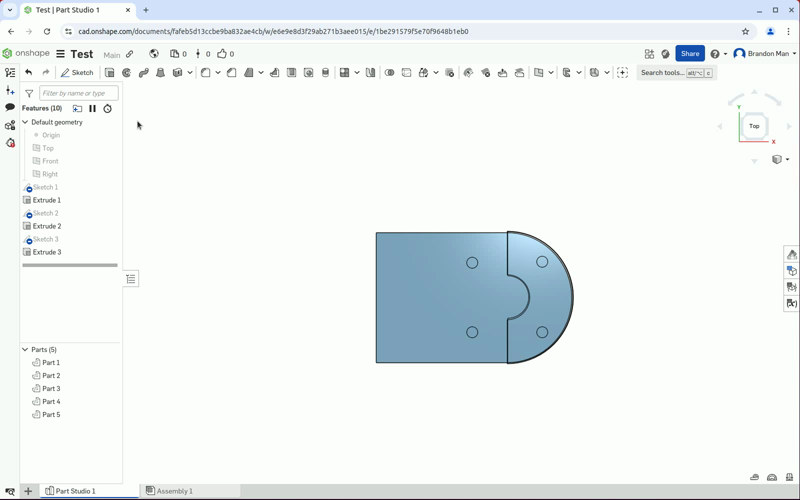
key(shift+h)
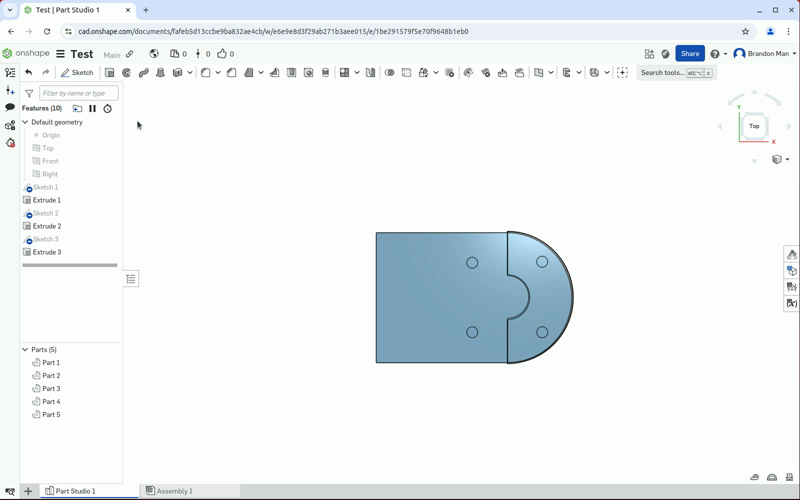
key(shift+h)
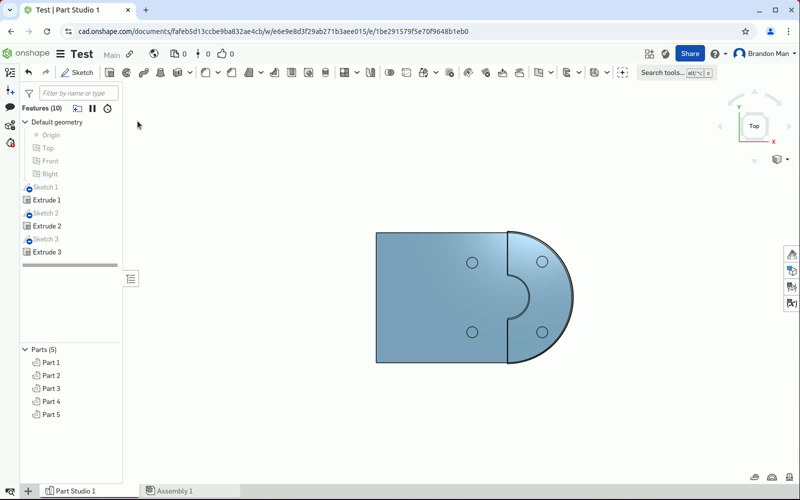
mouse_move(73, 189)
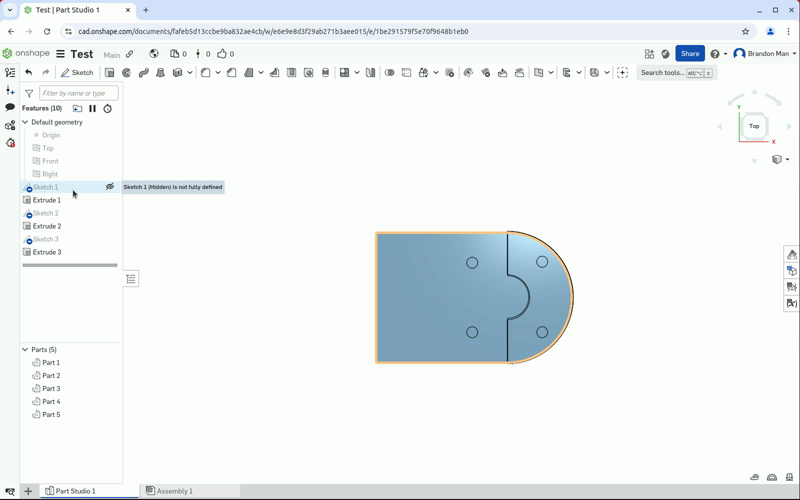
click(73, 189)
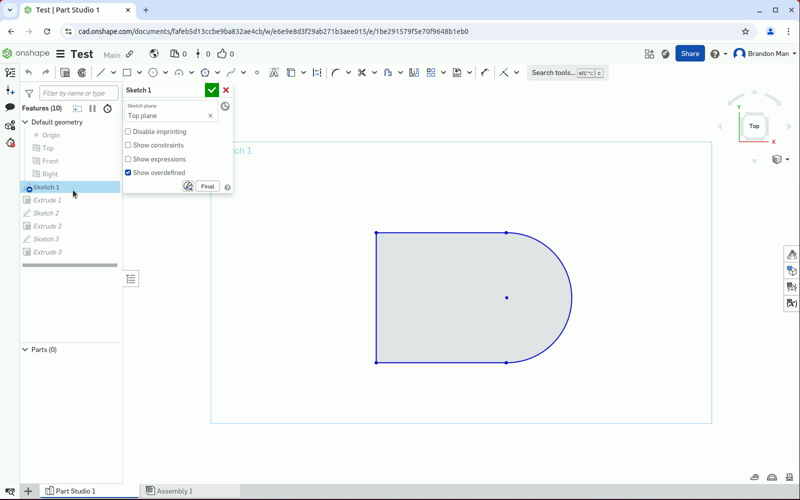
mouse_move(229, 92)
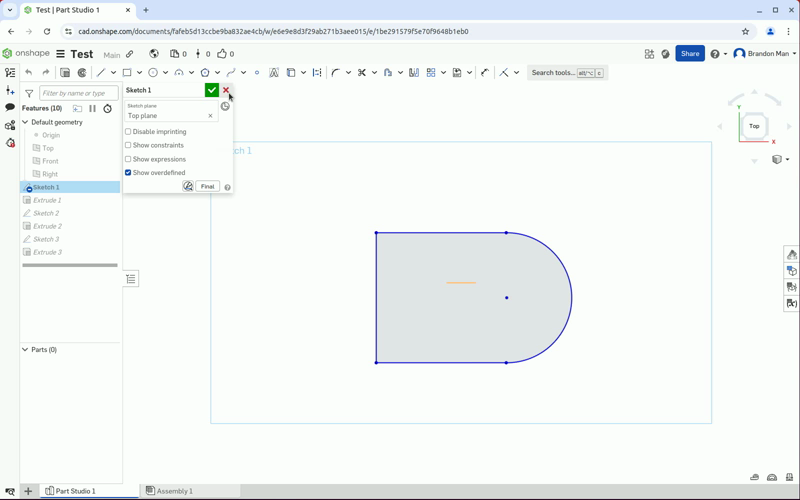
click(229, 92)
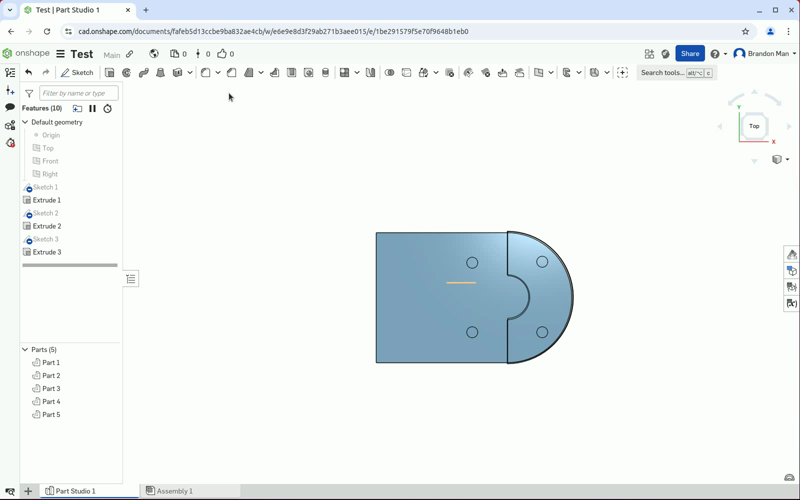
mouse_move(541, 75)
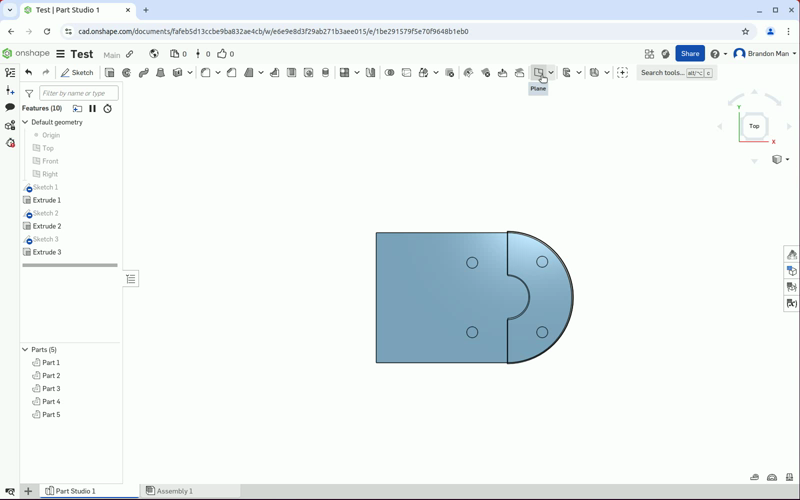
click(541, 75)
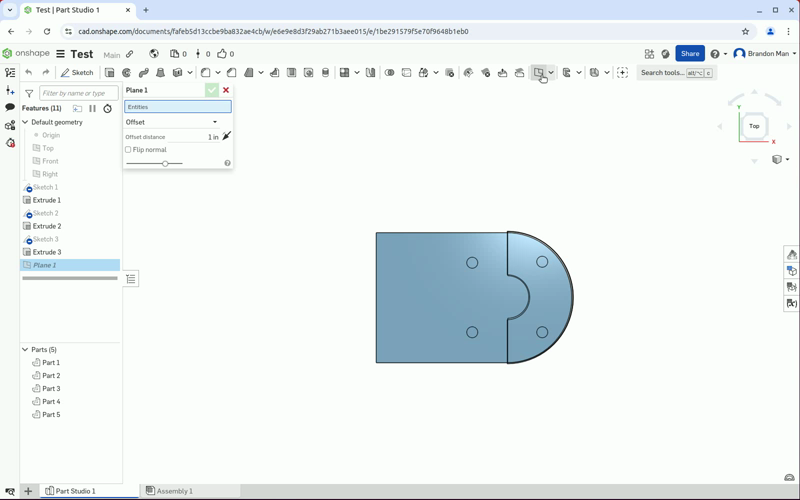
mouse_move(73, 150)
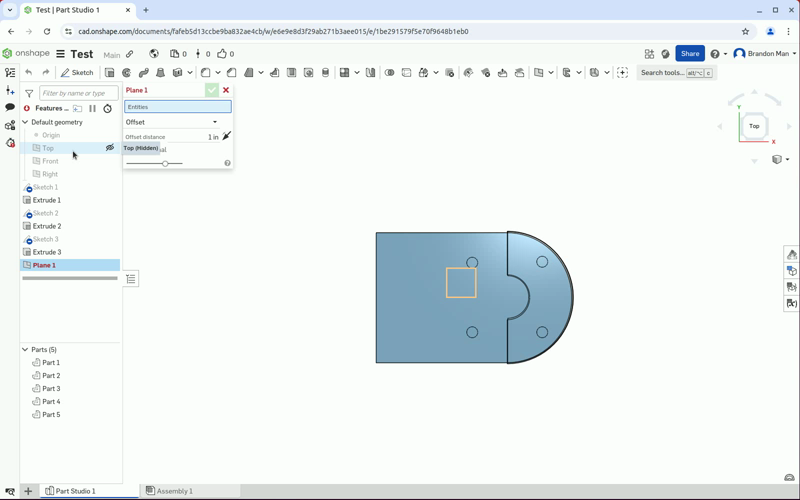
click(73, 150)
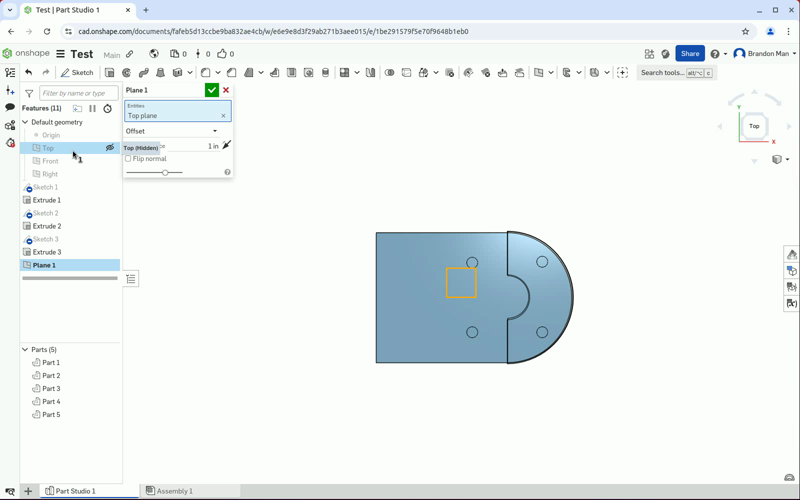
key(tab, 2)
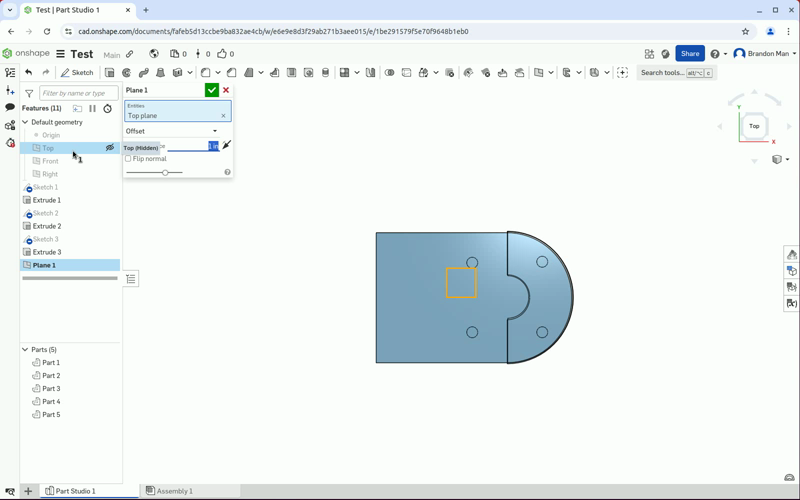
text(1.202)
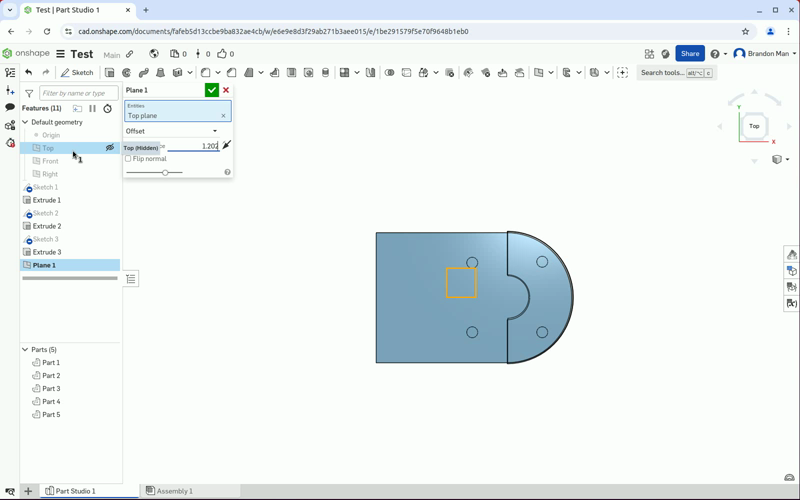
key(enter, 2)
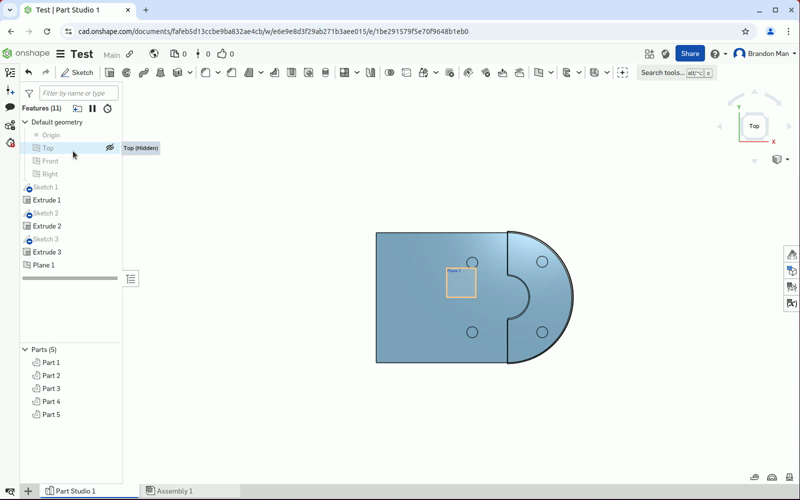
key(shift+s)
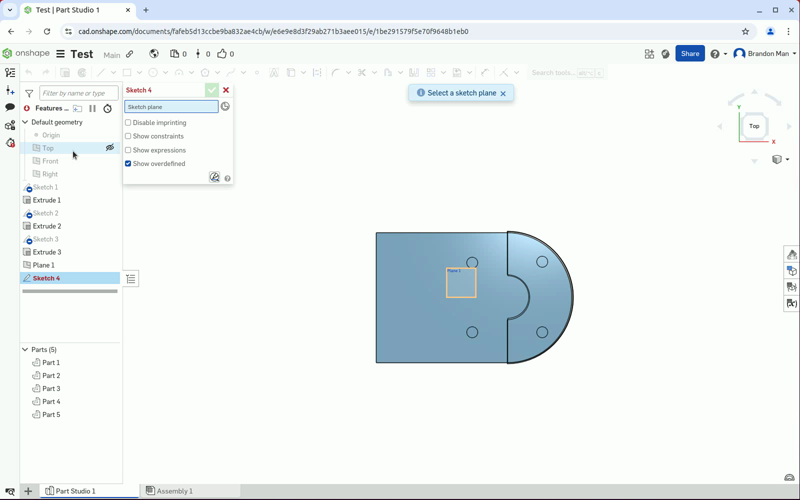
mouse_move(73, 267)
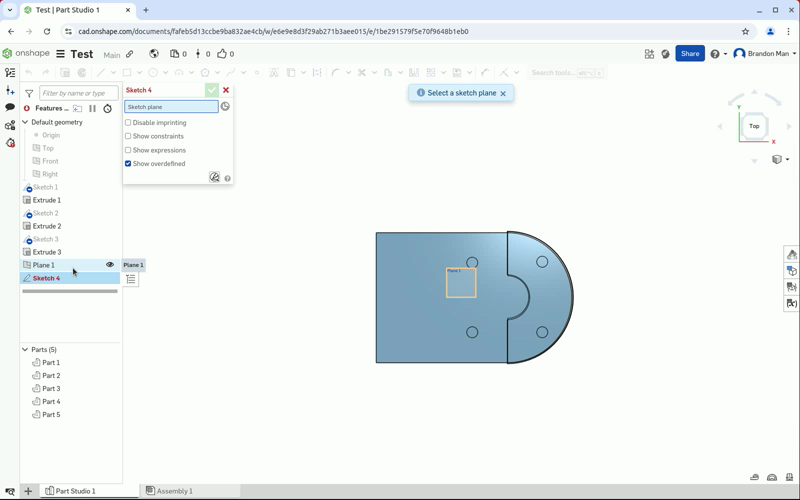
click(73, 267)
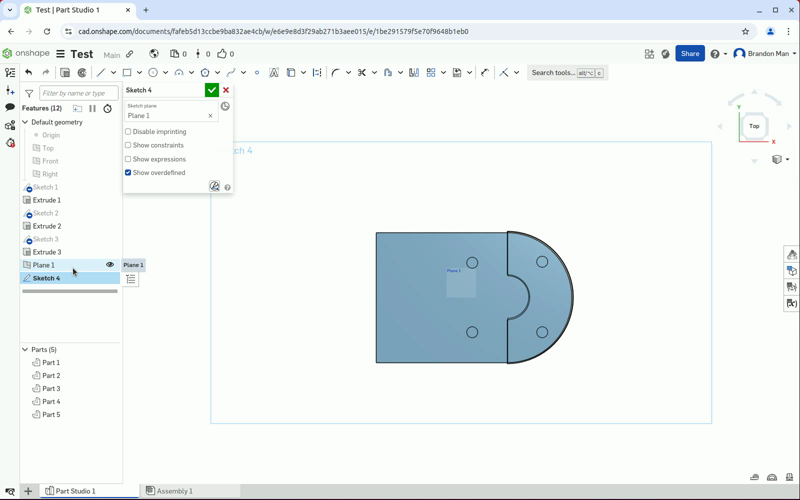
mouse_move(73, 352)
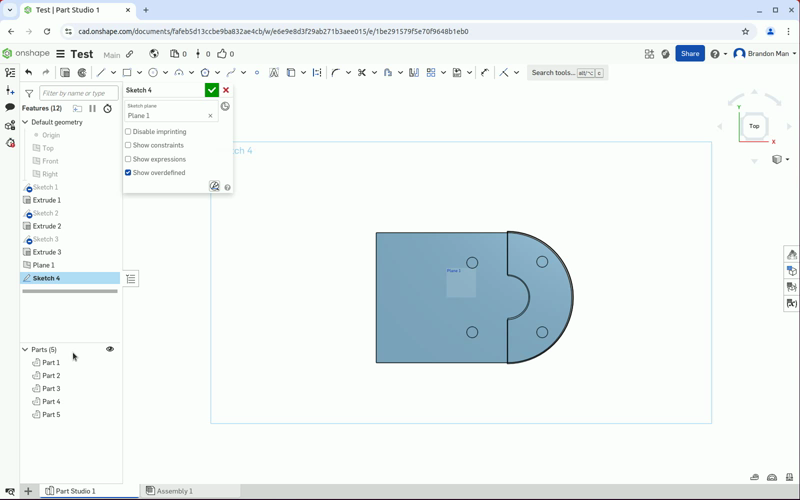
key(y)
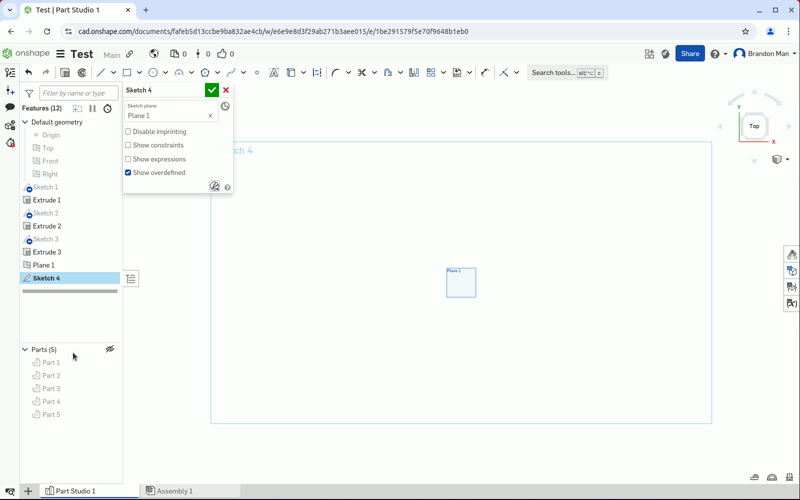
key(l)
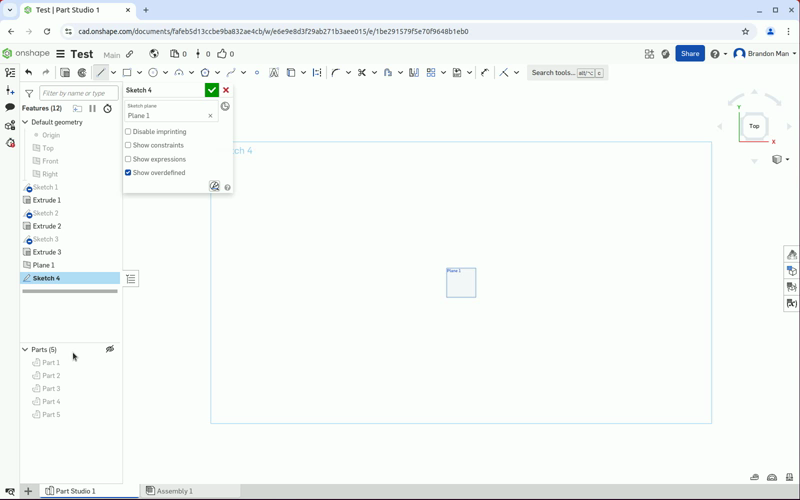
key_down(shift)
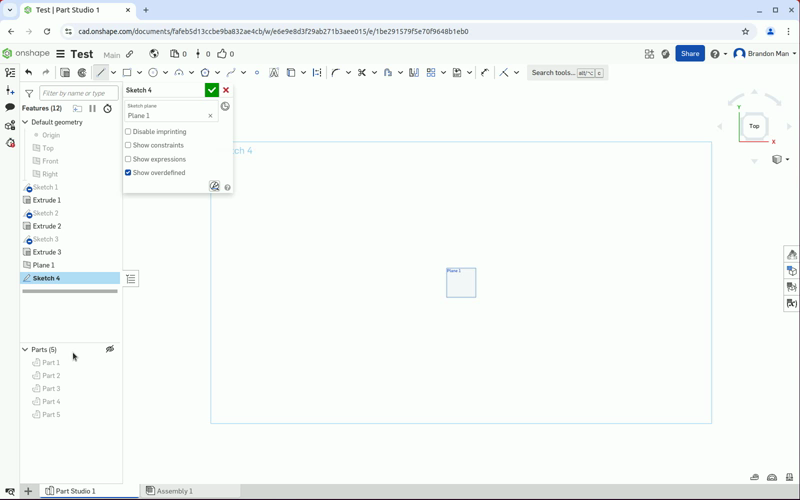
mouse_move(376, 362)
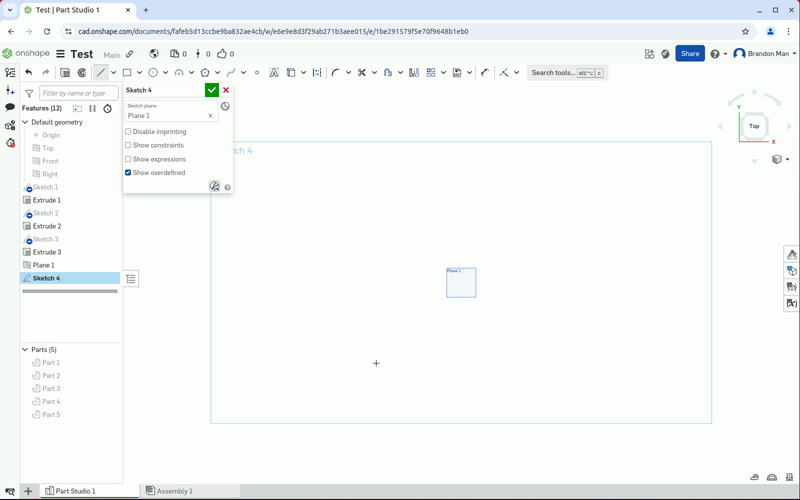
click(376, 362)
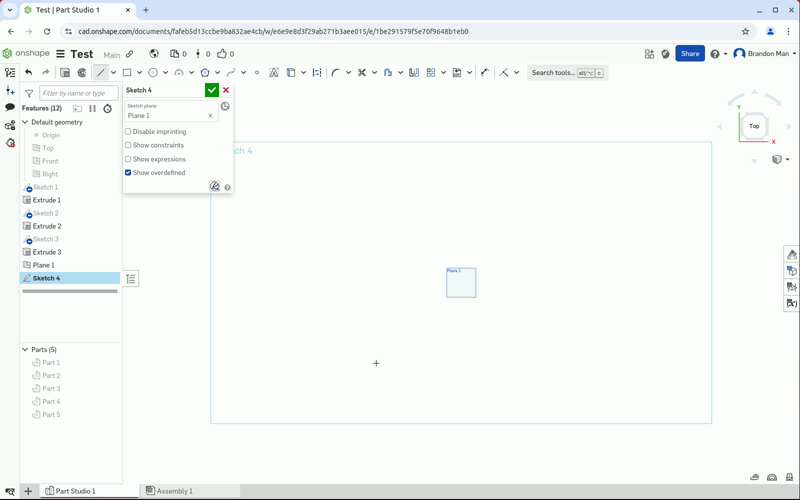
key_up(shift)
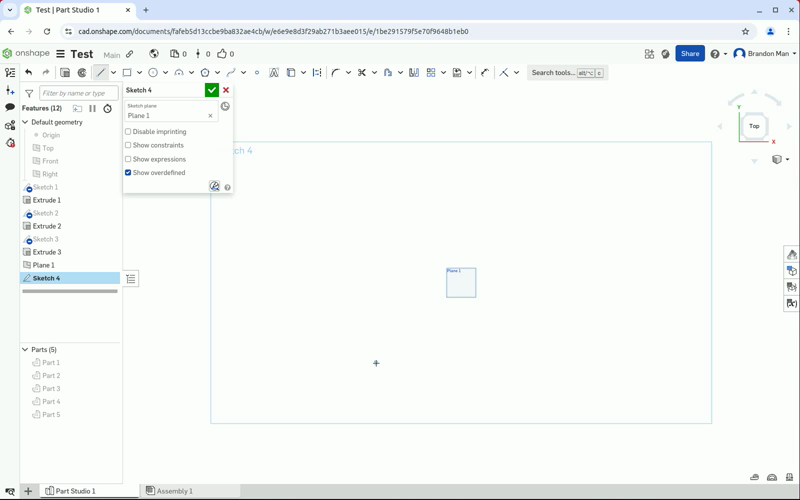
key_down(shift)
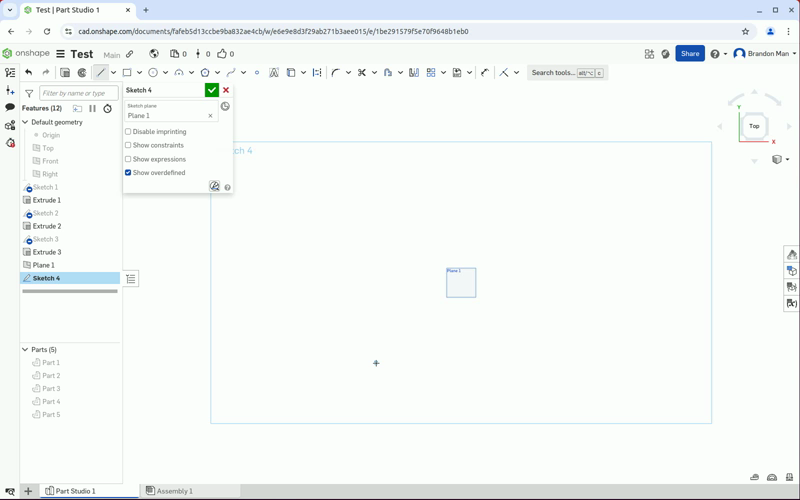
mouse_move(406, 362)
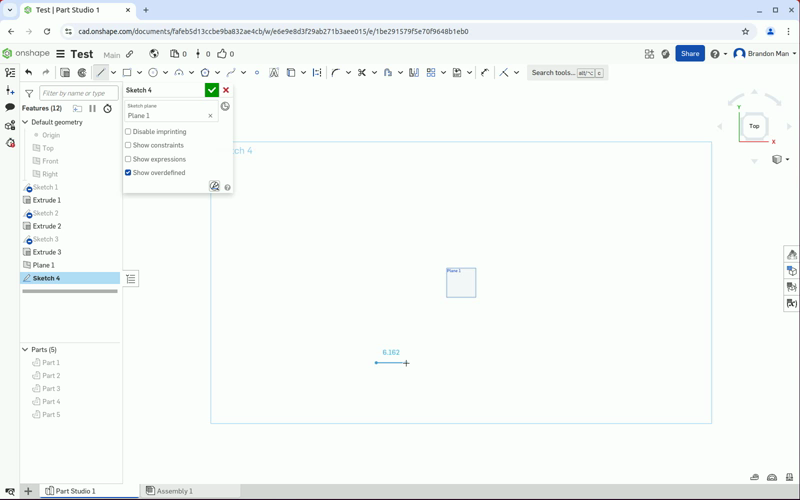
mouse_move(381, 362)
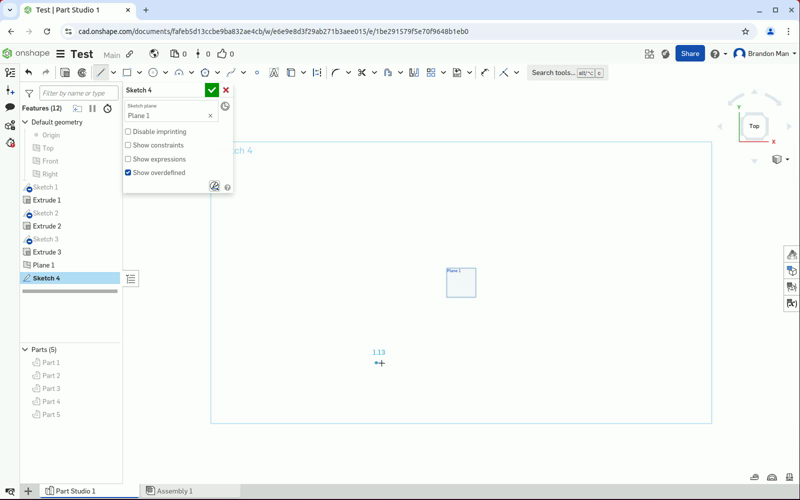
scroll(6)
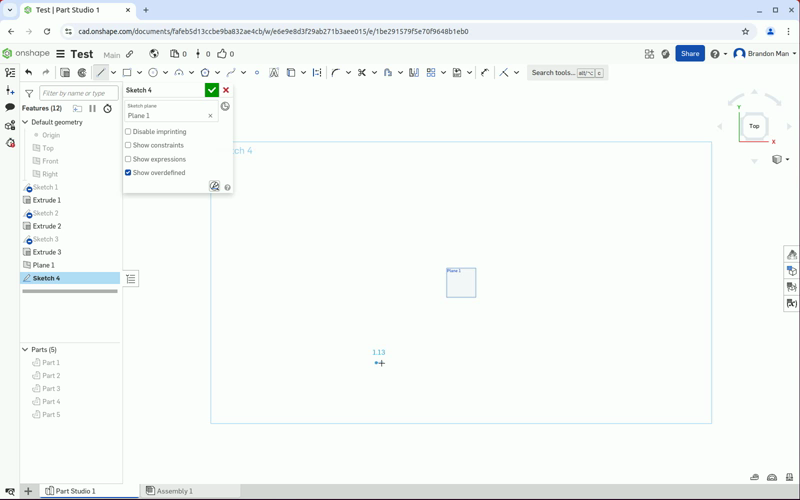
scroll(6)
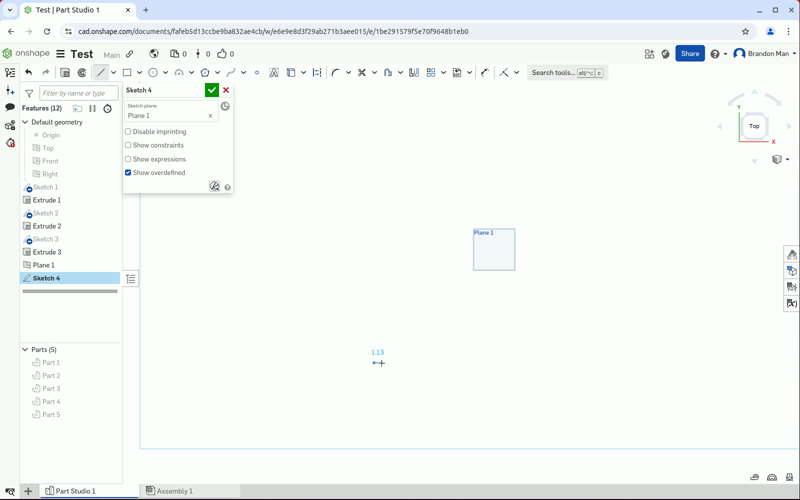
scroll(6)
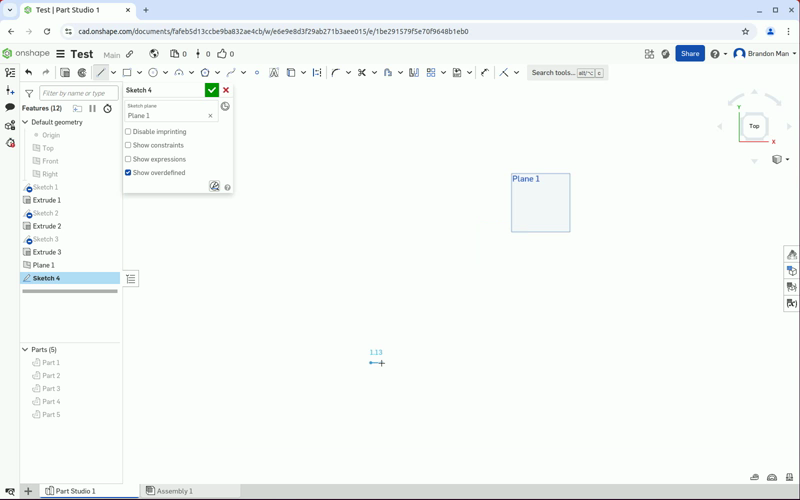
scroll(6)
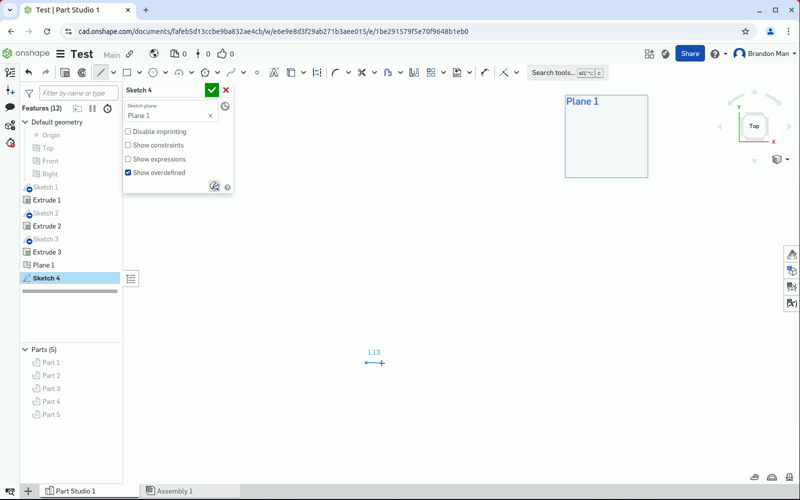
scroll(6)
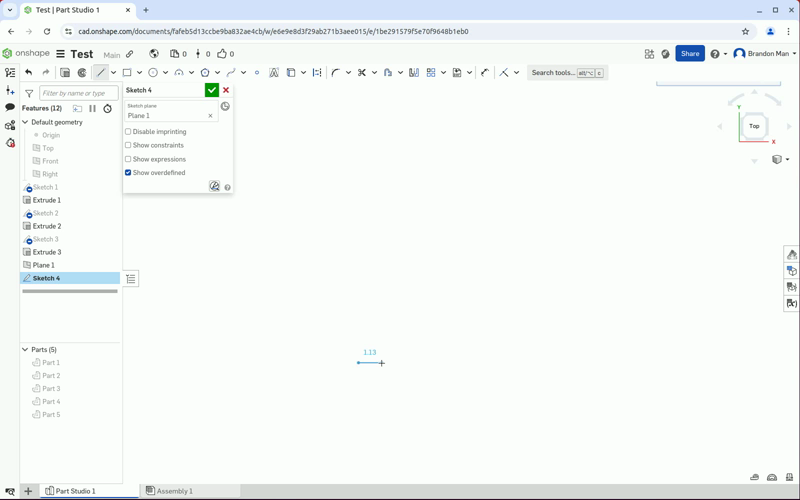
scroll(6)
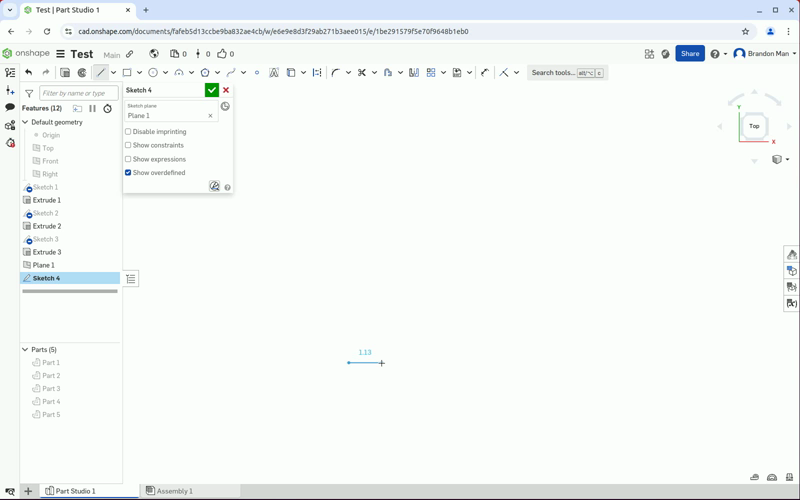
scroll(6)
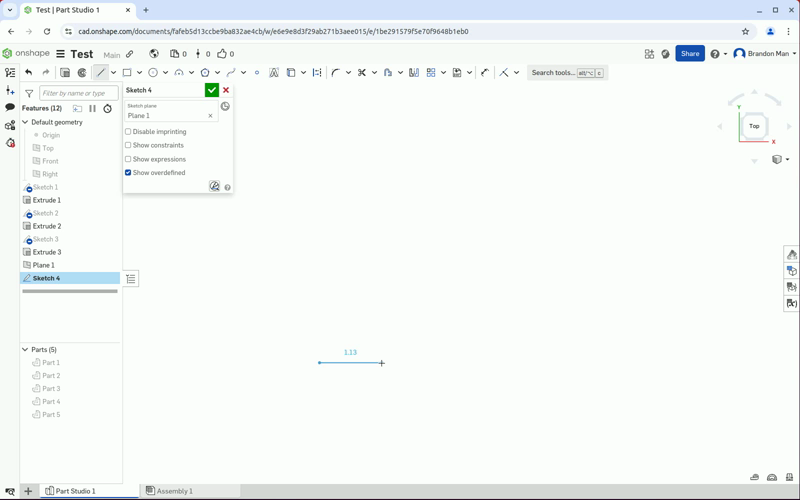
click(381, 362)
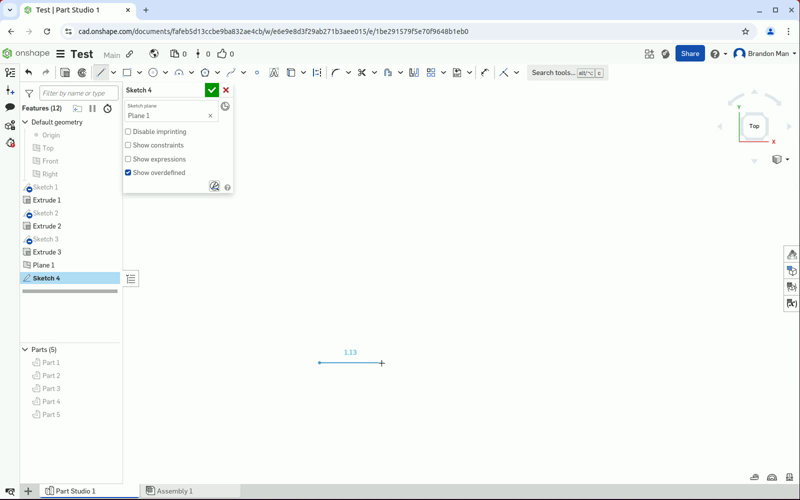
scroll(-6)
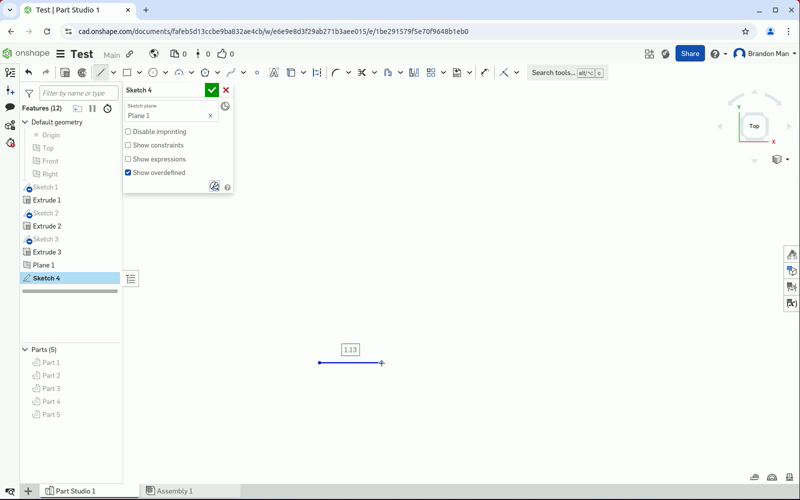
scroll(-6)
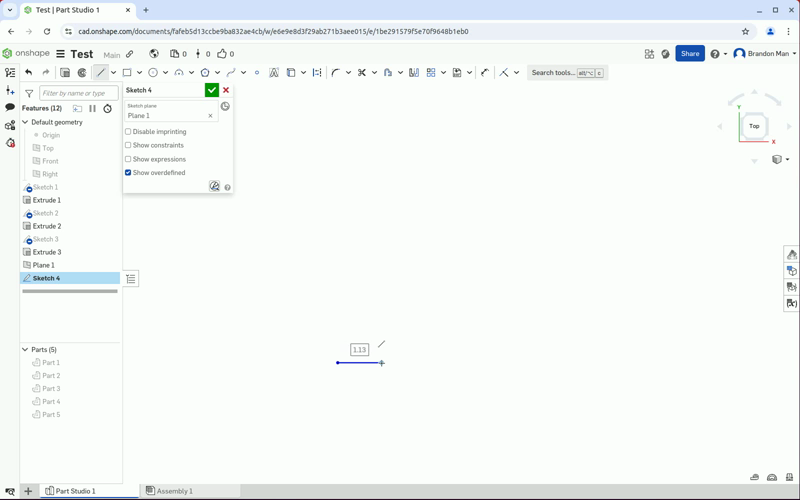
scroll(-6)
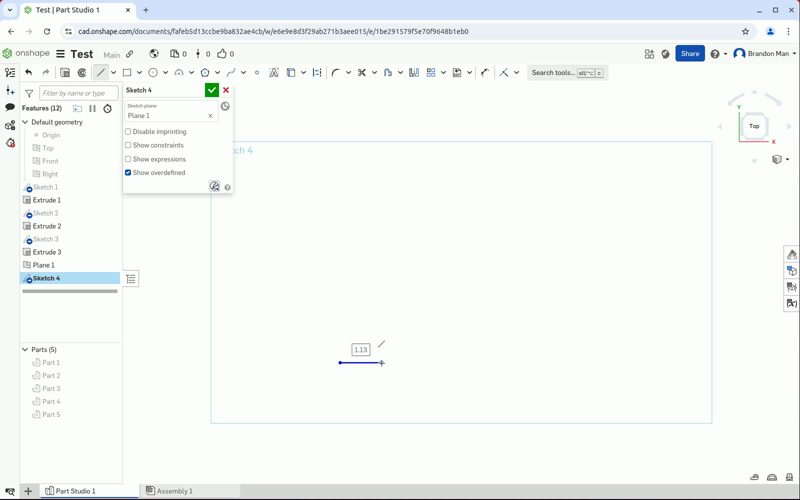
scroll(-6)
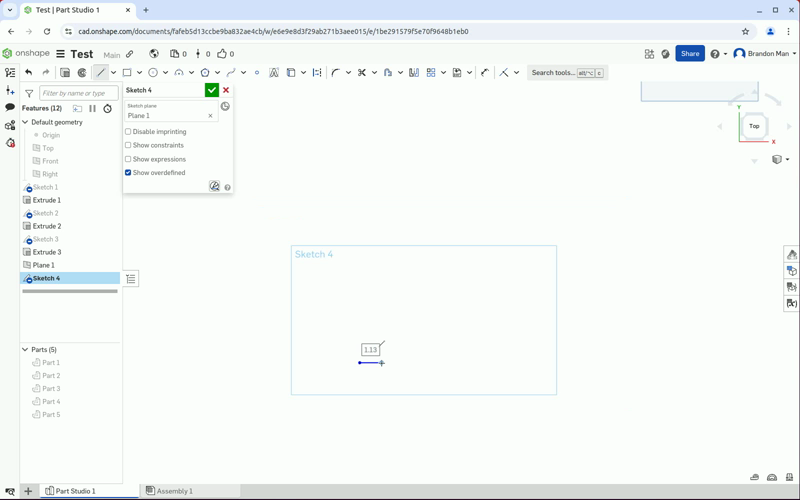
scroll(-6)
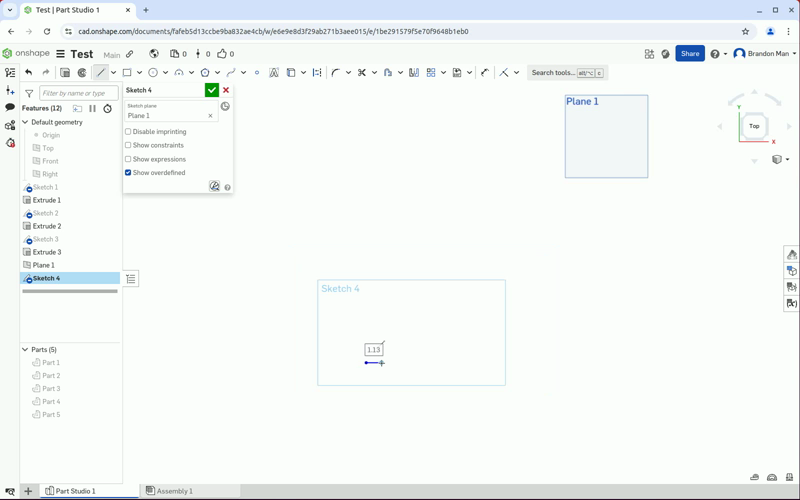
scroll(-6)
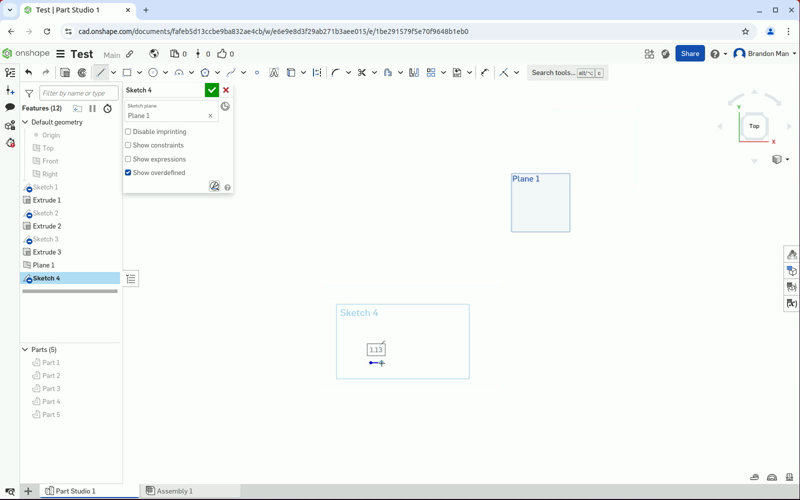
scroll(-6)
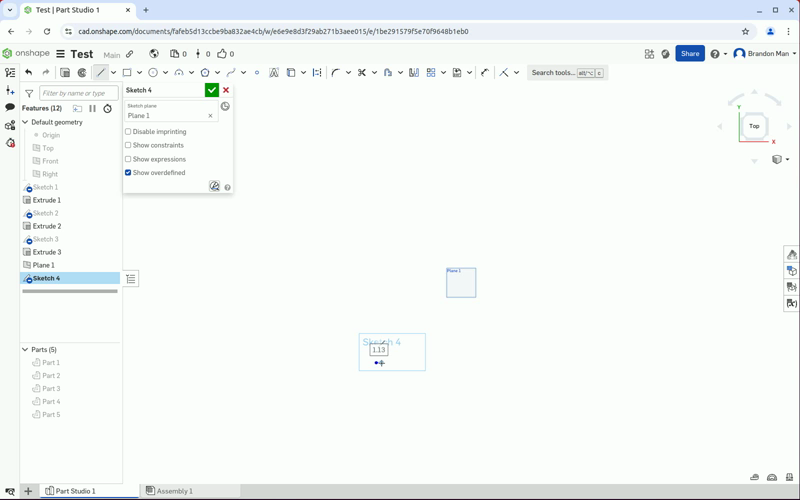
key_up(shift)
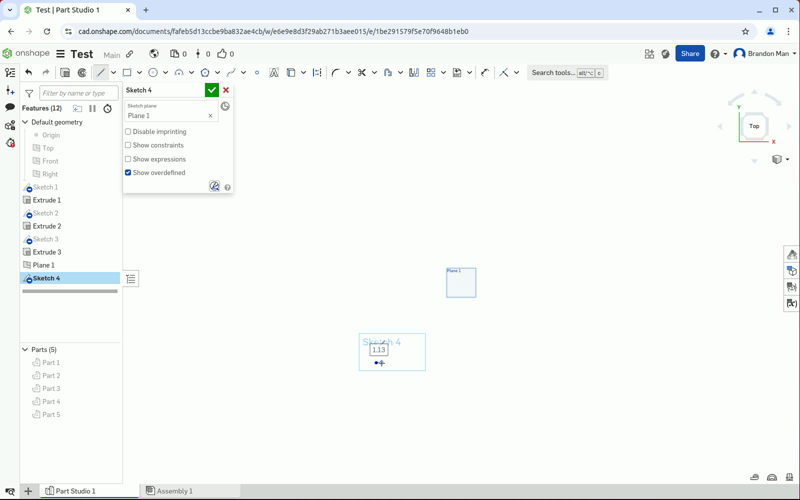
key_down(shift)
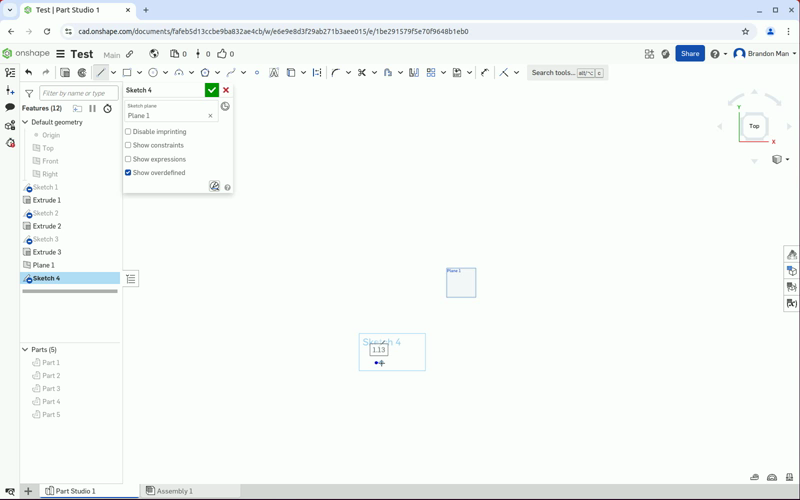
mouse_move(381, 231)
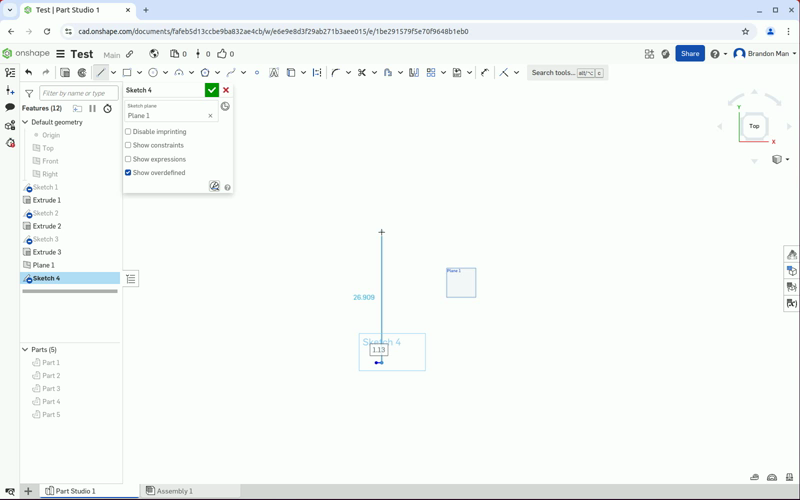
click(381, 231)
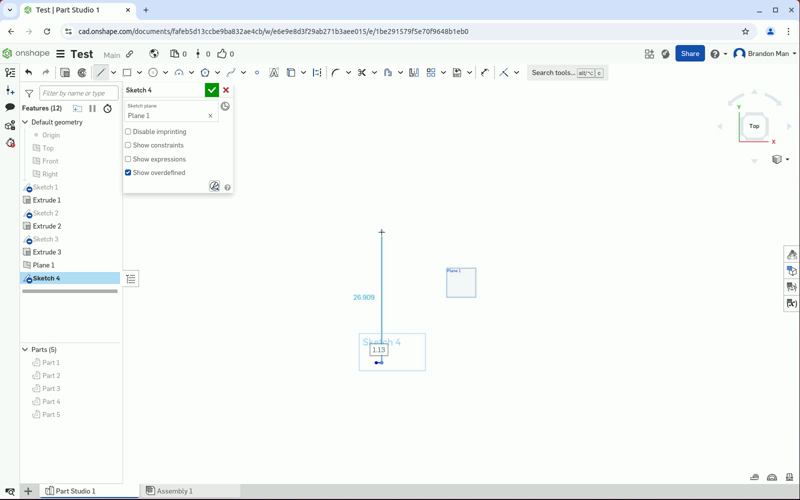
key_up(shift)
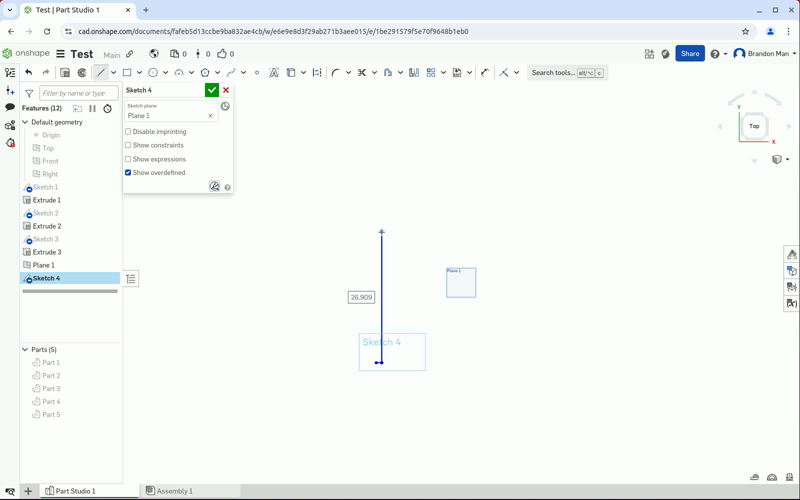
key_down(shift)
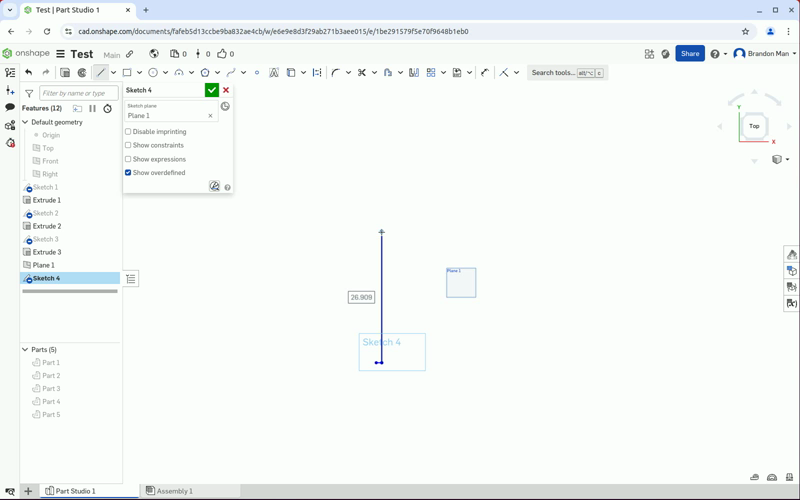
mouse_move(411, 231)
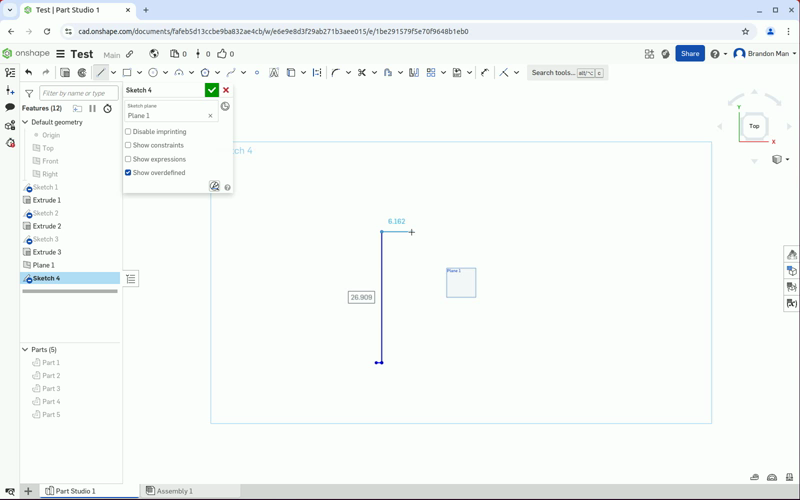
mouse_move(376, 231)
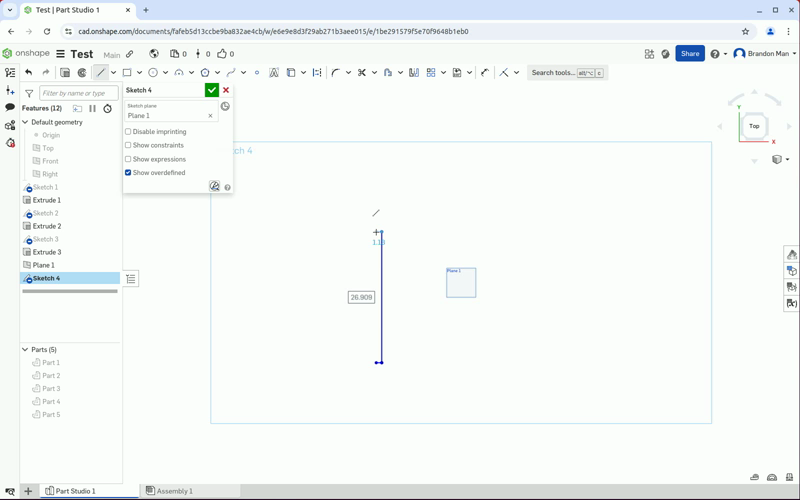
scroll(6)
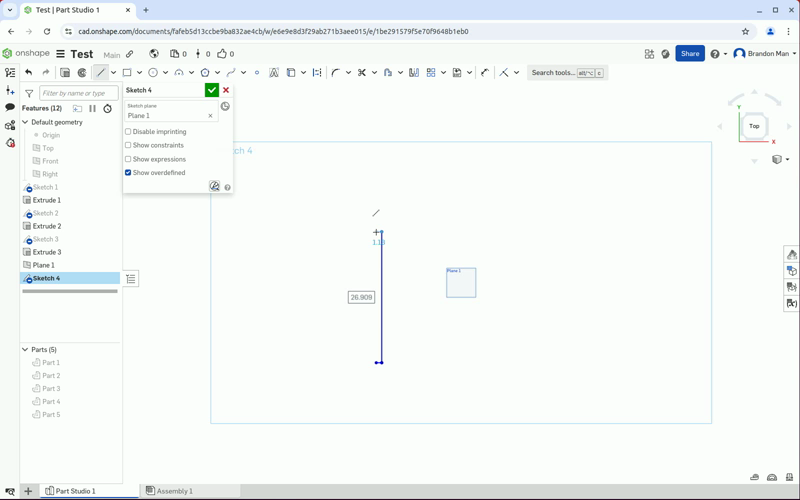
scroll(6)
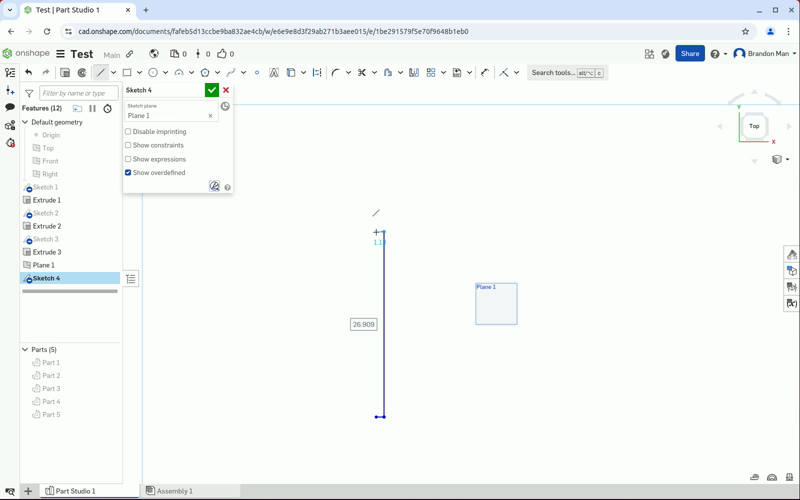
scroll(6)
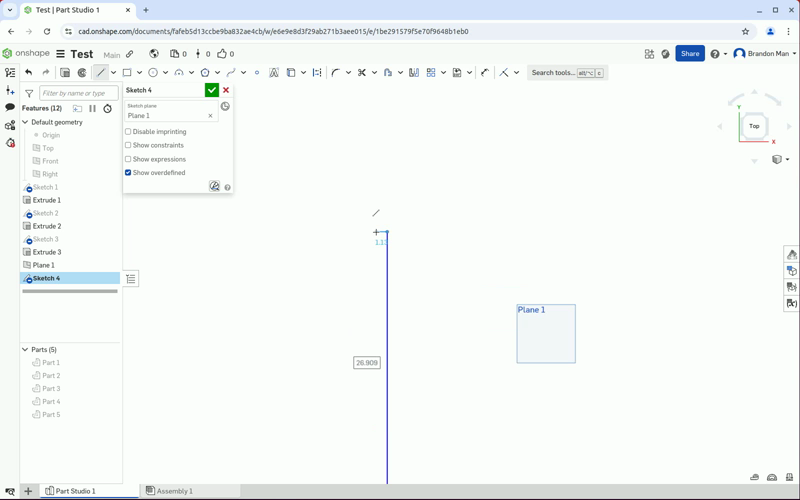
scroll(6)
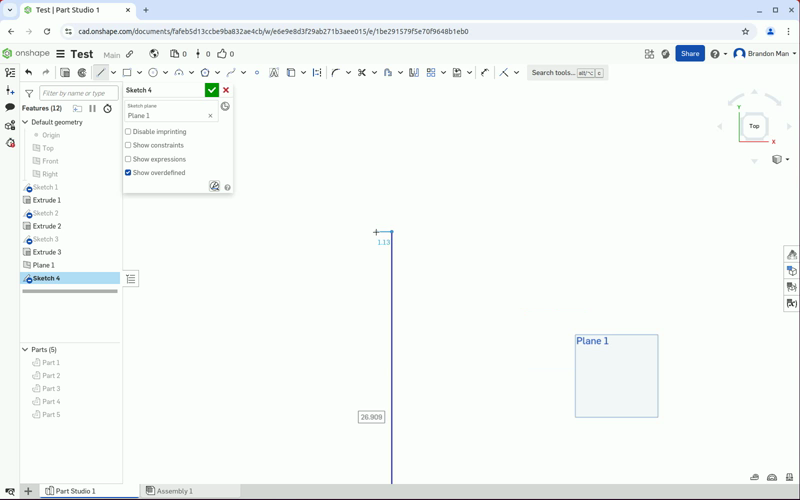
scroll(6)
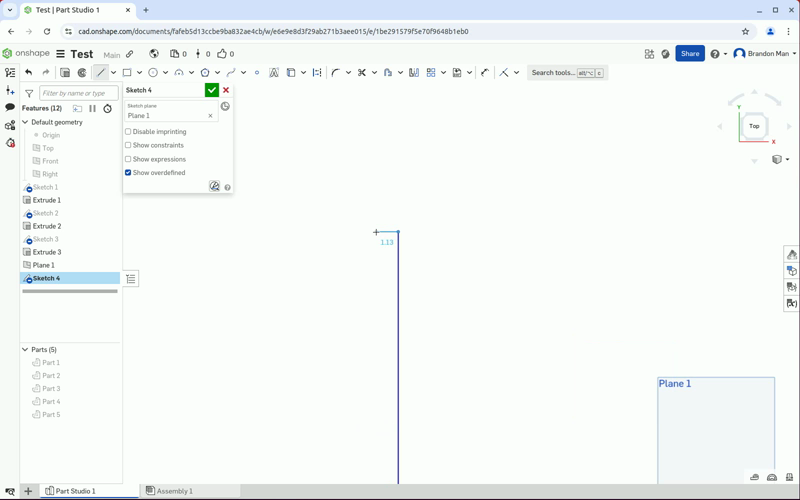
scroll(6)
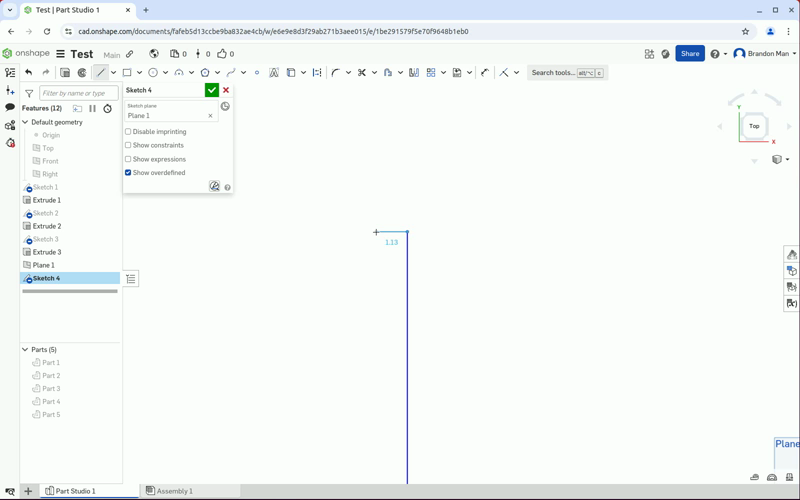
scroll(6)
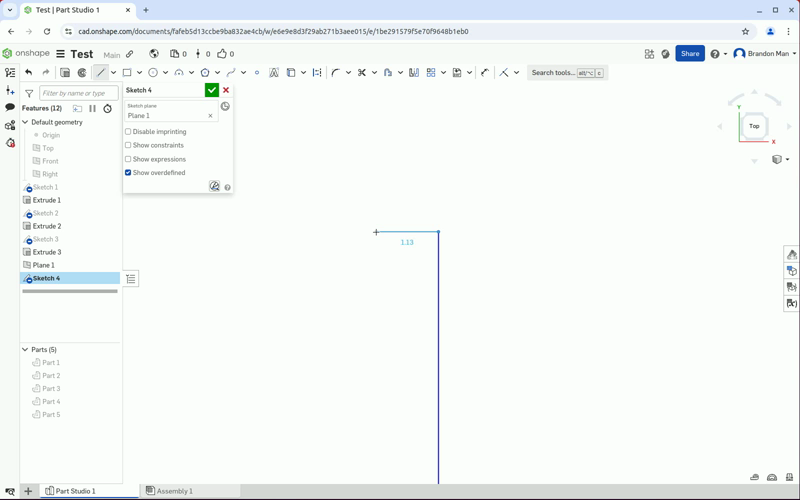
click(376, 231)
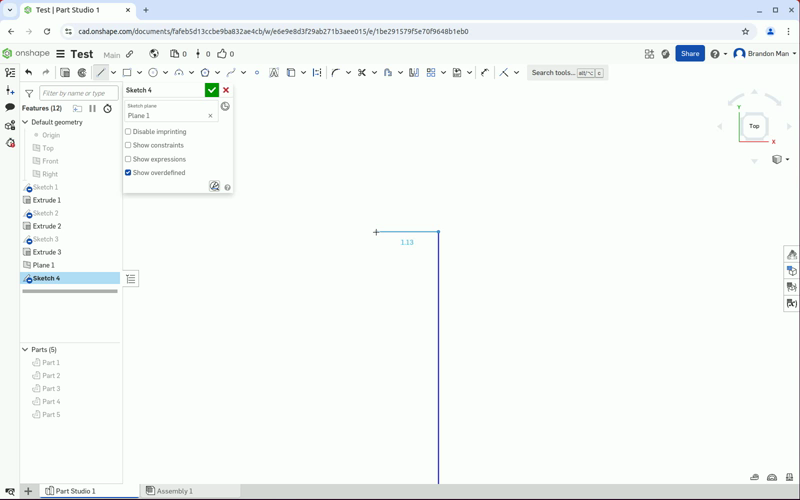
scroll(-6)
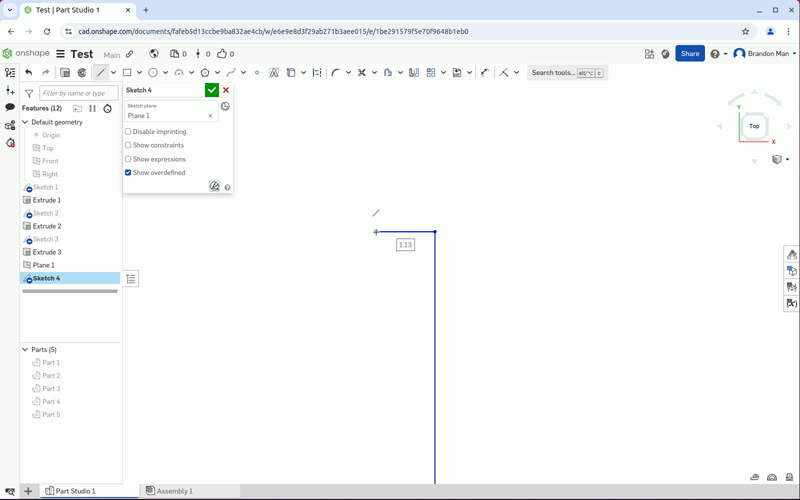
scroll(-6)
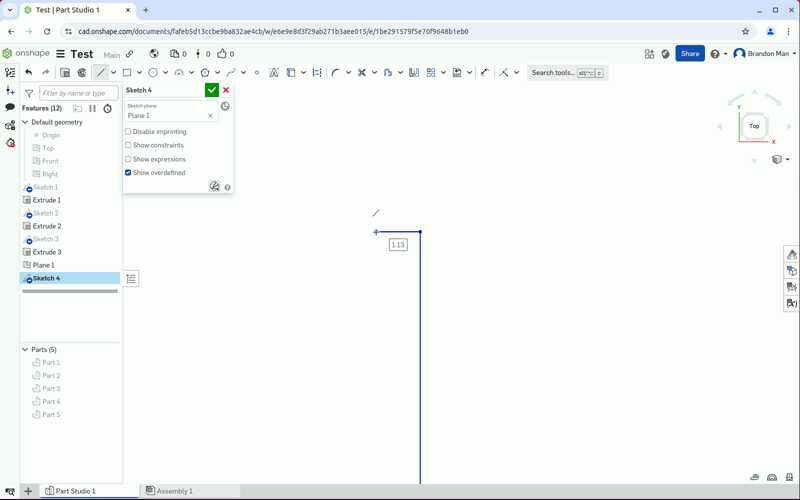
scroll(-6)
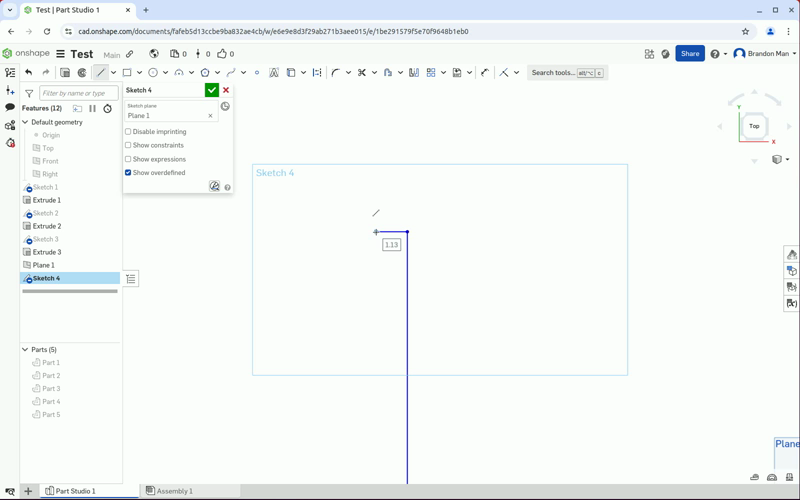
scroll(-6)
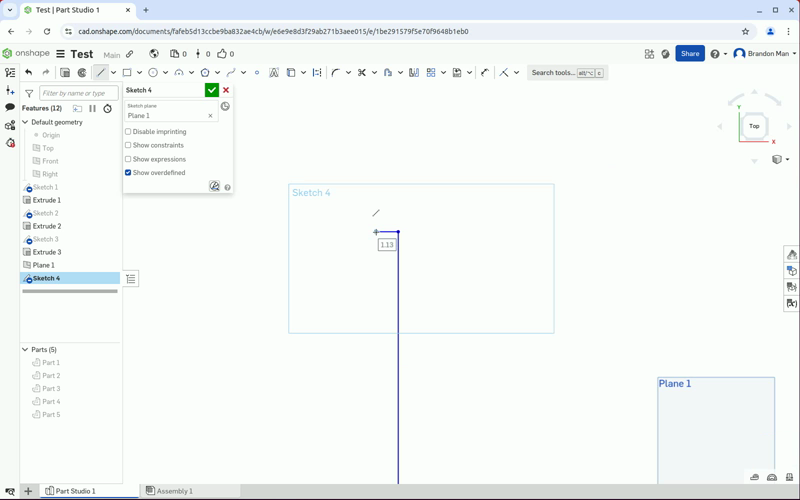
scroll(-6)
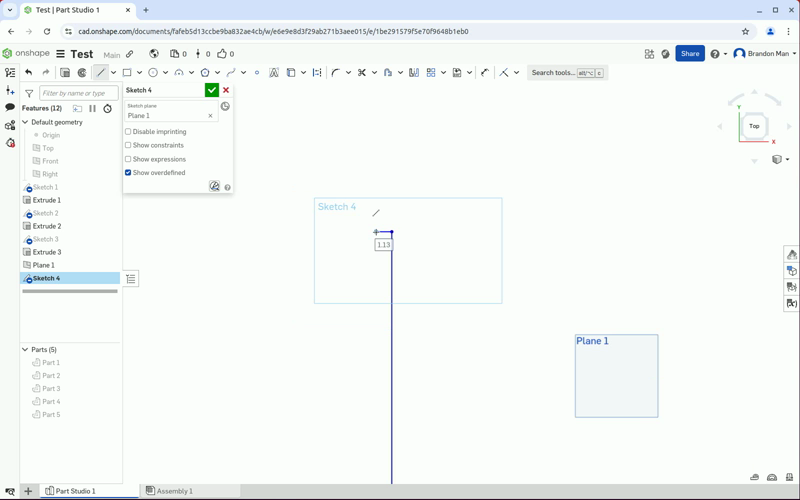
scroll(-6)
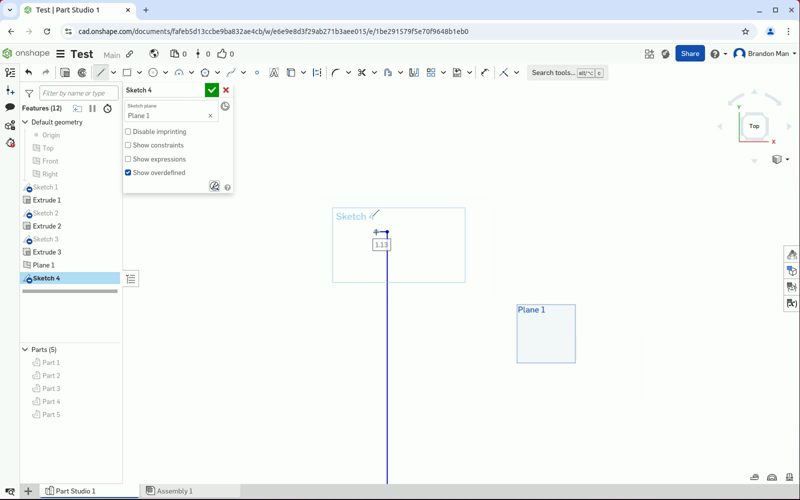
scroll(-6)
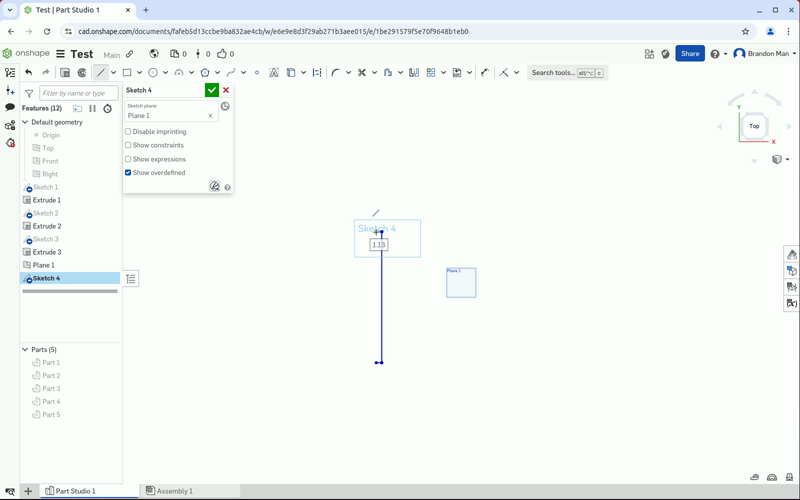
key_up(shift)
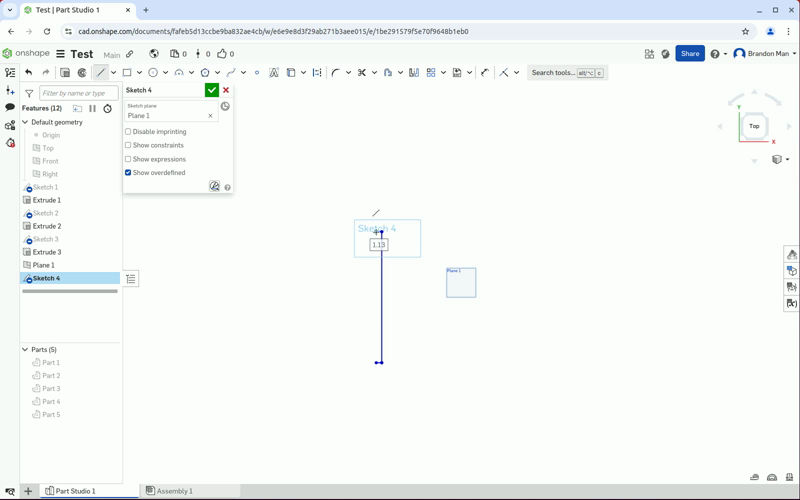
key_down(shift)
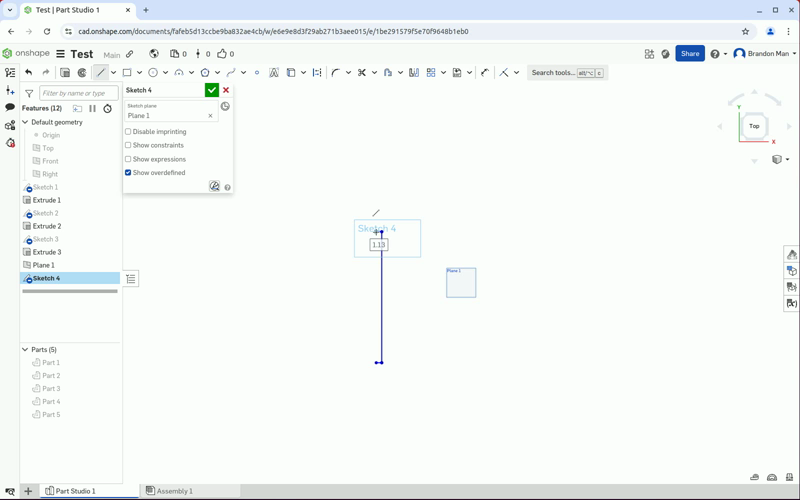
mouse_move(376, 362)
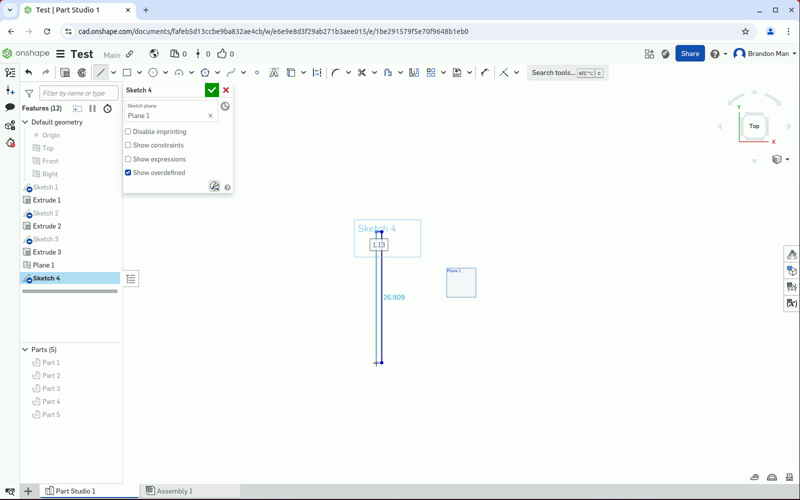
key_up(shift)
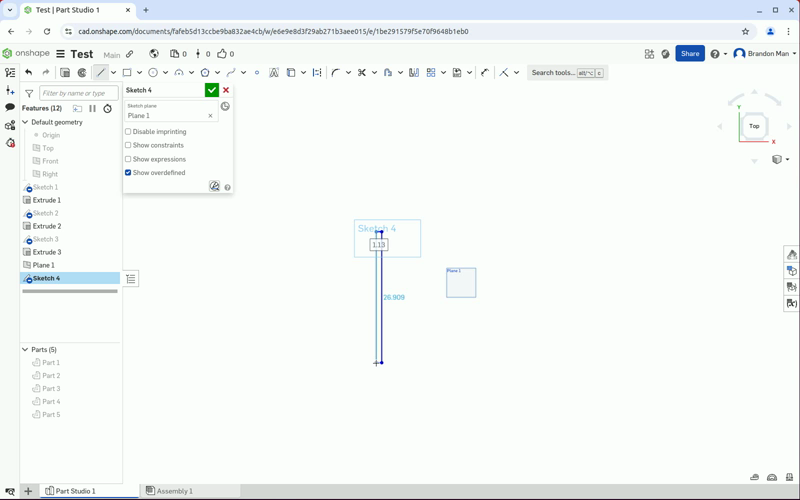
click(376, 362)
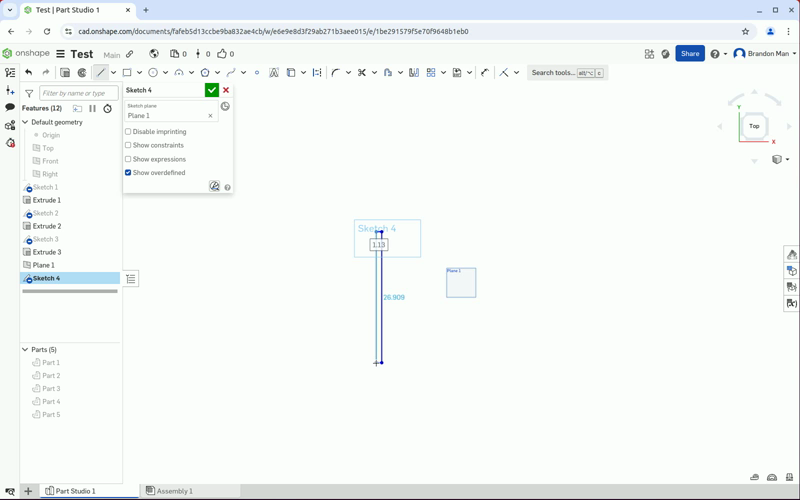
key(esc)
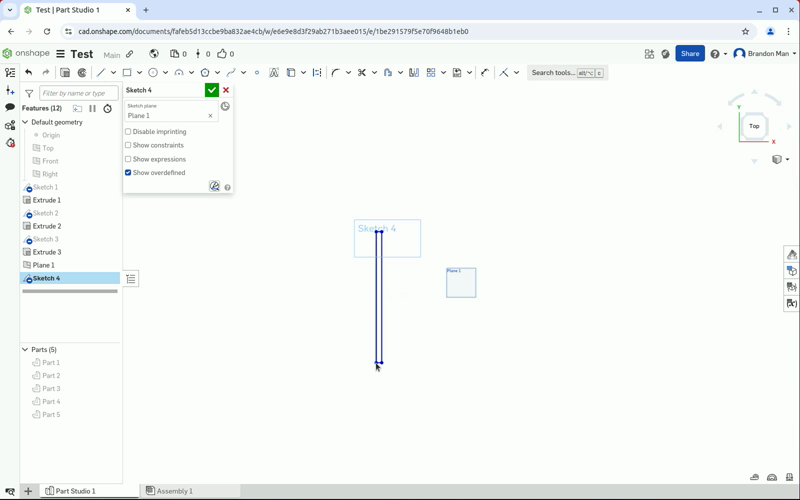
mouse_move(379, 352)
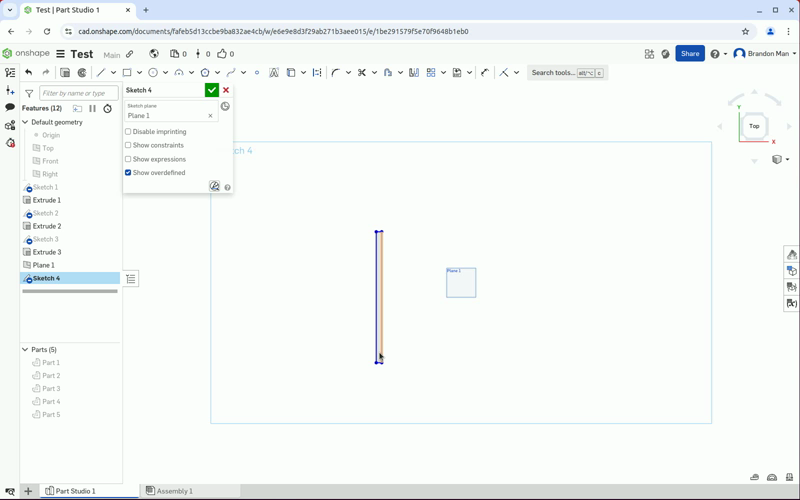
scroll(6)
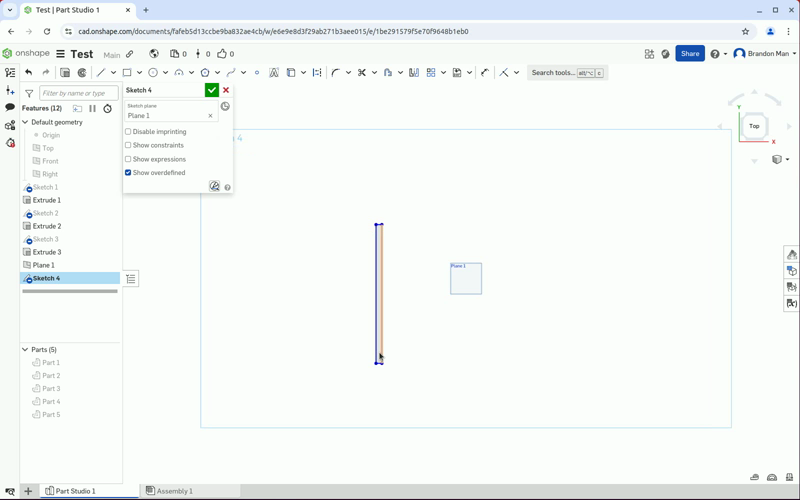
scroll(6)
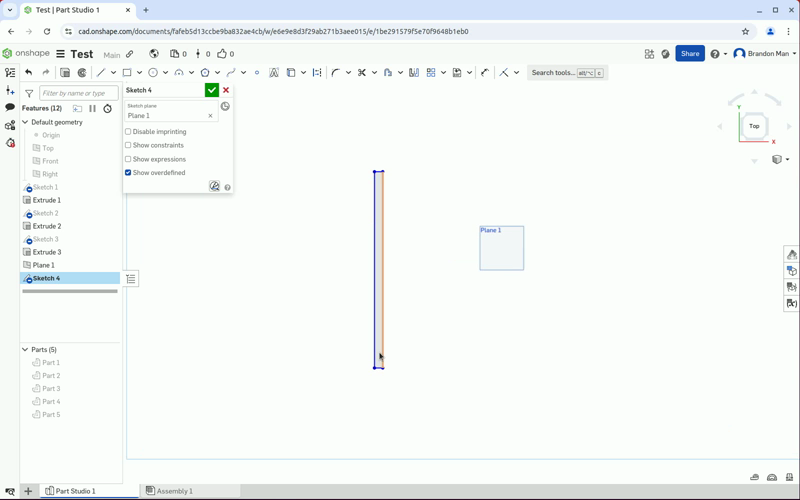
scroll(6)
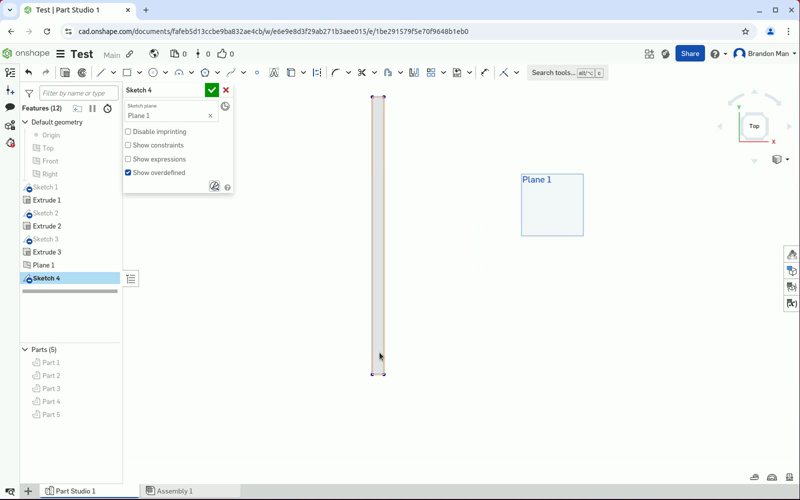
scroll(6)
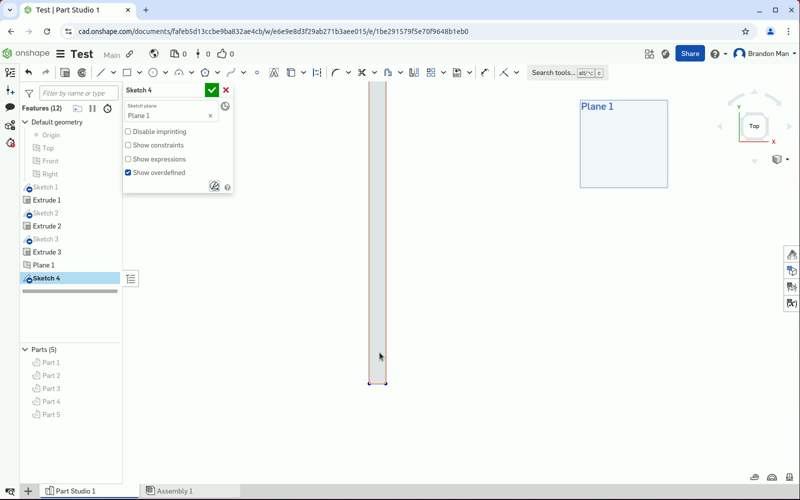
scroll(6)
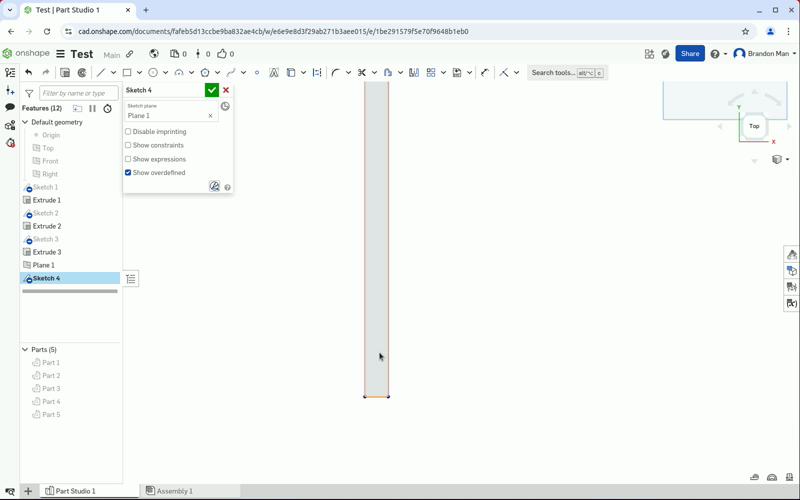
scroll(6)
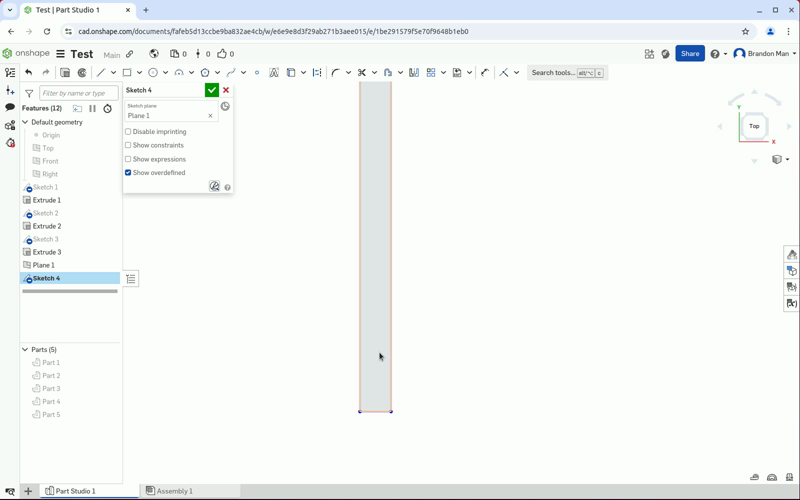
scroll(6)
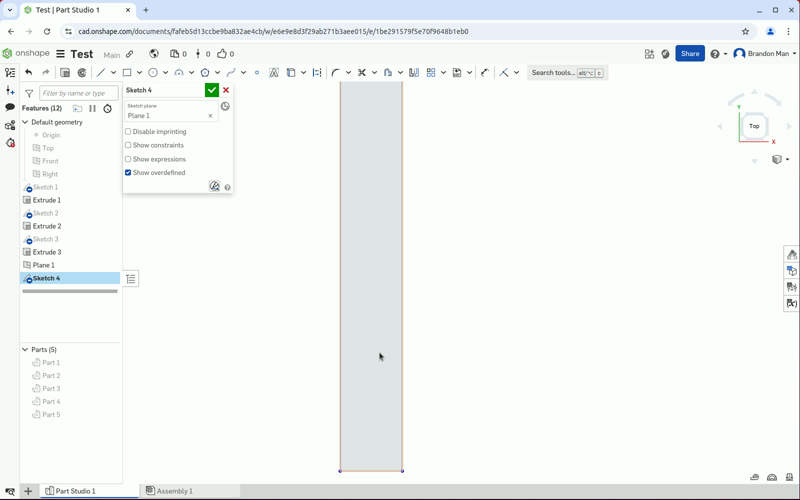
click(379, 352)
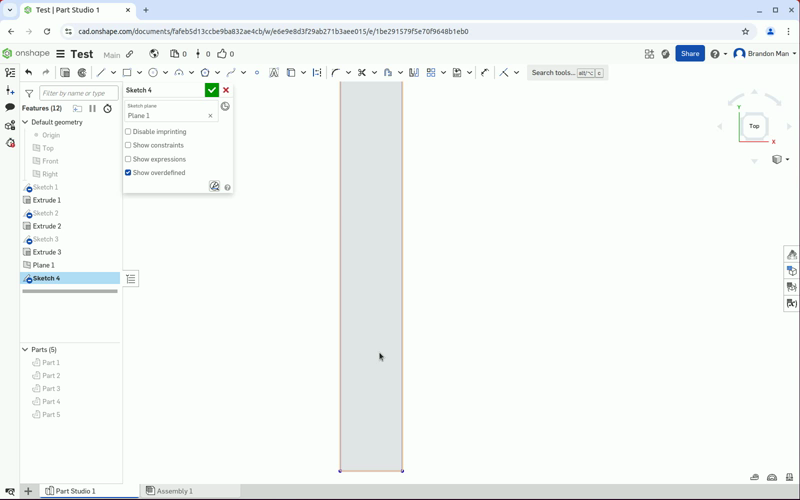
scroll(-6)
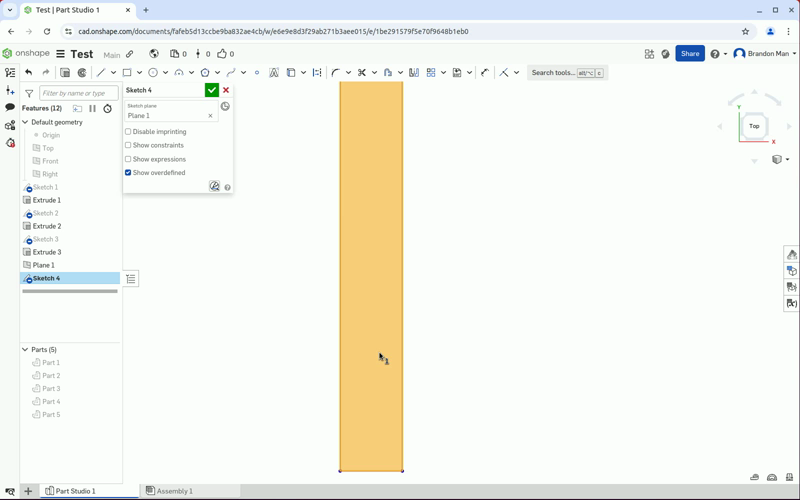
scroll(-6)
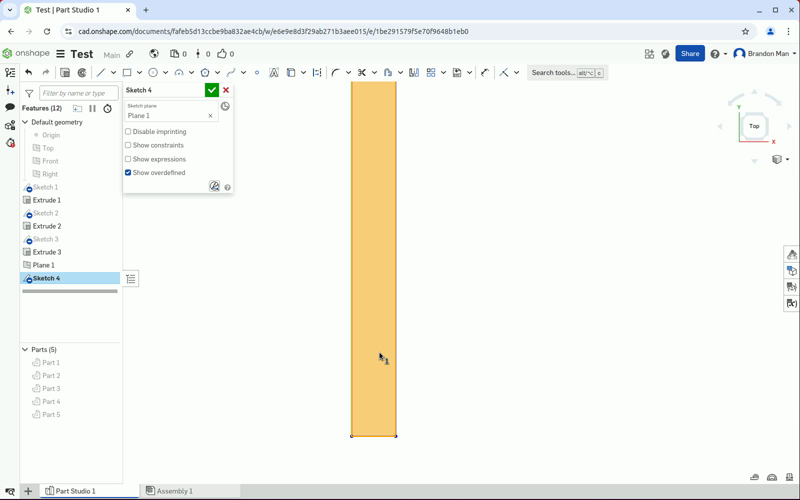
scroll(-6)
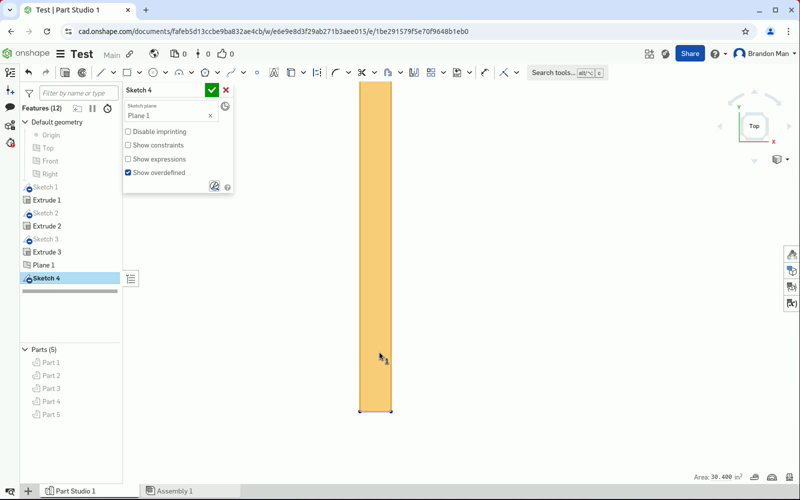
scroll(-6)
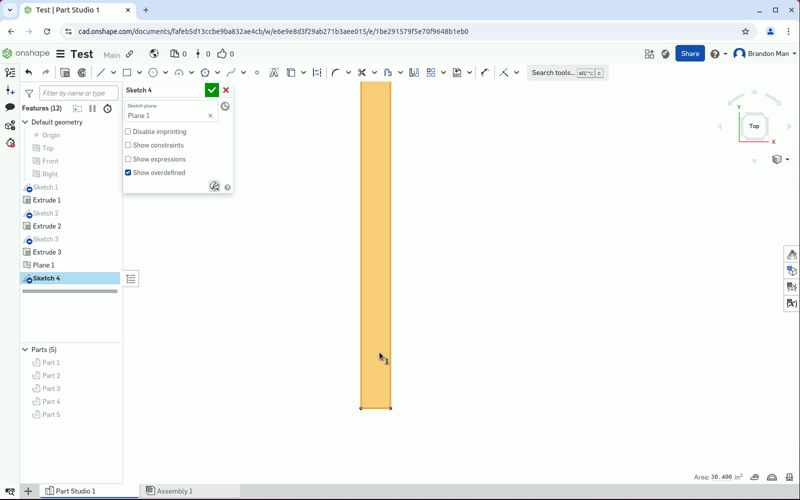
scroll(-6)
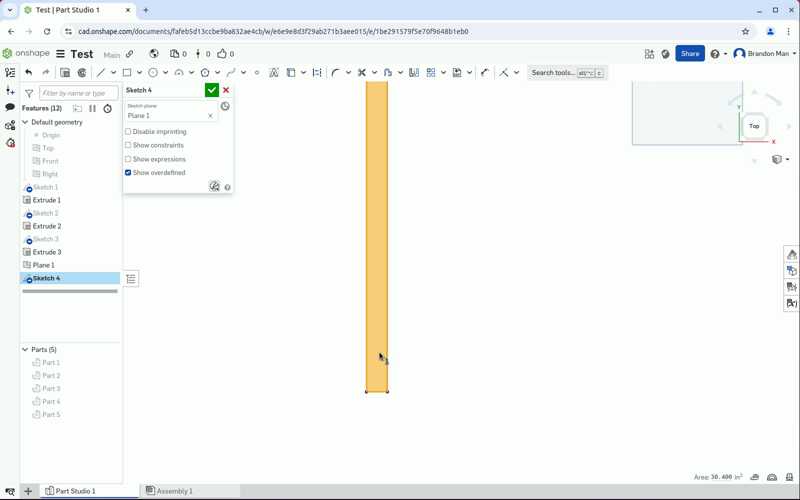
scroll(-6)
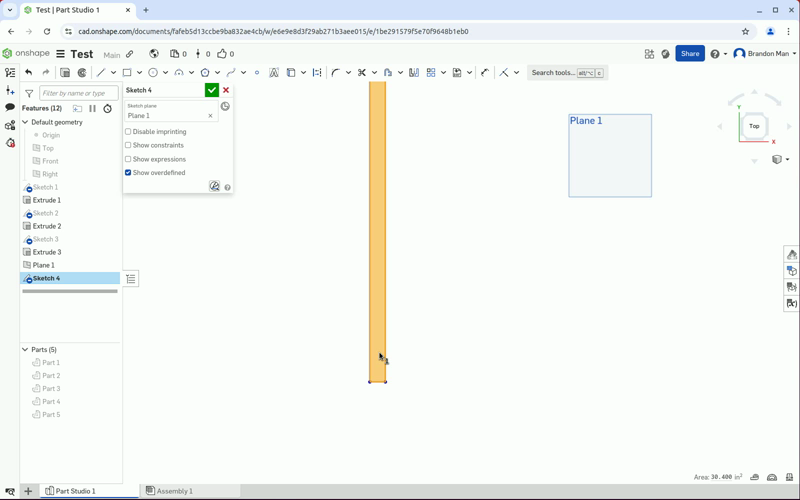
scroll(-6)
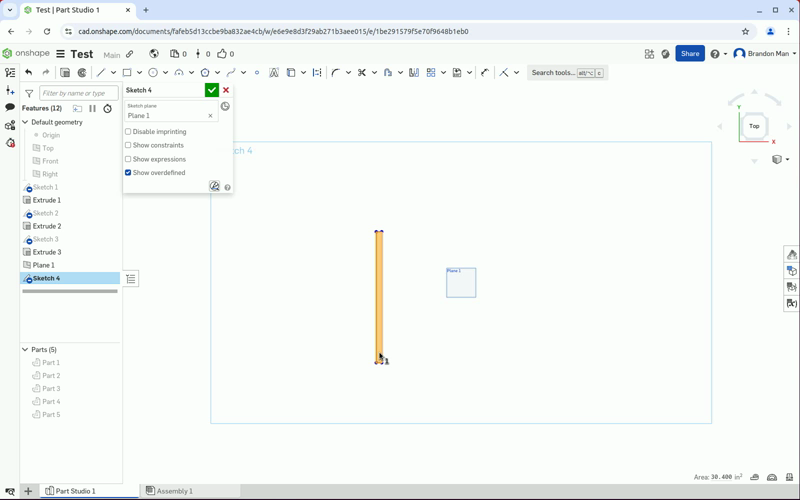
mouse_move(73, 352)
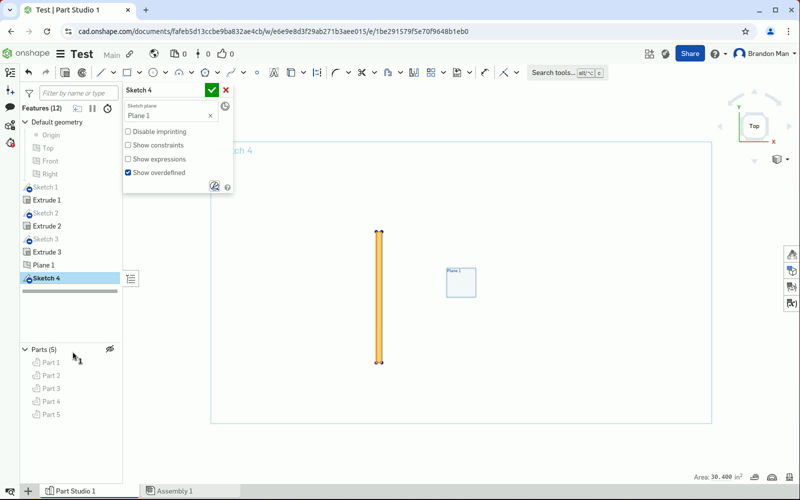
key(shift+y)
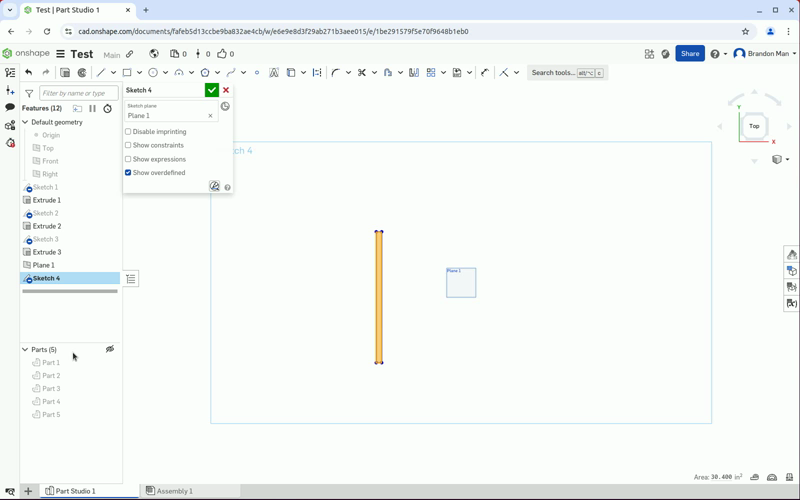
key(shift+e)
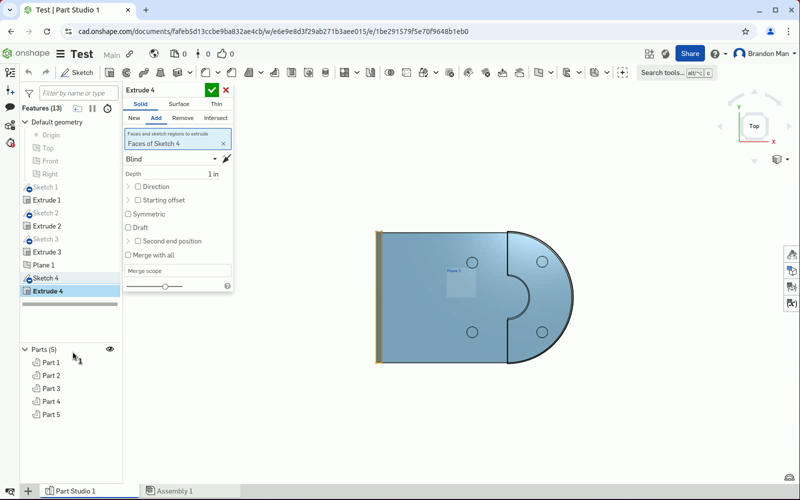
mouse_move(143, 106)
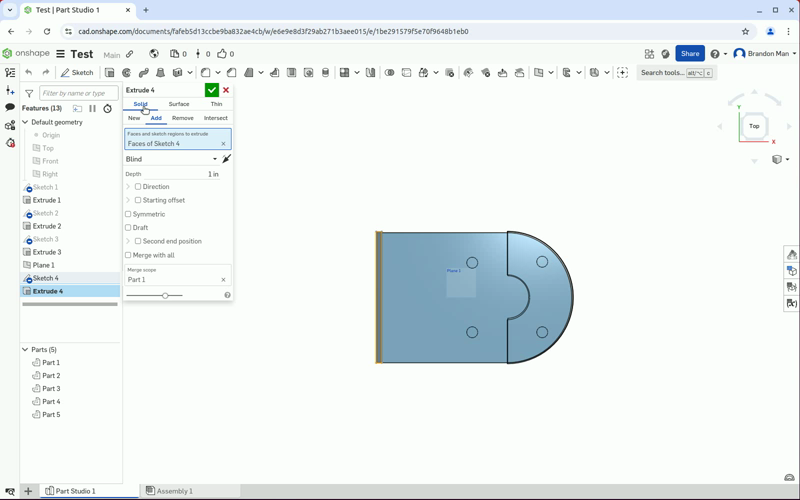
click(143, 106)
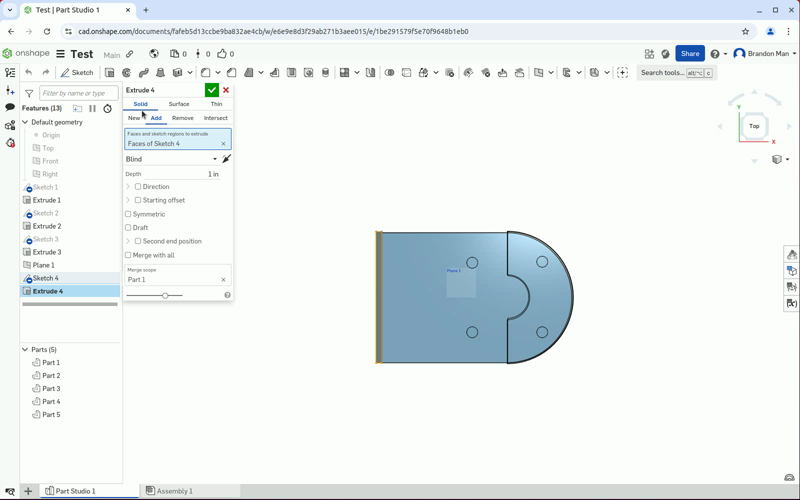
mouse_move(137, 120)
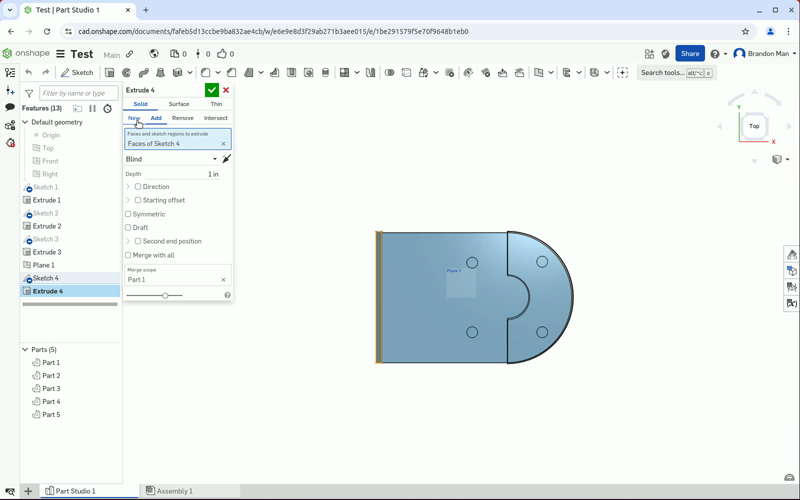
click(137, 120)
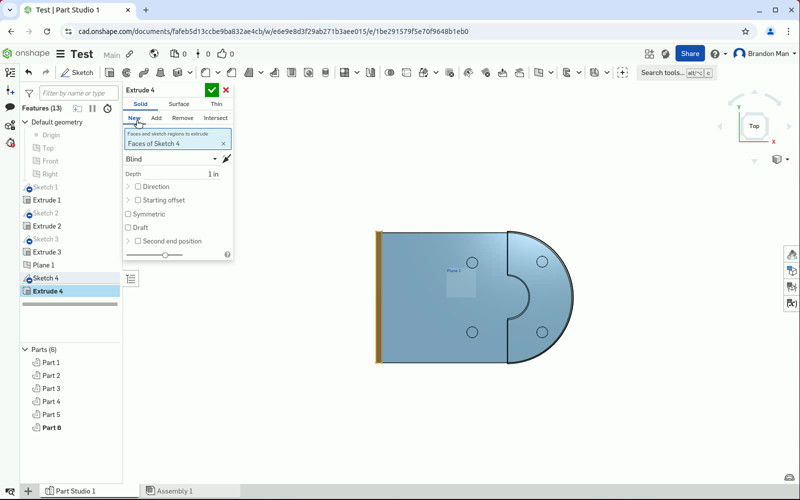
key(tab, 4)
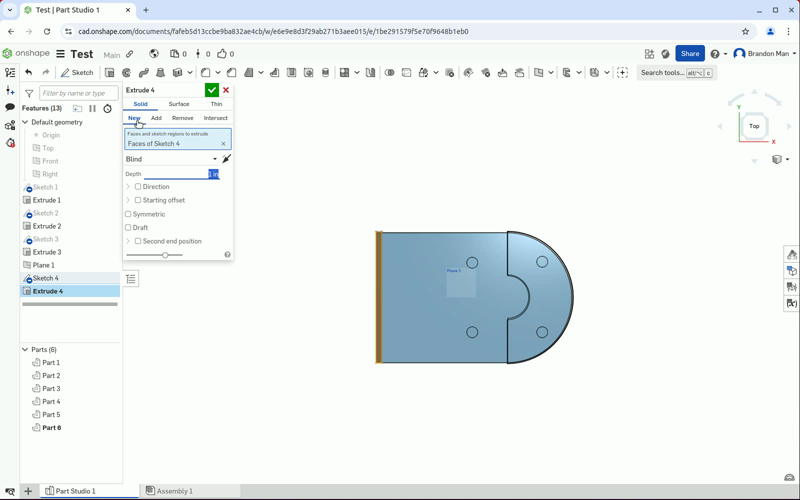
text(19.016)
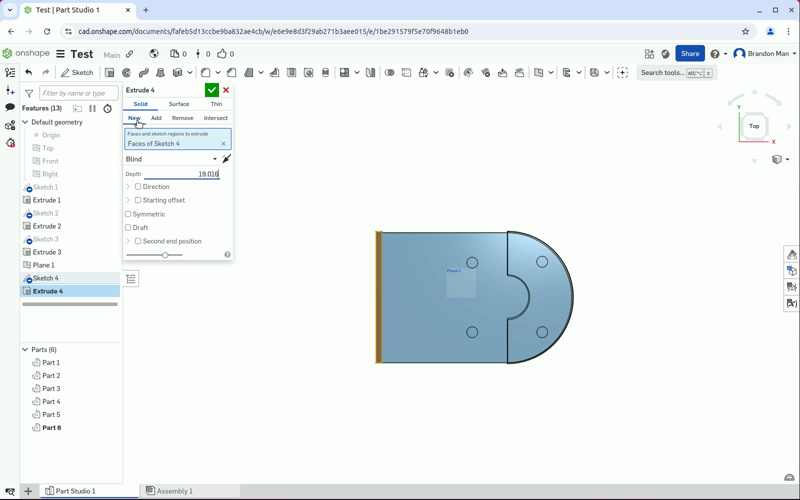
key(enter)
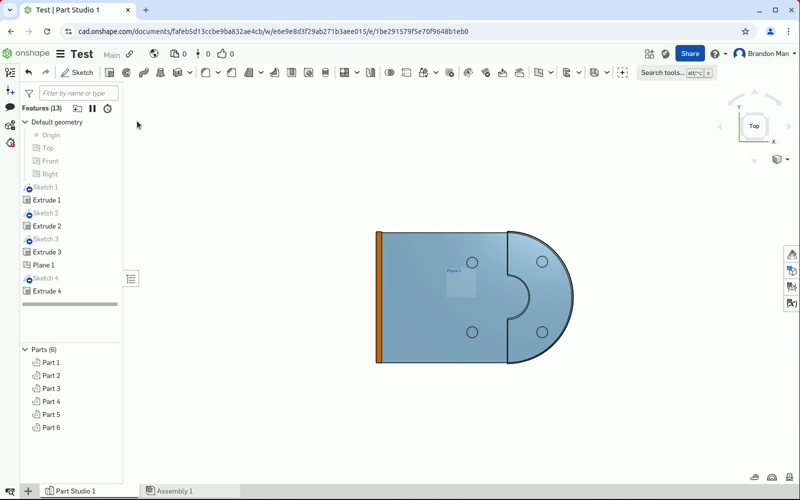
key(shift+h)
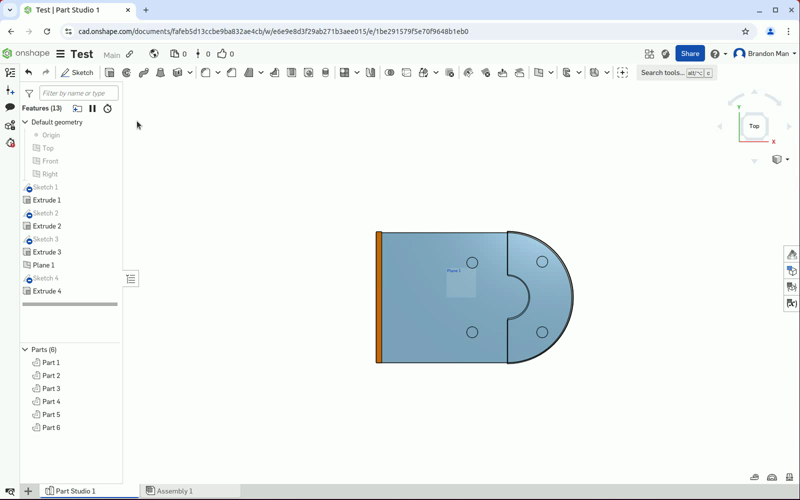
key(shift+h)
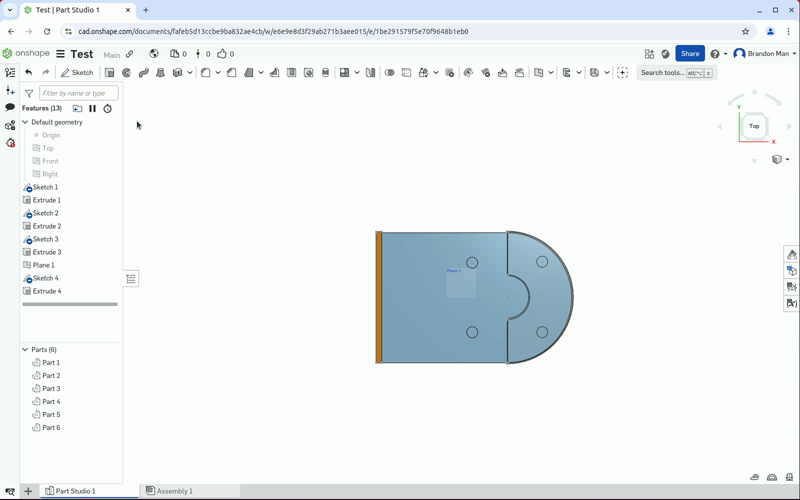
key(shift+7)
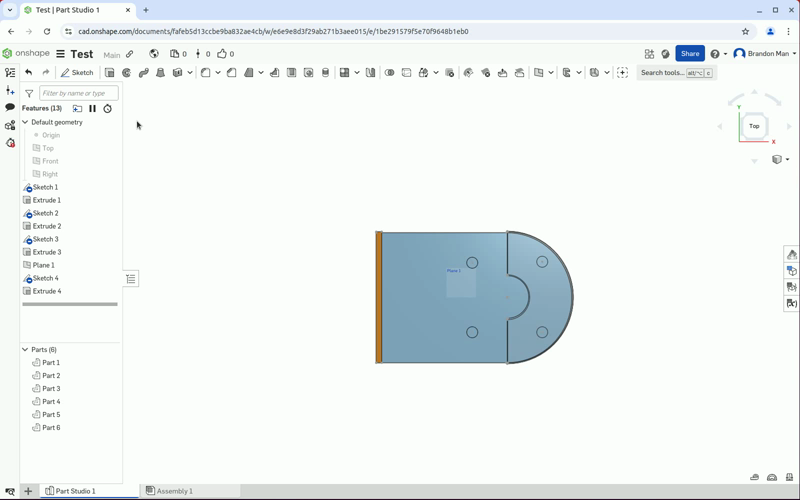
key(up, 3)
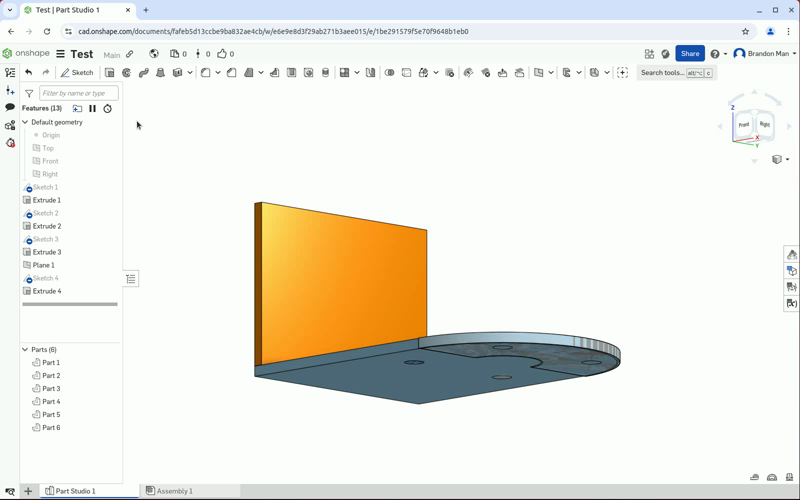
key(left, 3)
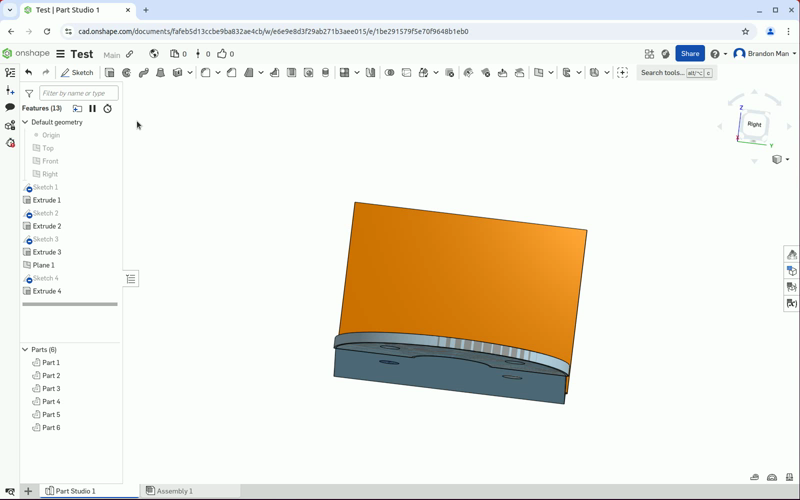
key(right, 3)
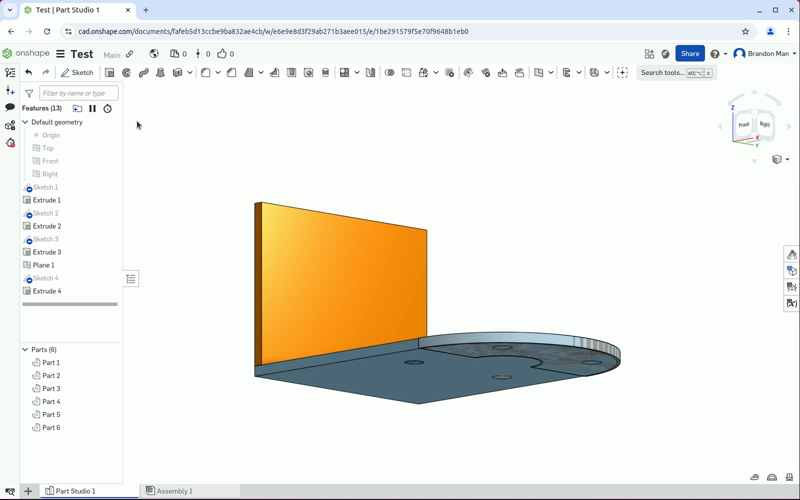
key(down, 3)
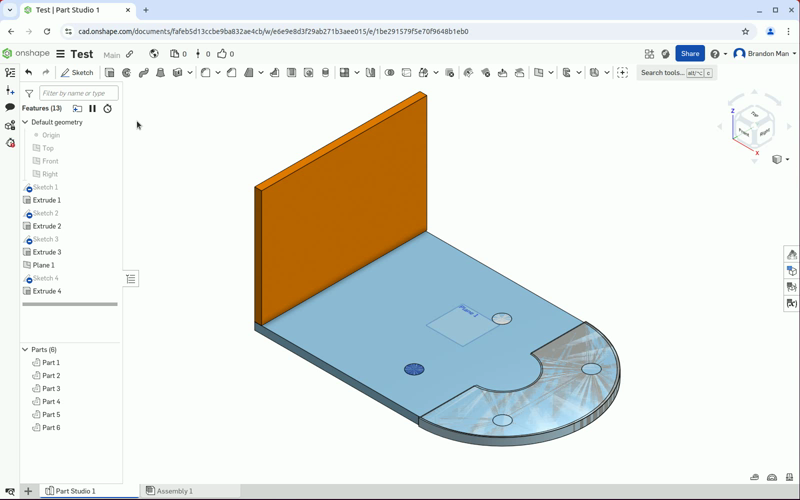
mouse_move(73, 189)
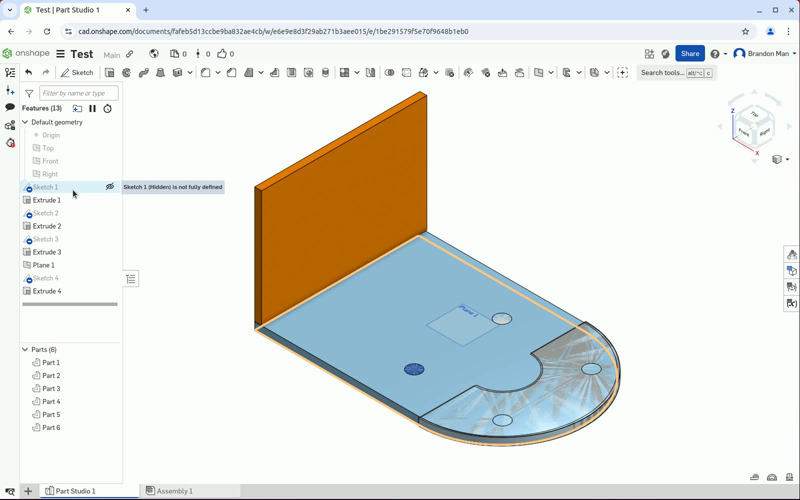
click(73, 189)